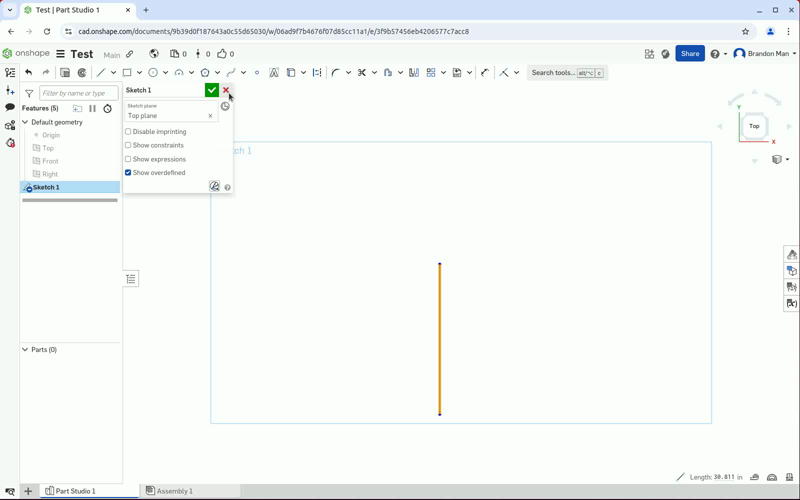
key(shift+h)
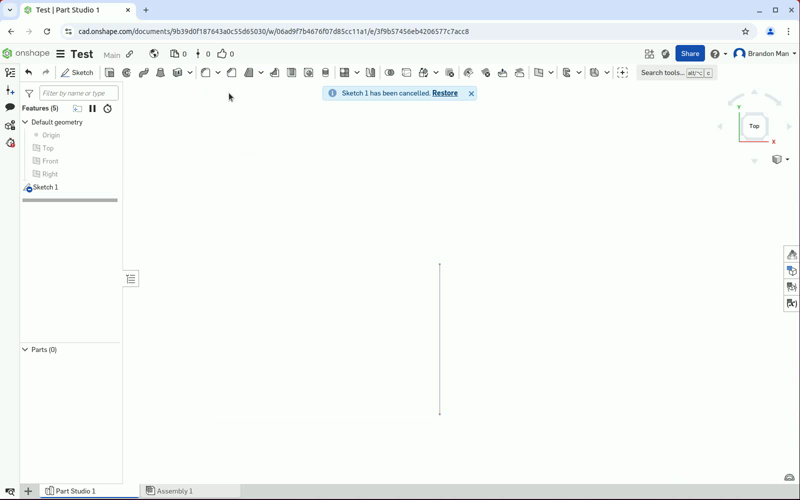
key(shift+s)
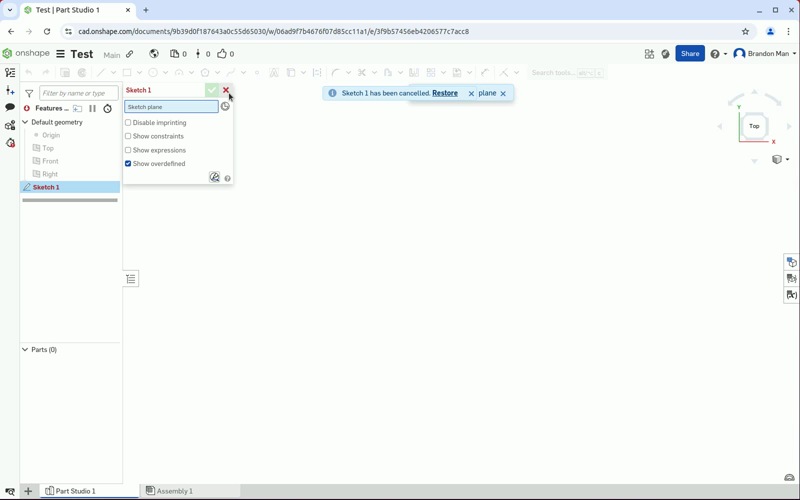
mouse_move(73, 150)
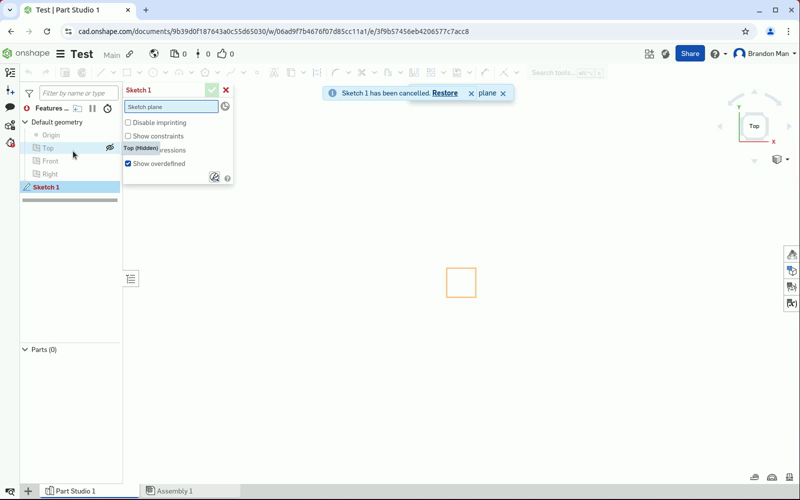
click(73, 150)
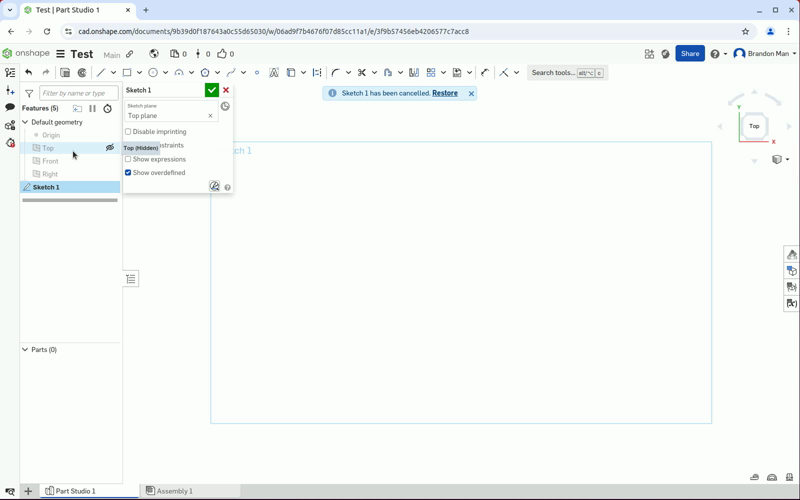
mouse_move(73, 352)
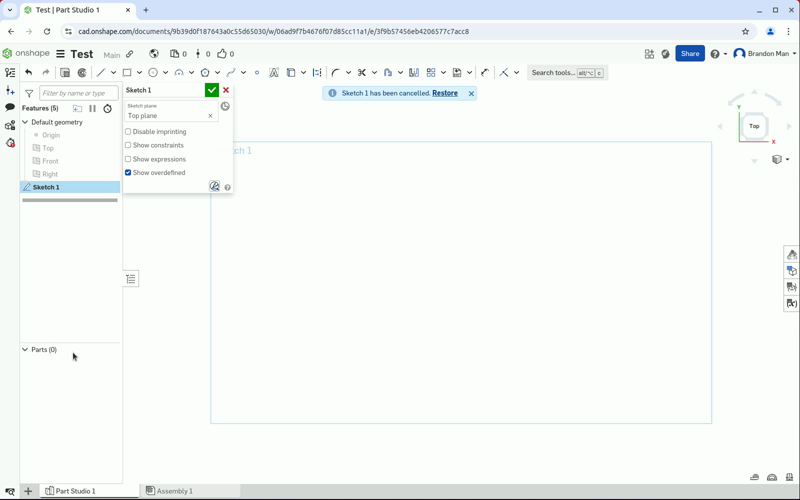
key(y)
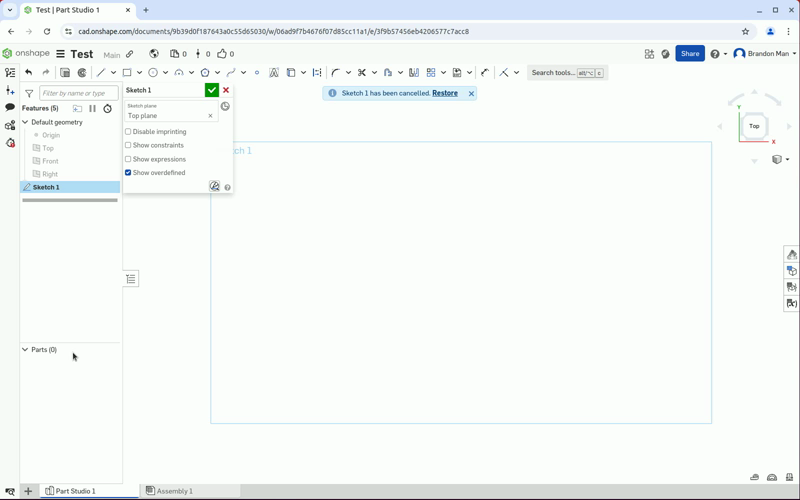
key(l)
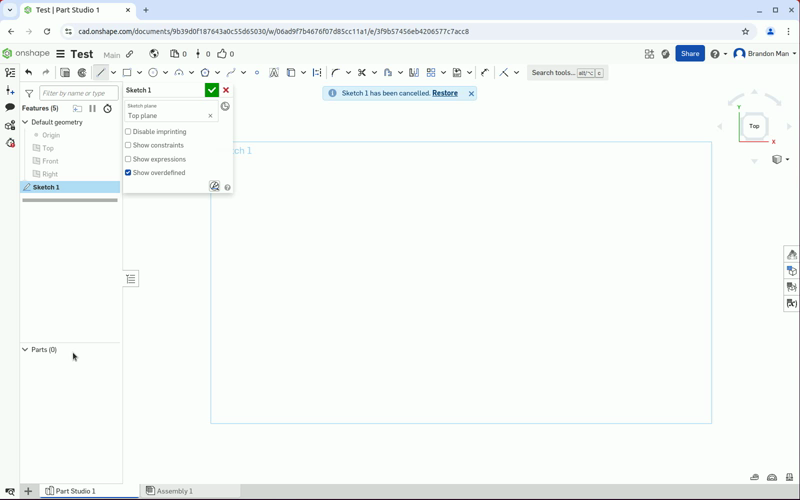
key_down(shift)
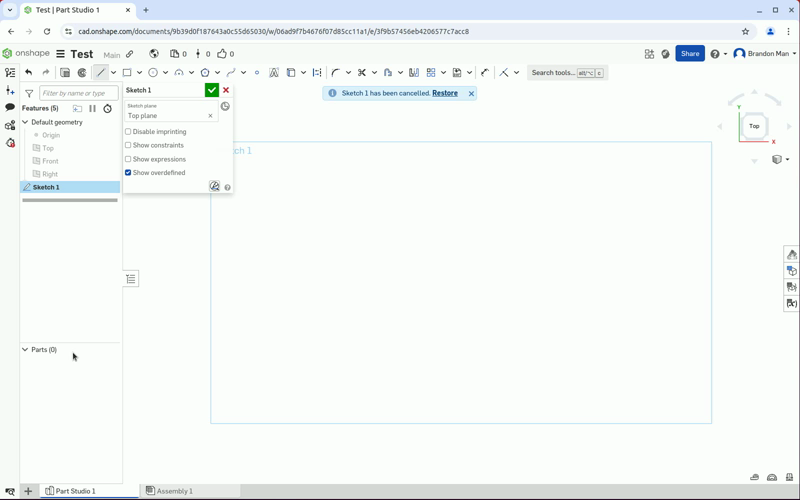
mouse_move(370, 380)
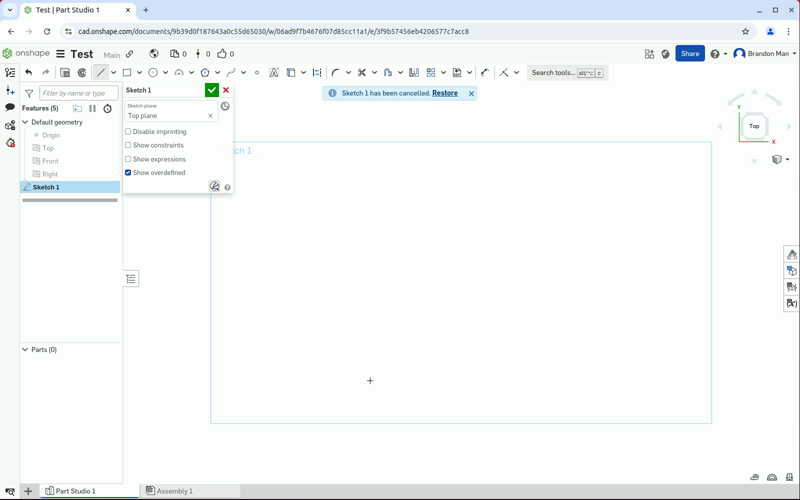
click(370, 380)
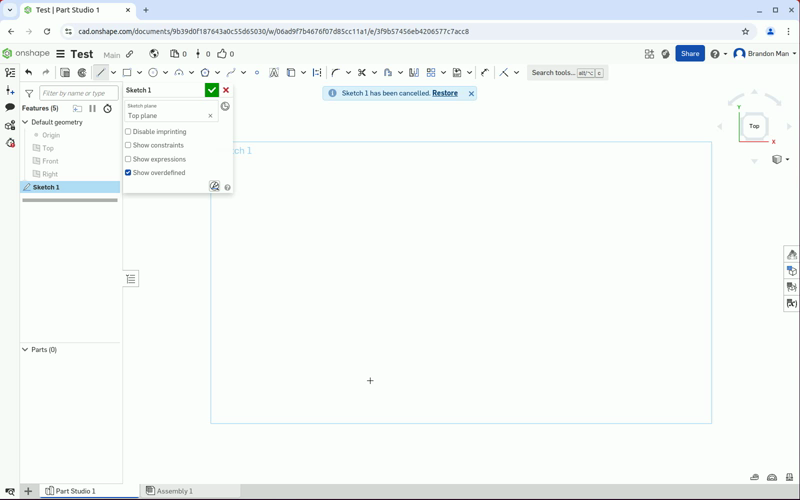
key_up(shift)
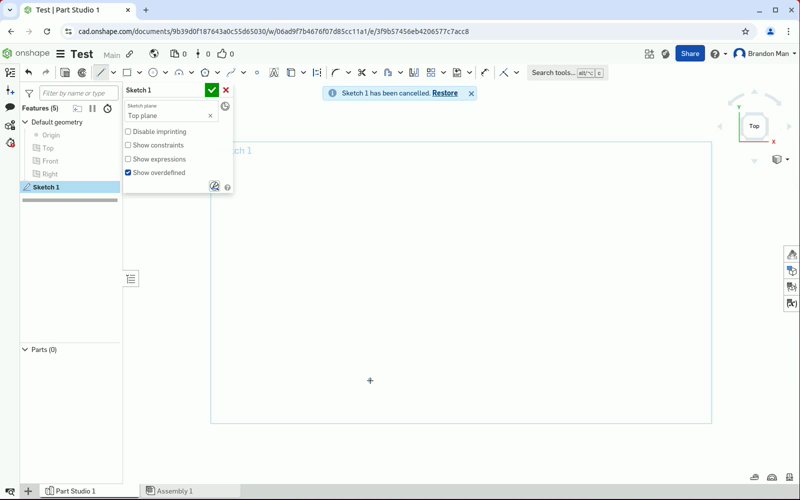
key_down(shift)
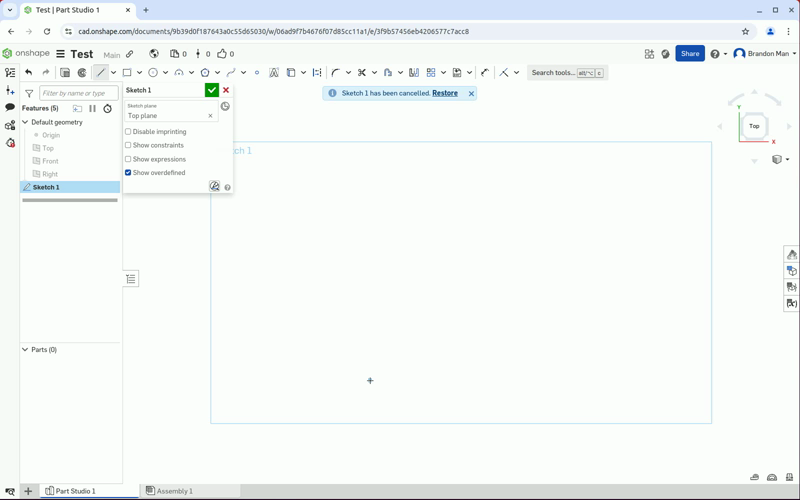
mouse_move(549, 380)
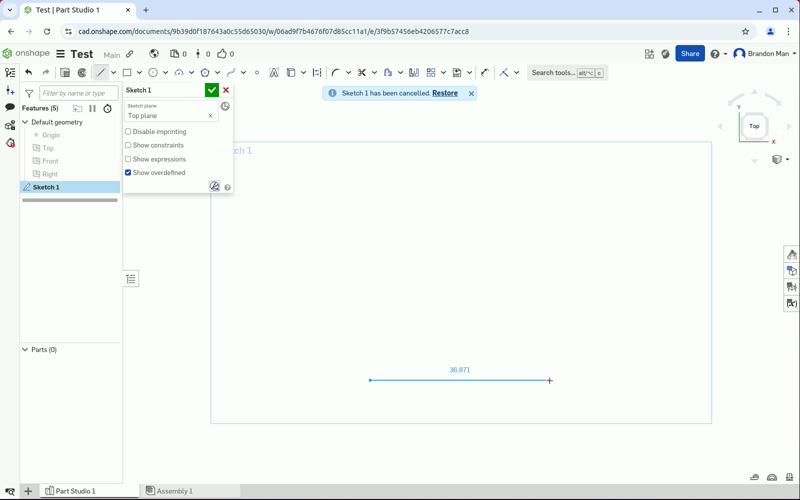
click(549, 380)
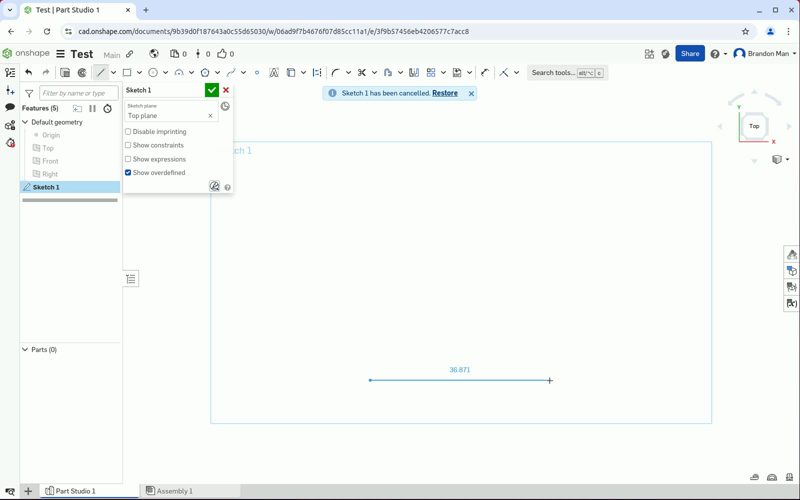
key_up(shift)
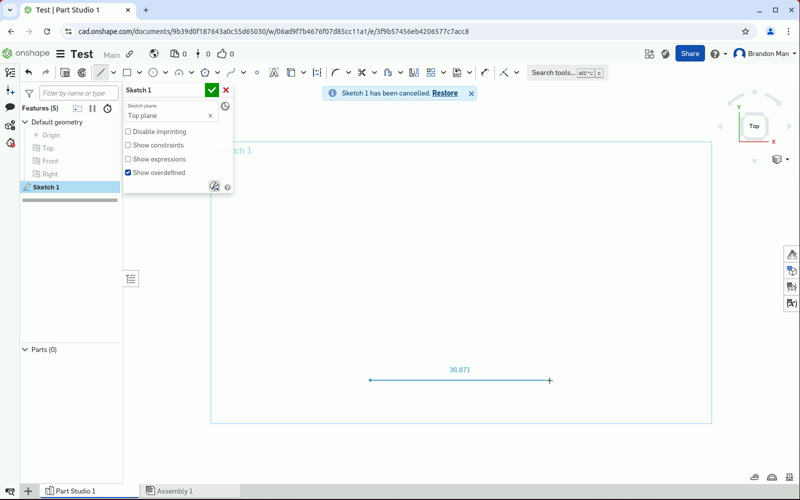
key_down(shift)
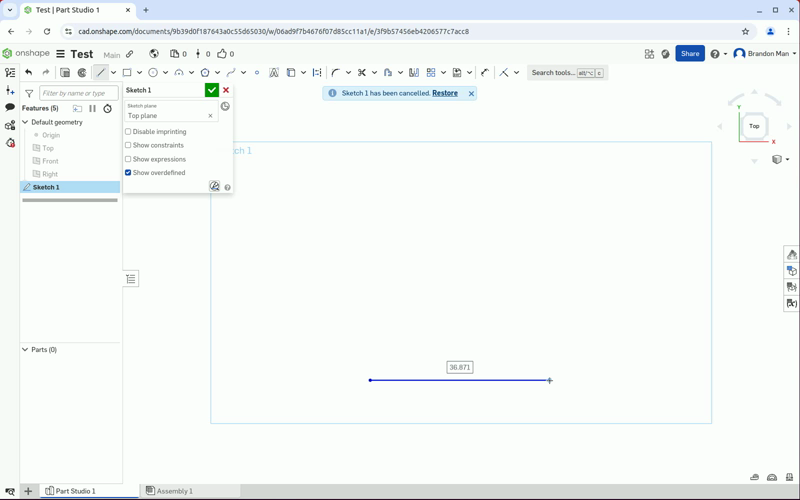
mouse_move(549, 186)
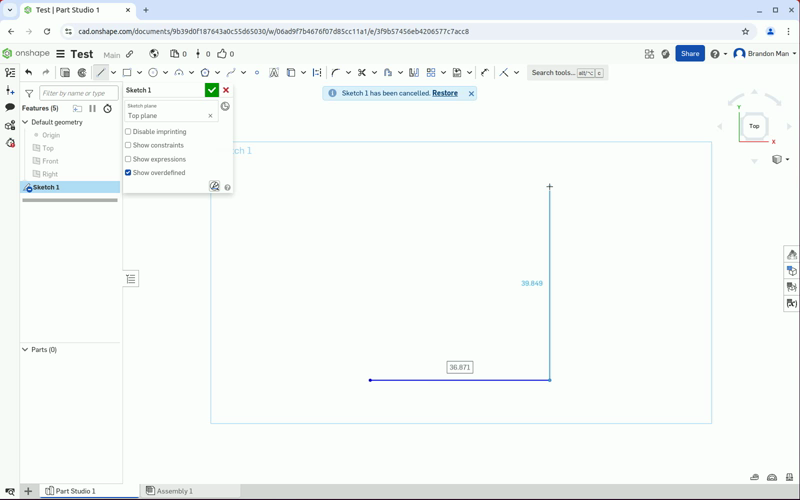
click(549, 186)
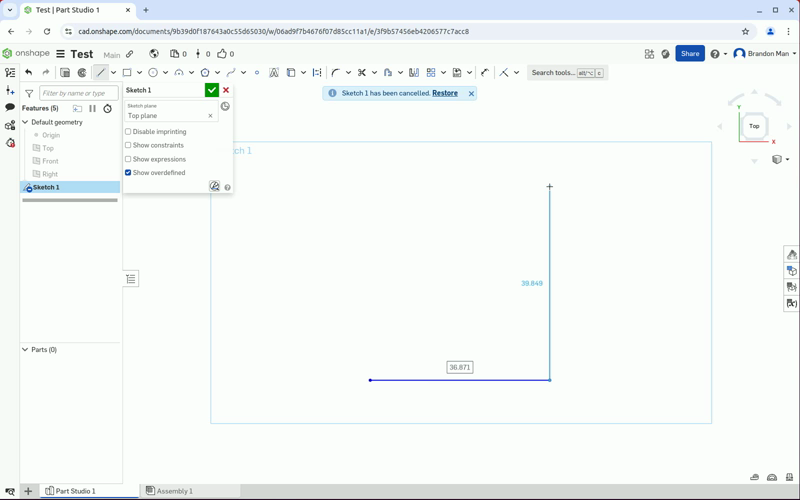
key_up(shift)
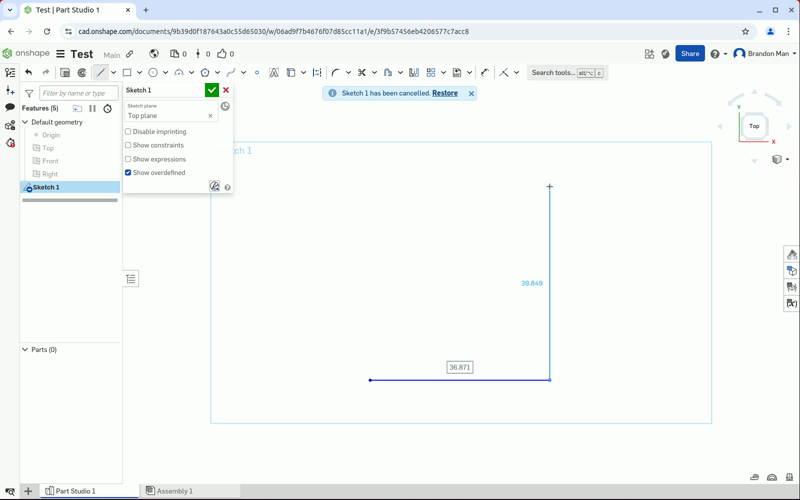
key_down(shift)
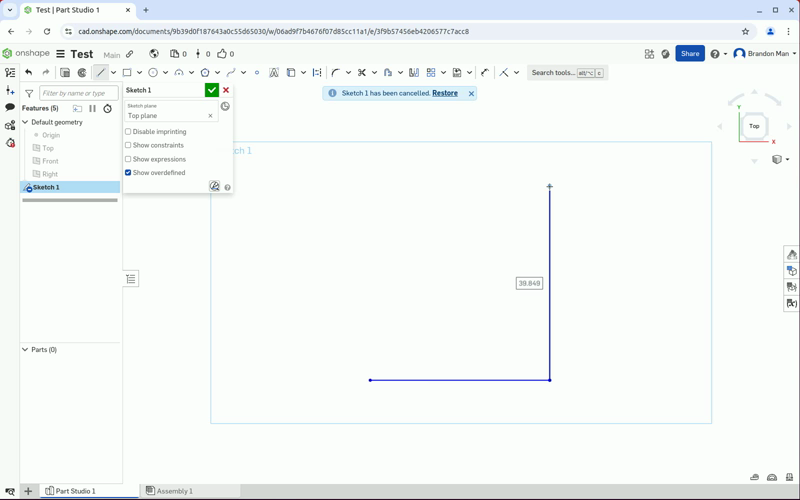
mouse_move(370, 186)
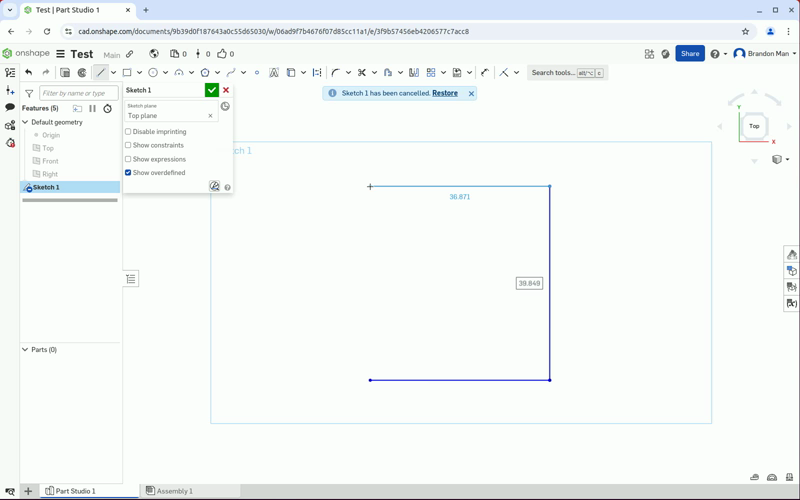
click(370, 186)
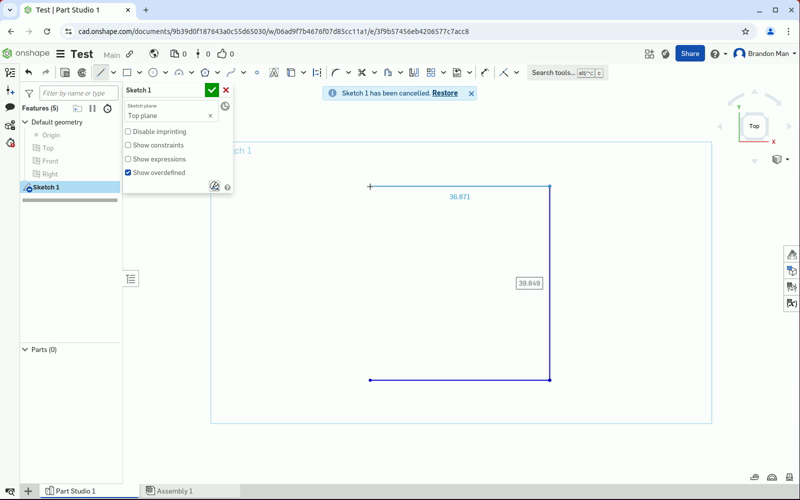
key_up(shift)
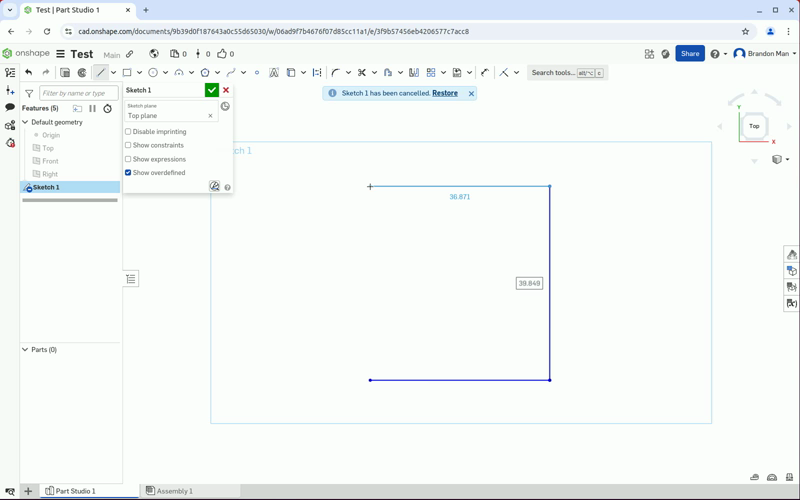
key_down(shift)
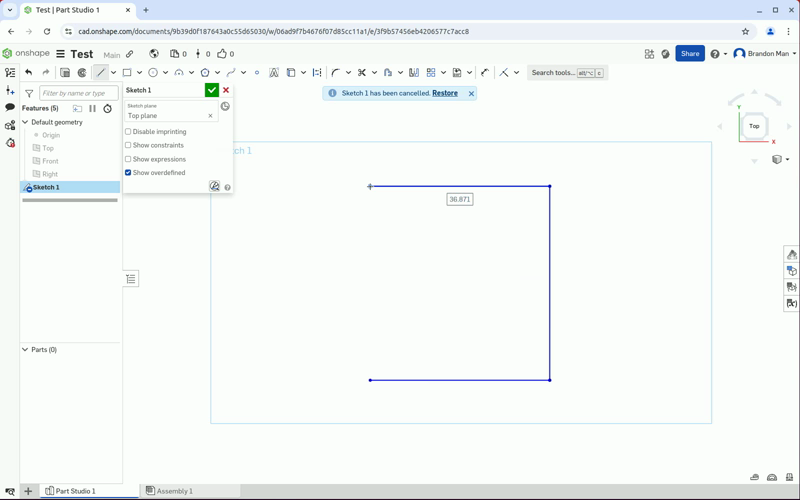
mouse_move(370, 380)
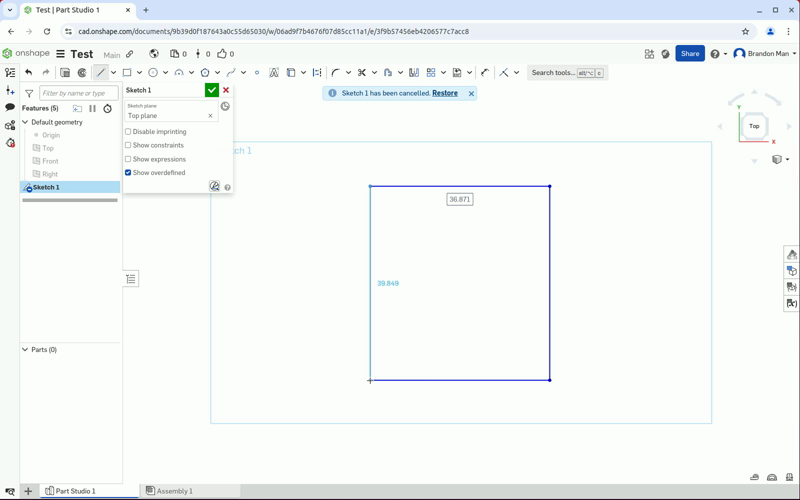
key_up(shift)
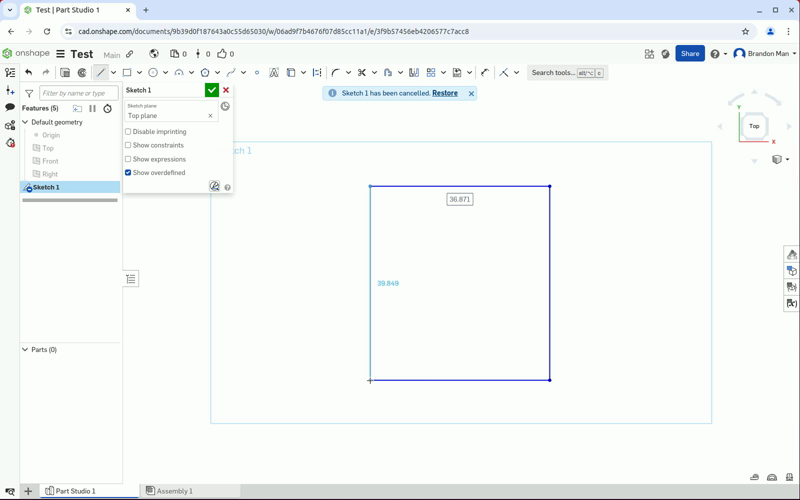
click(370, 380)
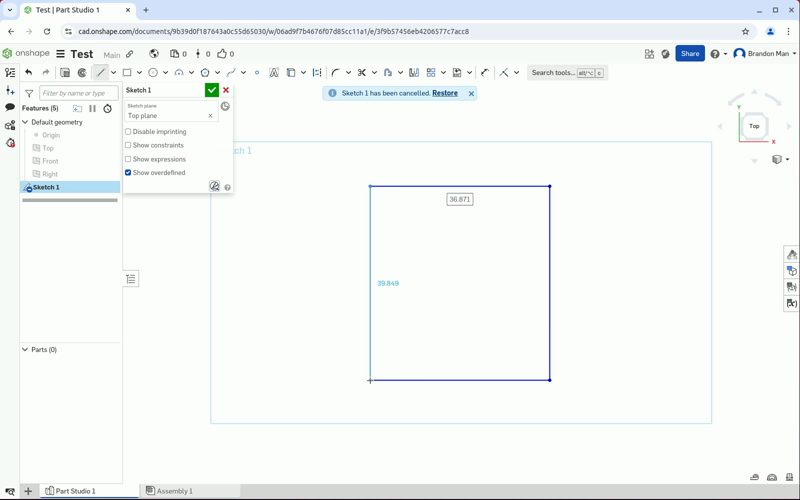
key(esc)
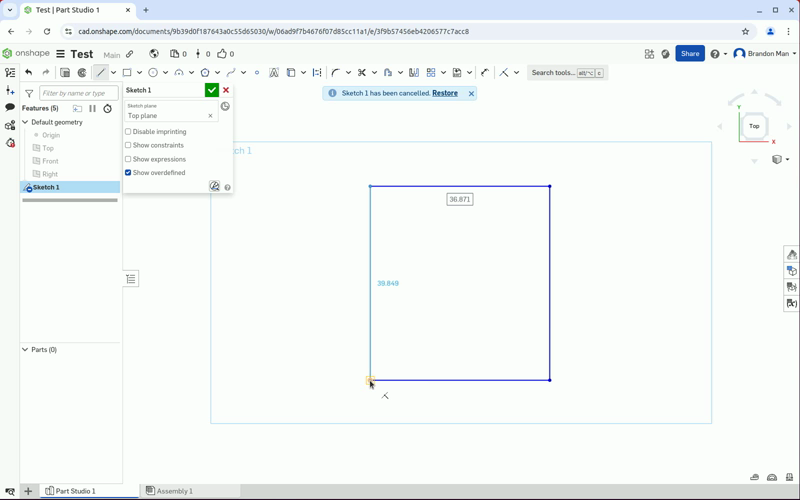
key(l)
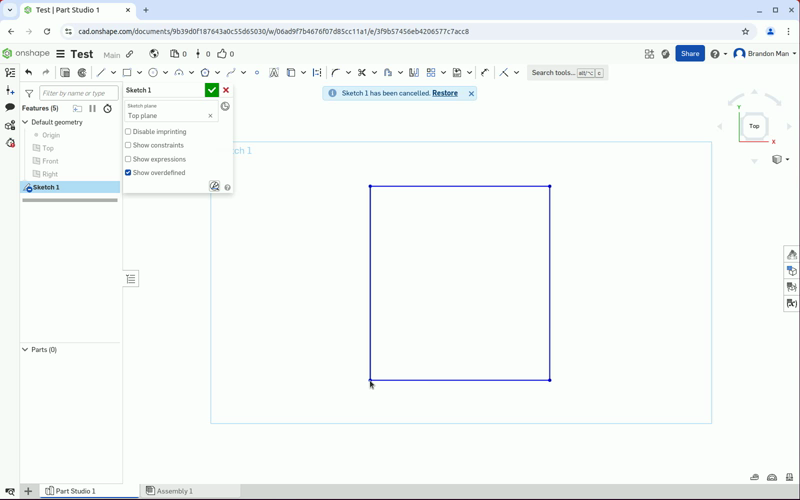
key_down(shift)
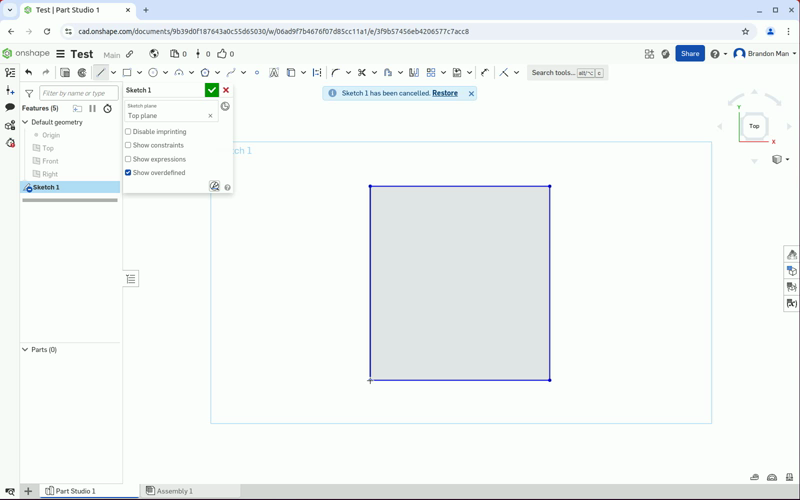
mouse_move(376, 374)
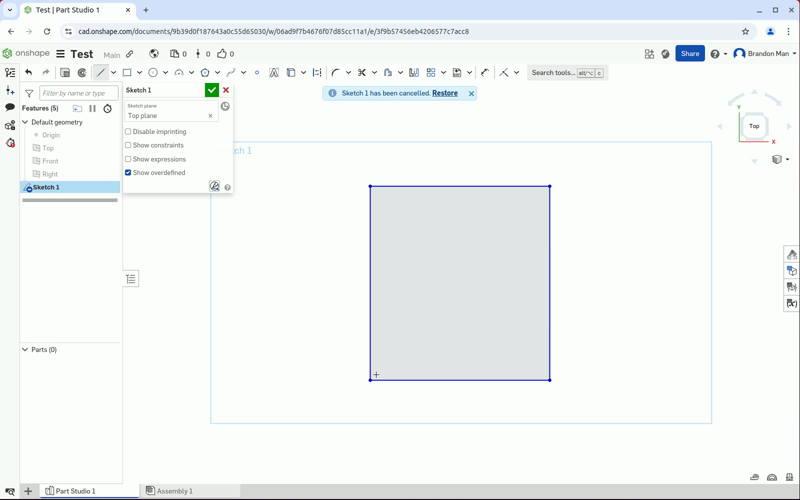
click(376, 374)
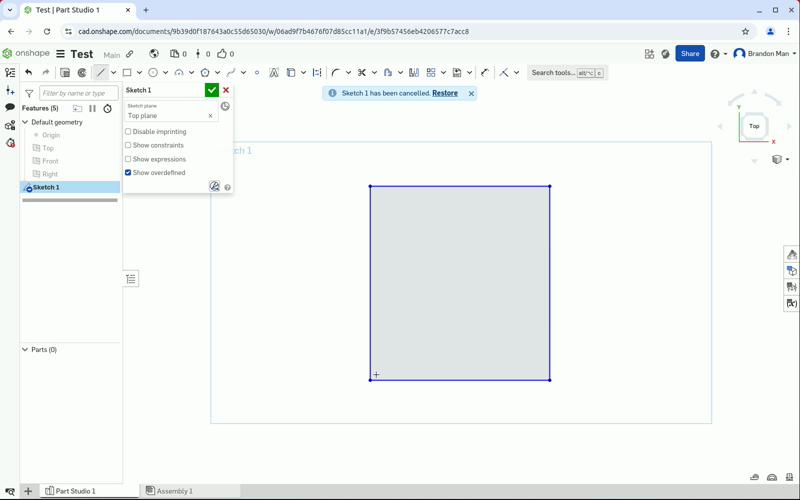
key_up(shift)
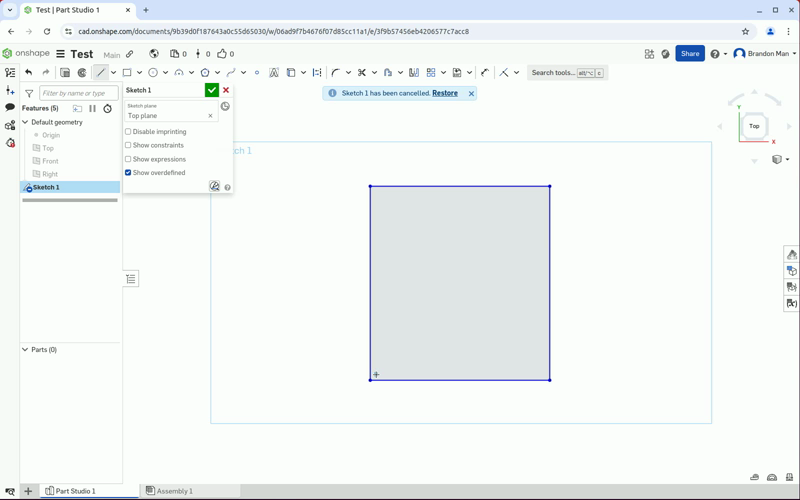
key_down(shift)
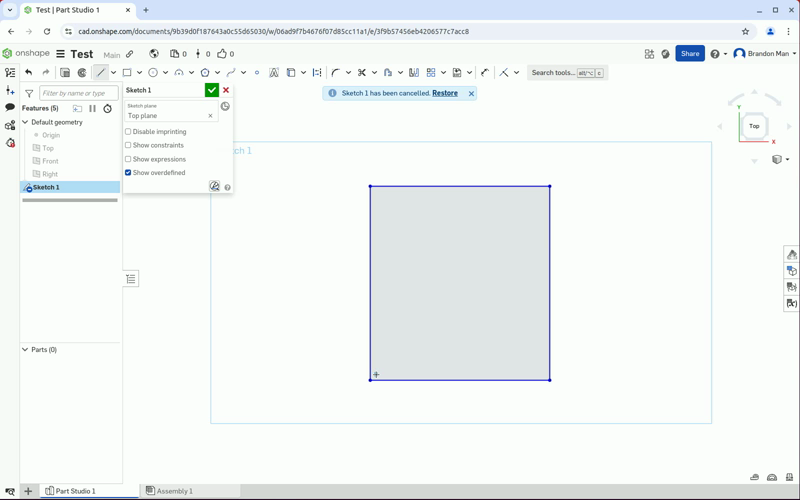
mouse_move(541, 374)
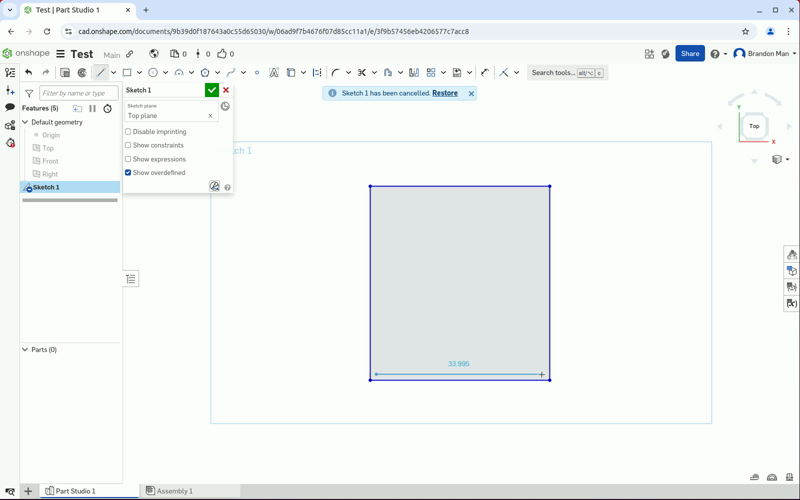
click(541, 374)
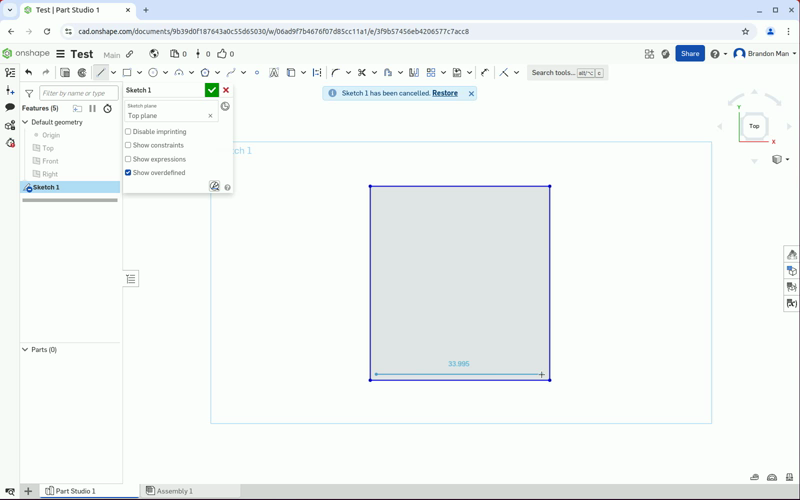
key_up(shift)
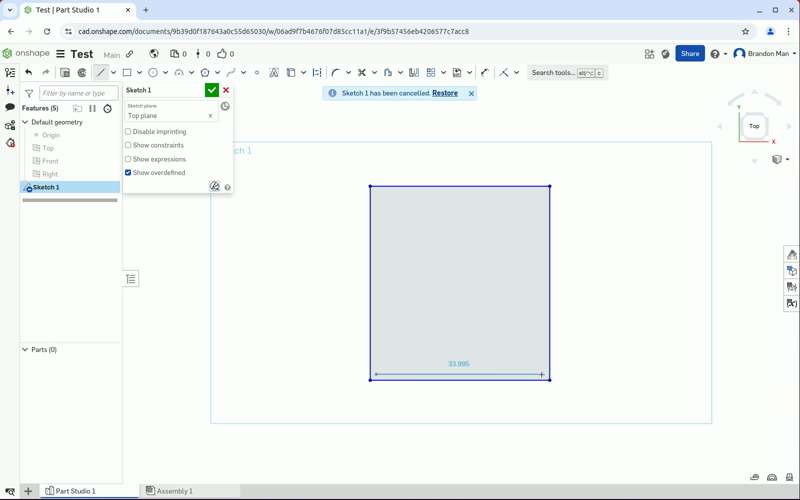
key_down(shift)
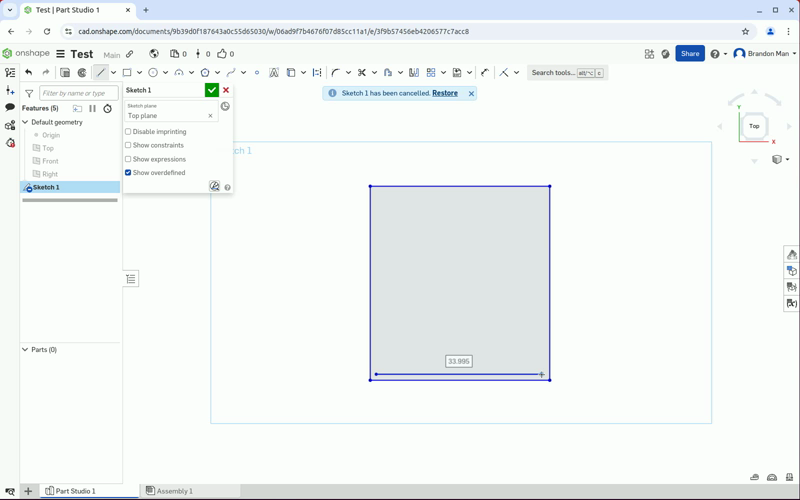
mouse_move(541, 192)
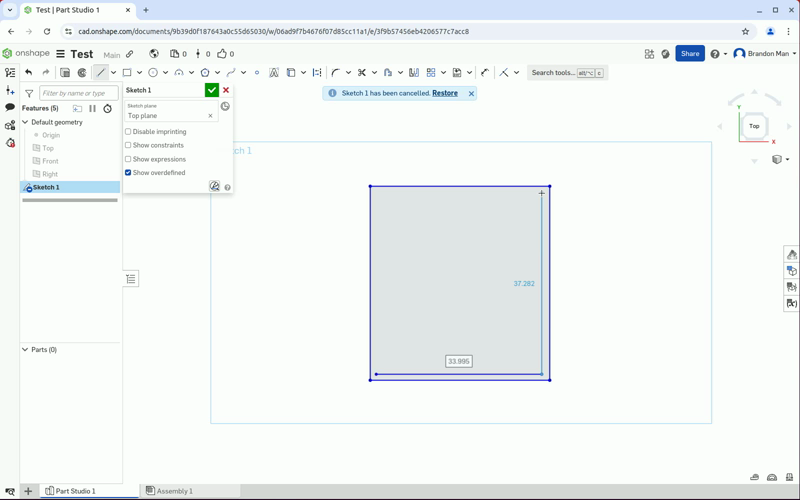
click(541, 192)
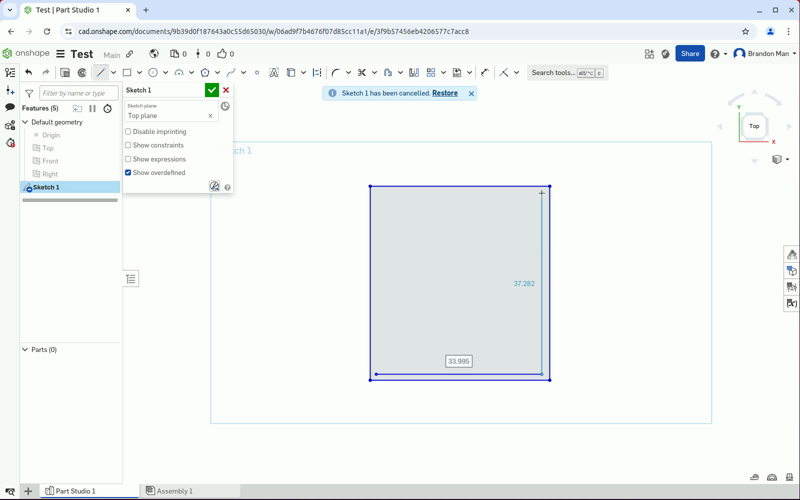
key_up(shift)
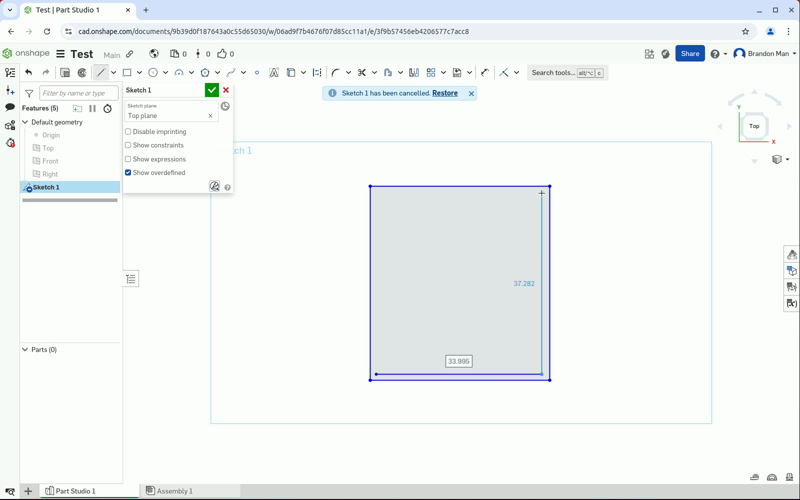
key_down(shift)
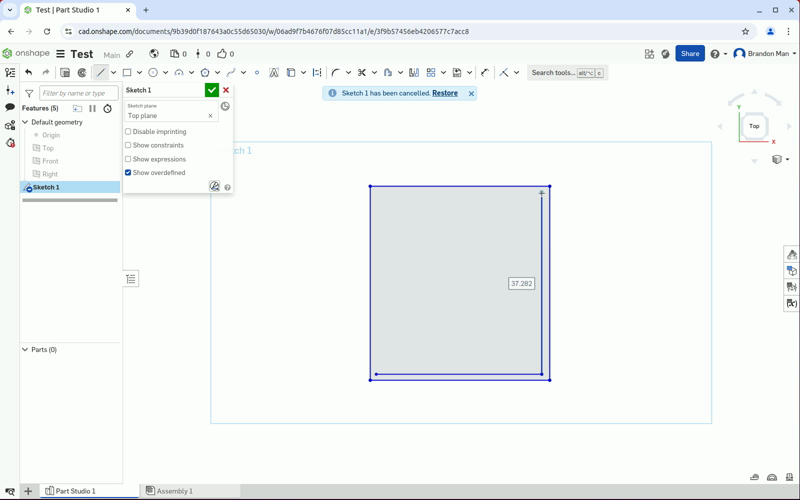
mouse_move(376, 192)
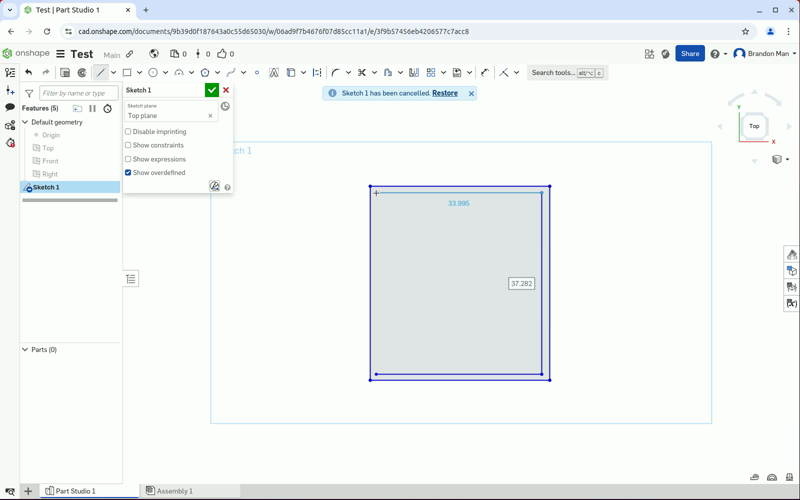
click(376, 192)
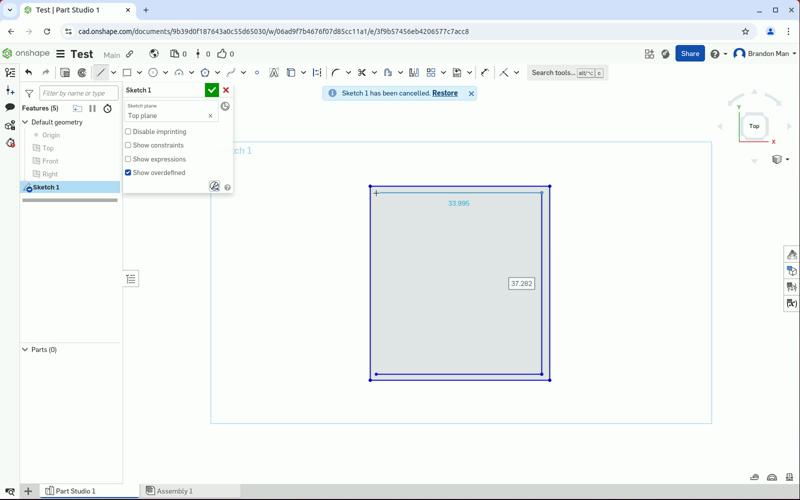
key_up(shift)
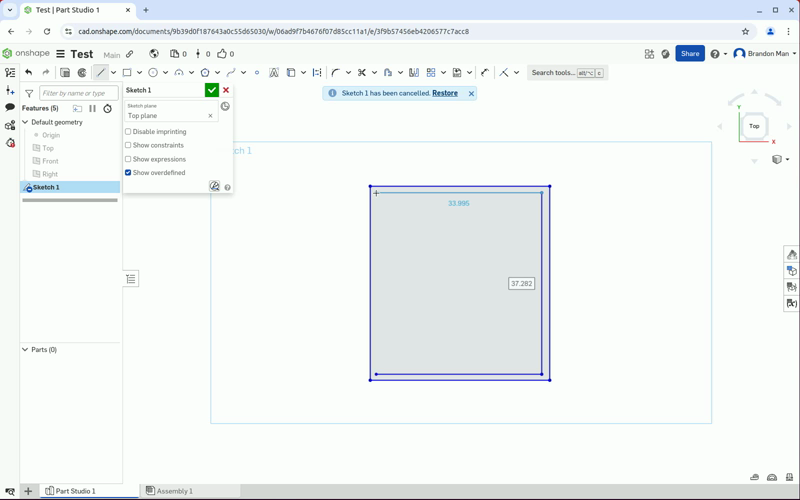
key_down(shift)
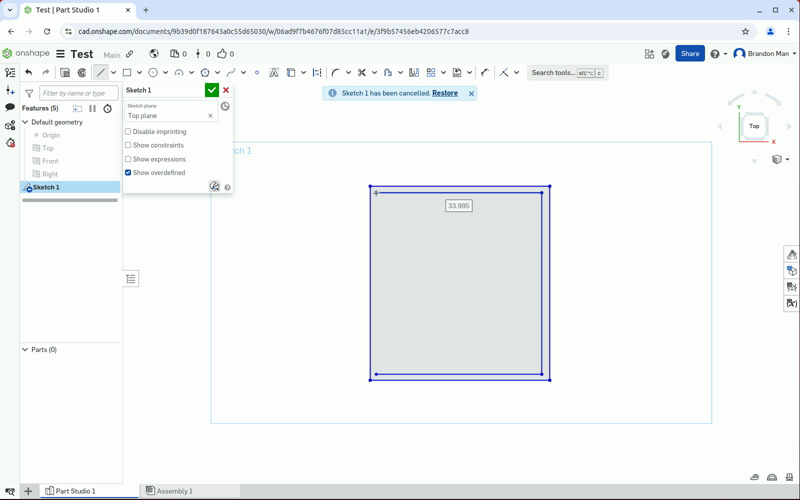
mouse_move(376, 374)
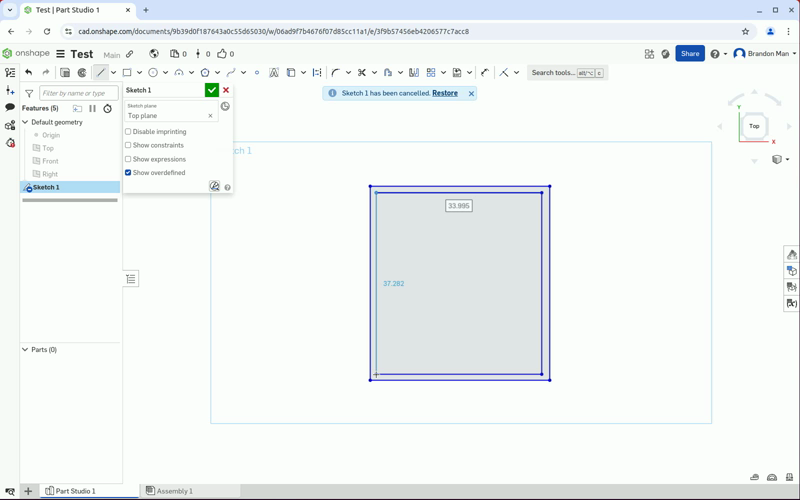
key_up(shift)
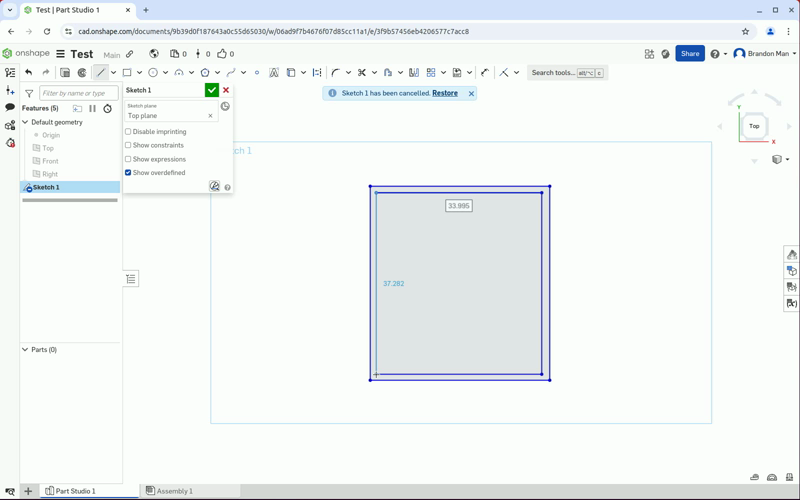
click(376, 374)
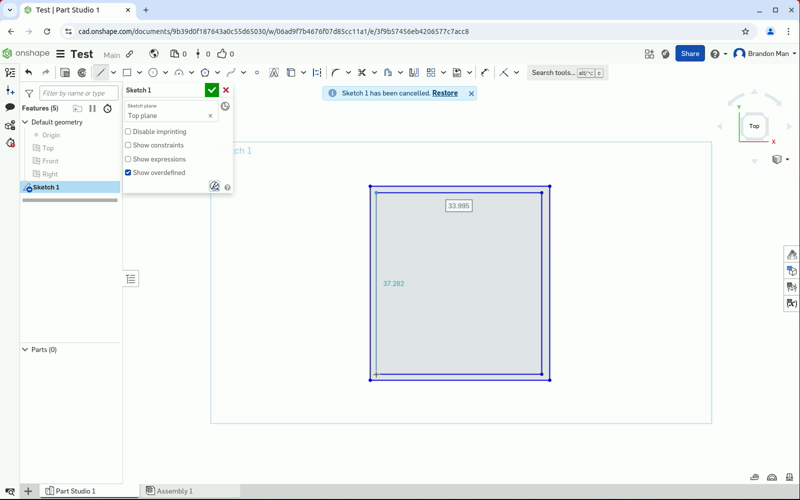
key(esc)
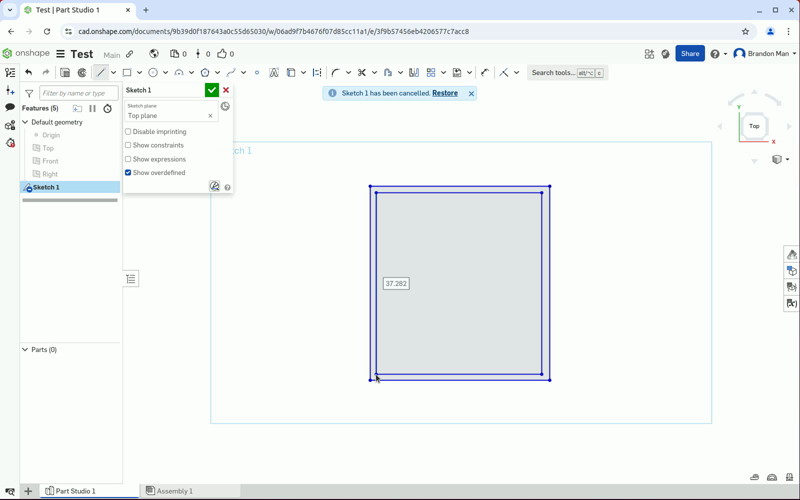
mouse_move(546, 202)
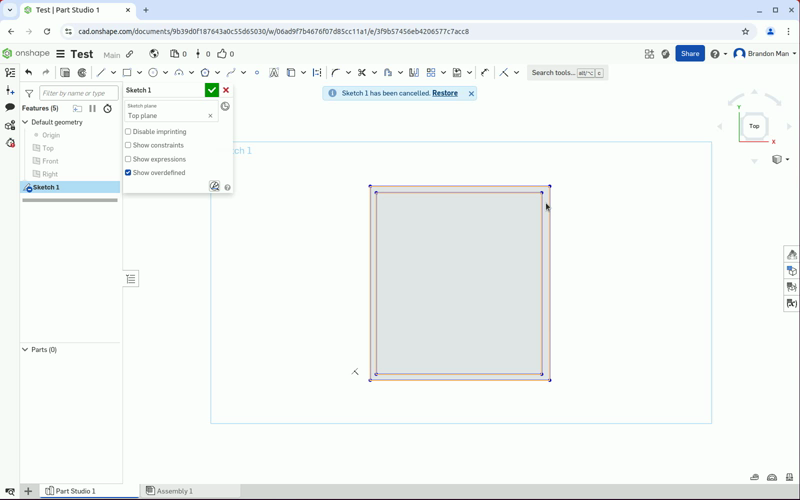
click(546, 202)
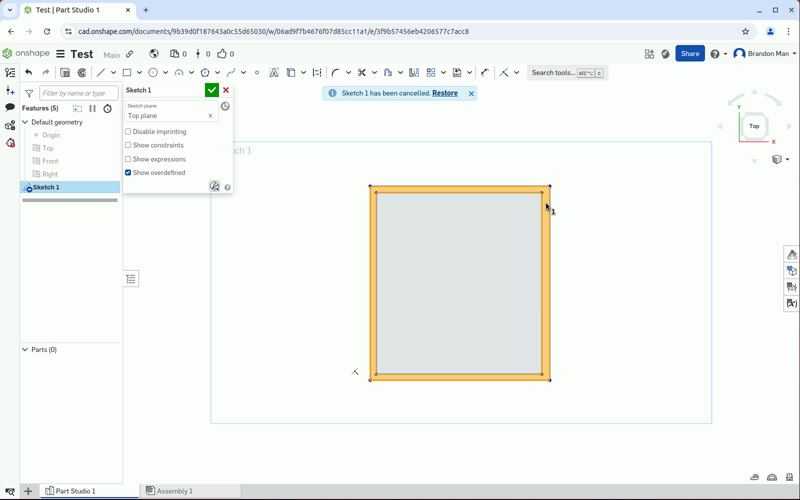
mouse_move(73, 352)
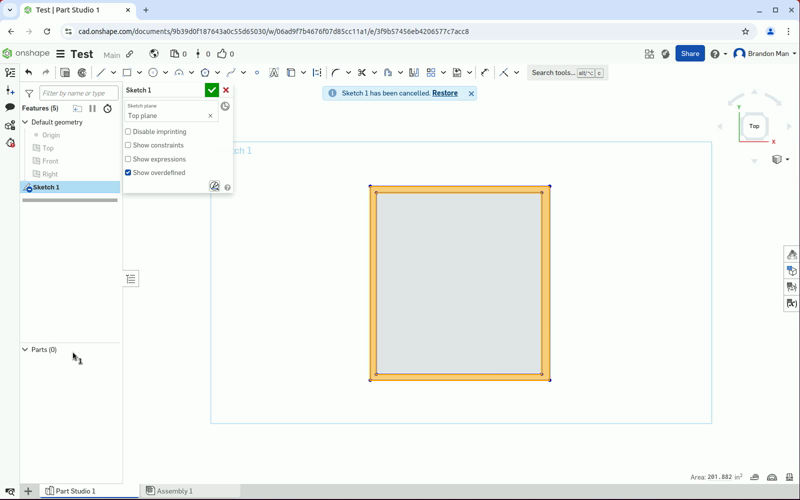
key(shift+y)
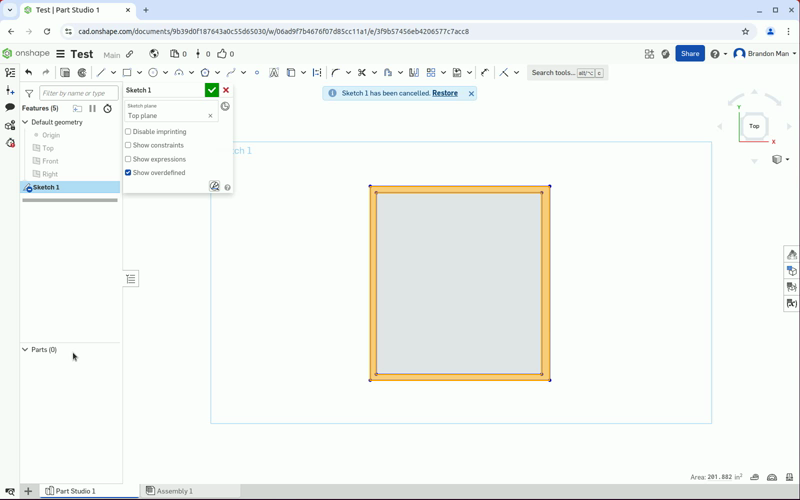
key(shift+e)
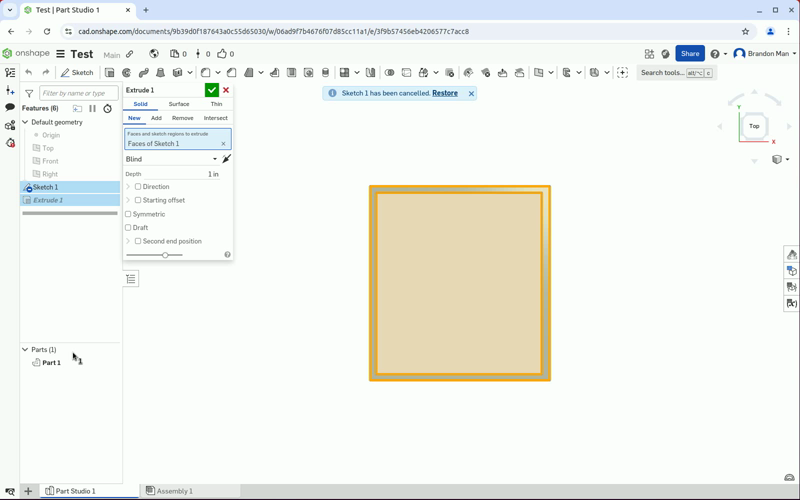
mouse_move(143, 106)
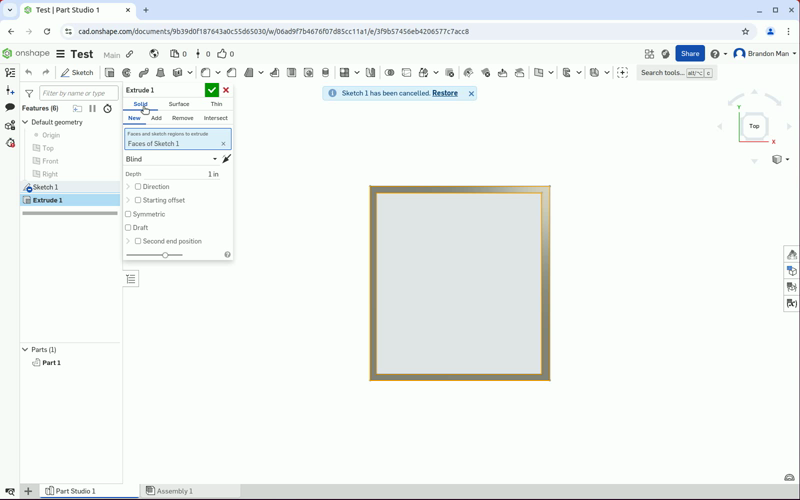
click(143, 106)
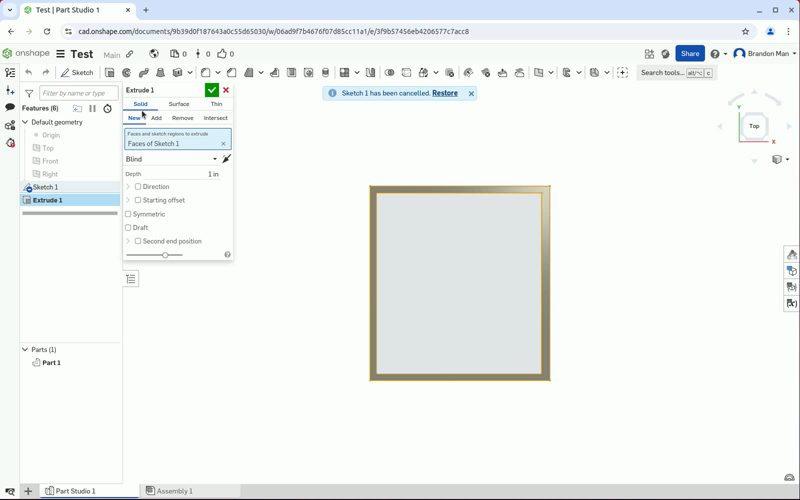
mouse_move(137, 120)
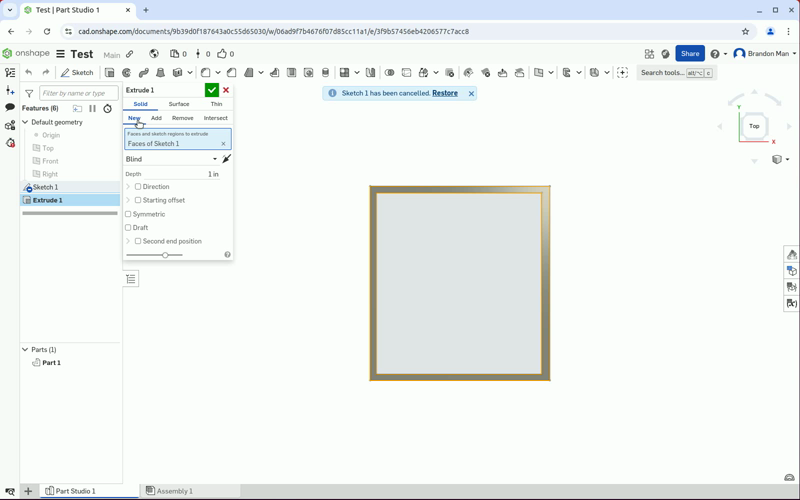
click(137, 120)
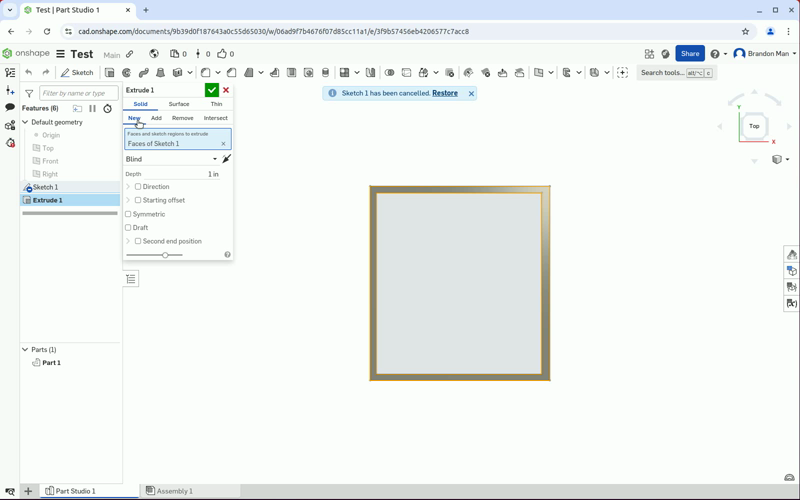
key(tab, 4)
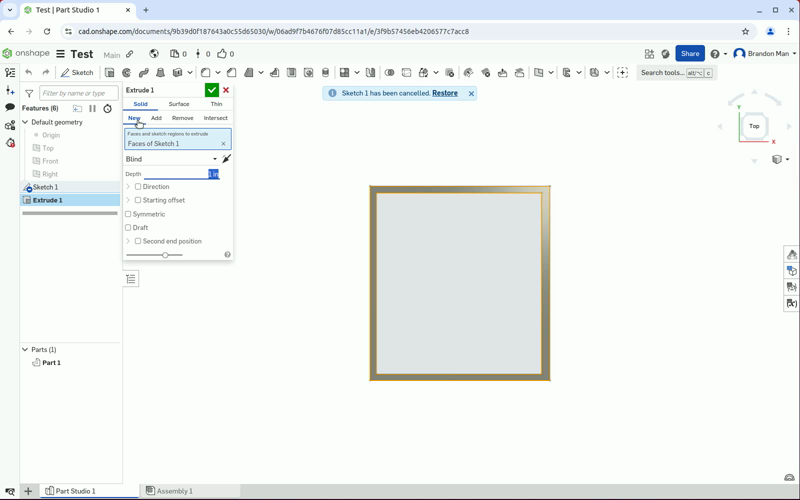
text(9.628)
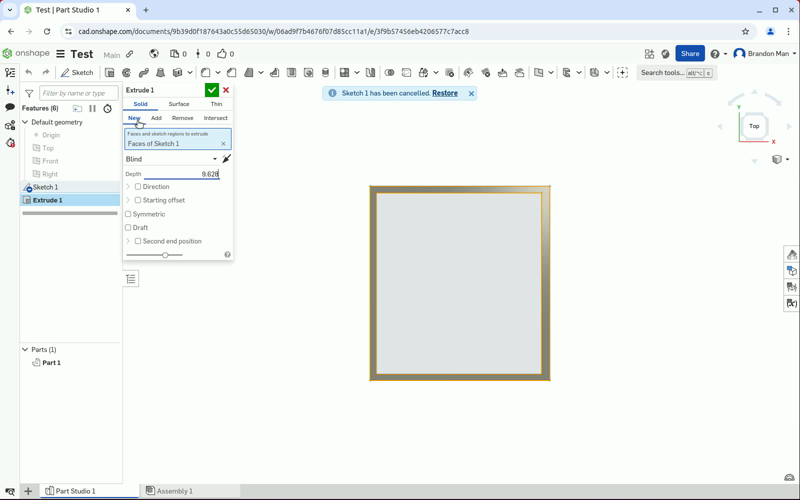
key(enter)
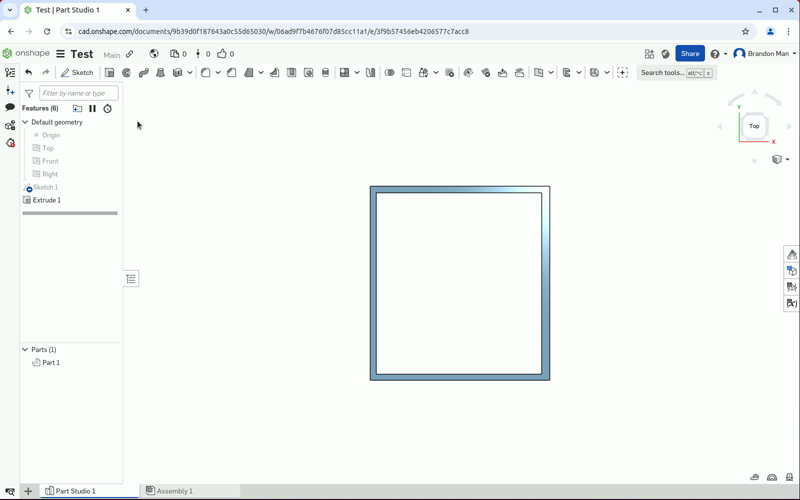
key(shift+h)
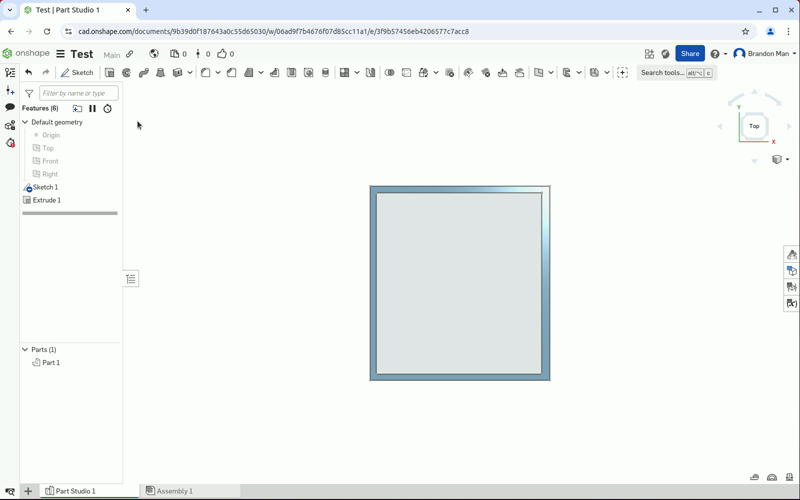
key(shift+h)
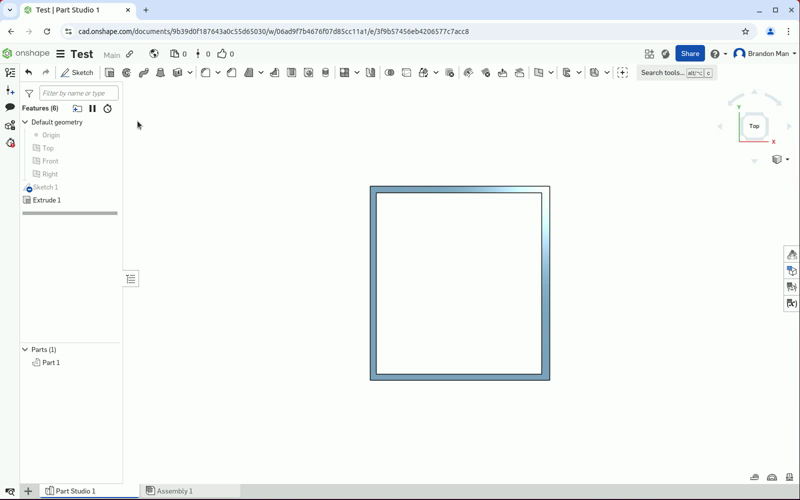
mouse_move(73, 189)
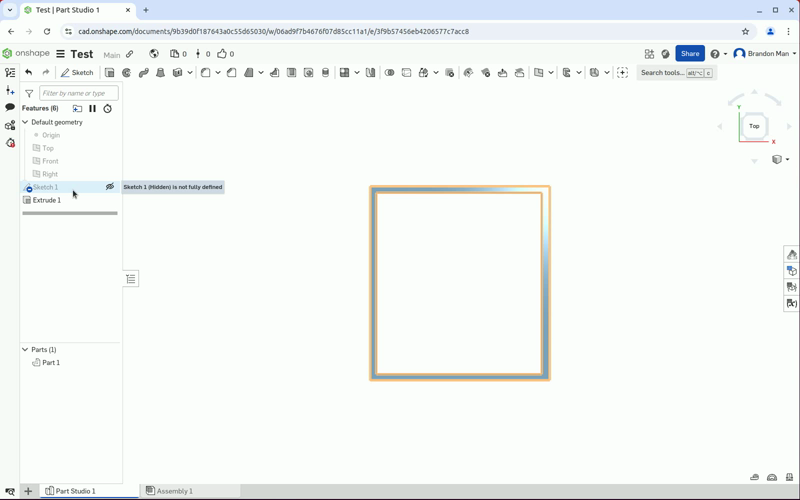
click(73, 189)
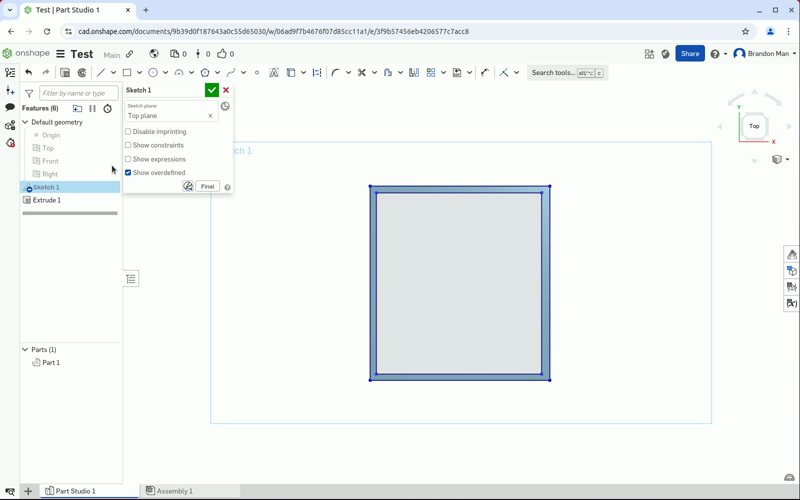
mouse_move(229, 92)
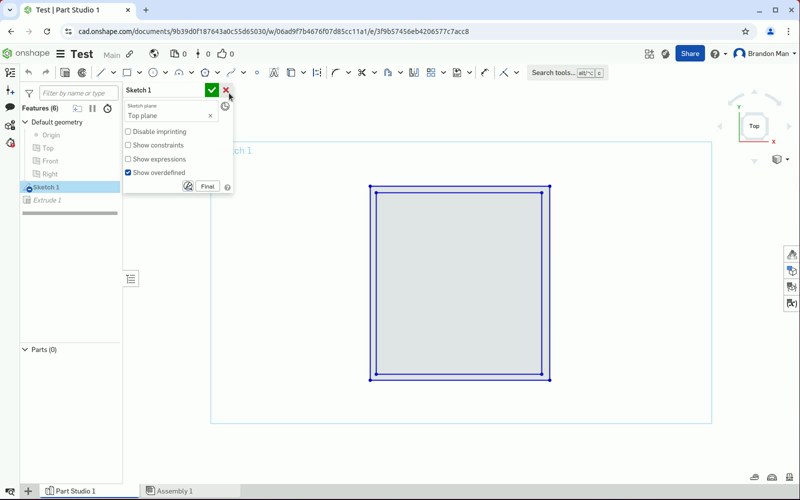
click(229, 92)
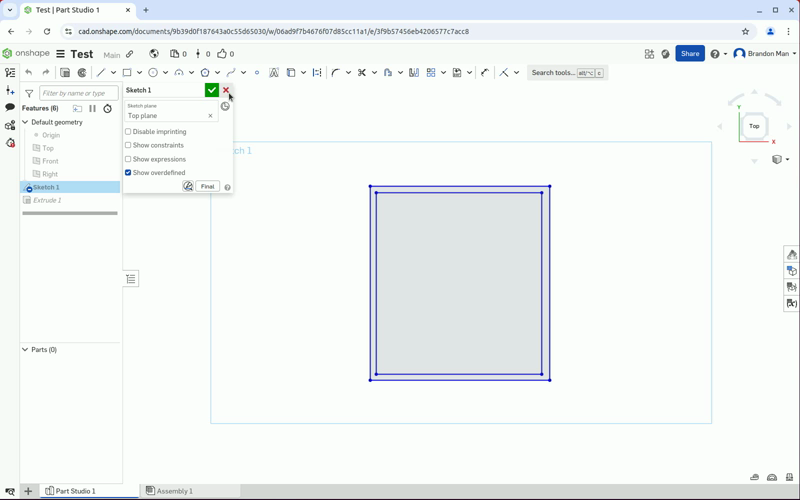
key(shift+s)
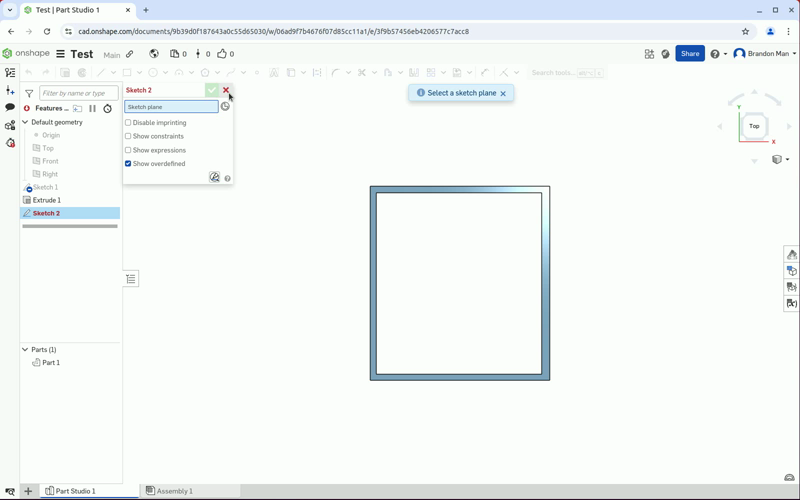
mouse_move(73, 150)
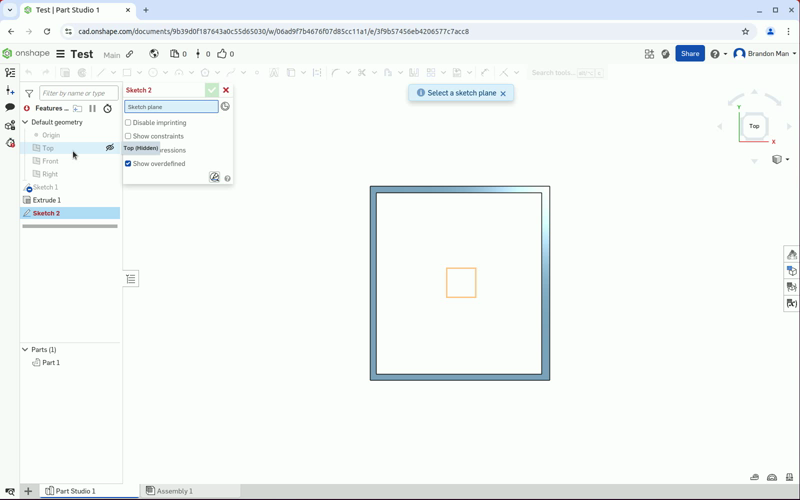
click(73, 150)
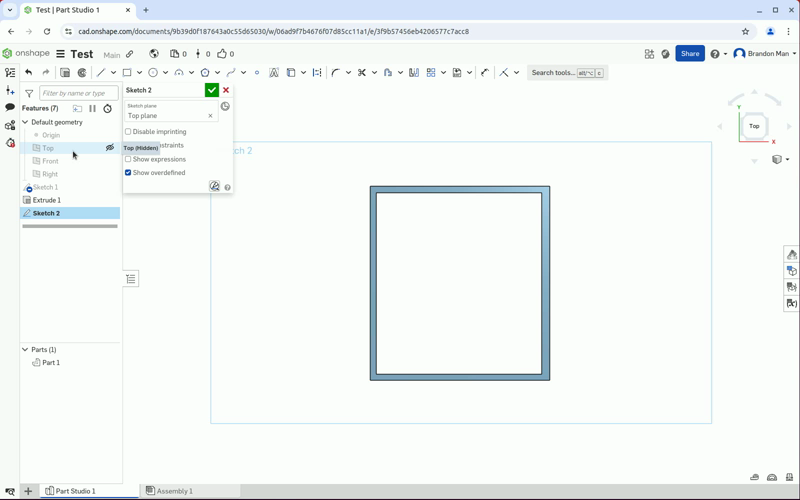
mouse_move(73, 352)
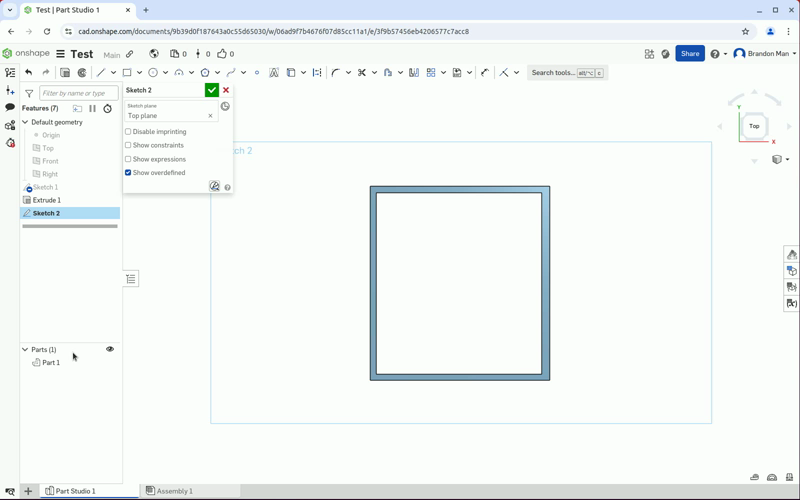
key(y)
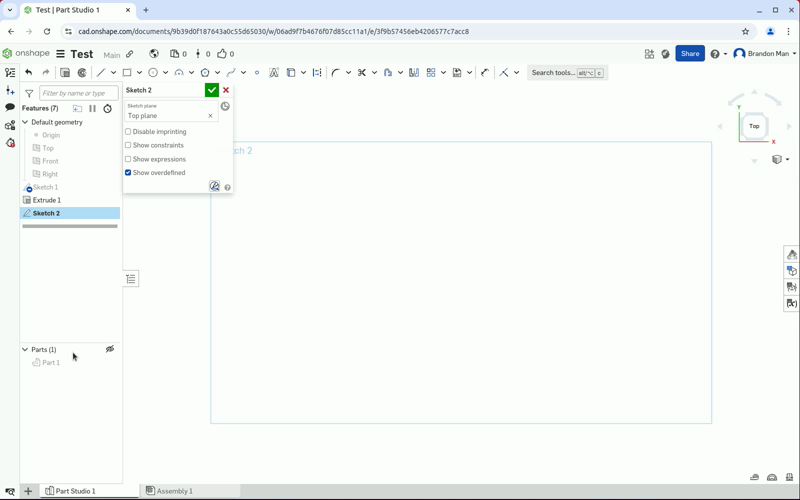
key(l)
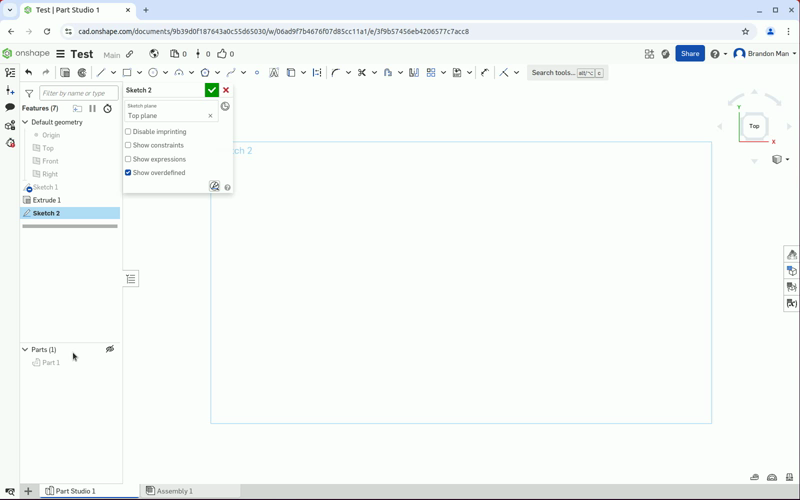
key_down(shift)
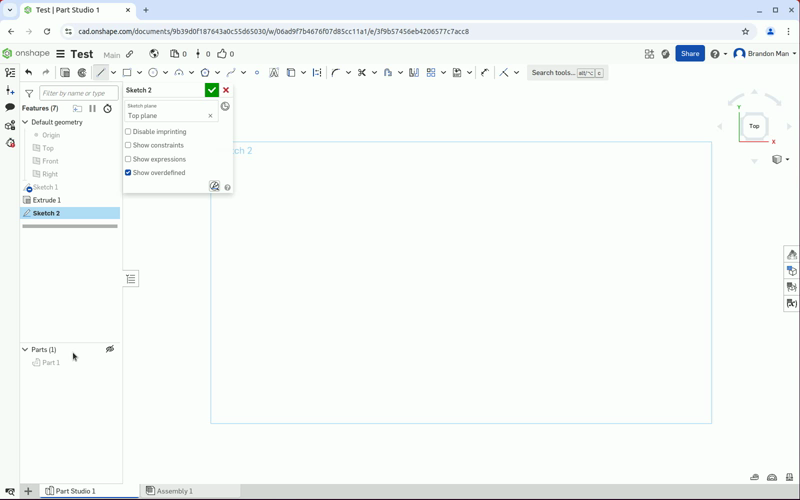
mouse_move(377, 373)
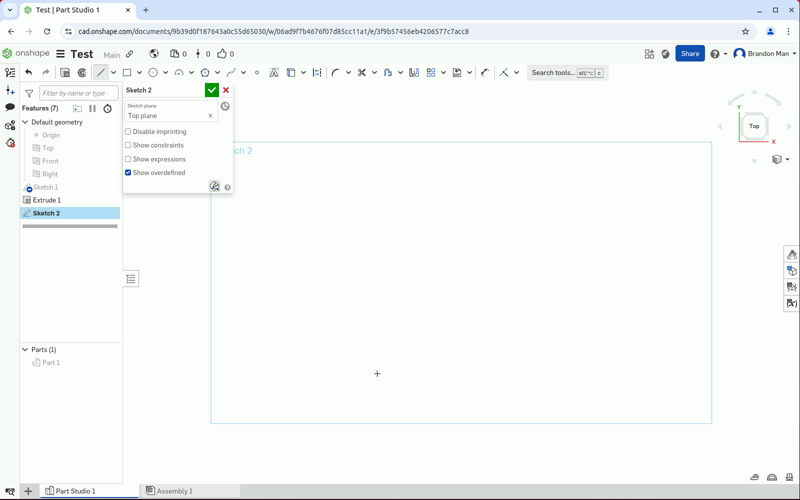
click(377, 373)
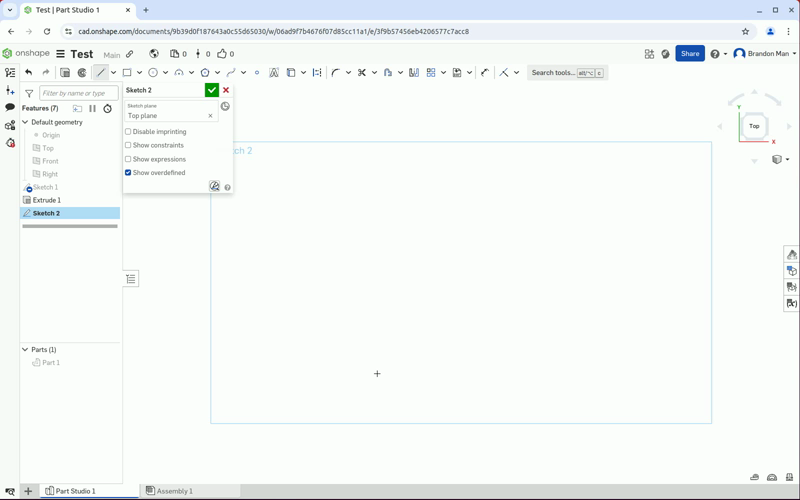
key_up(shift)
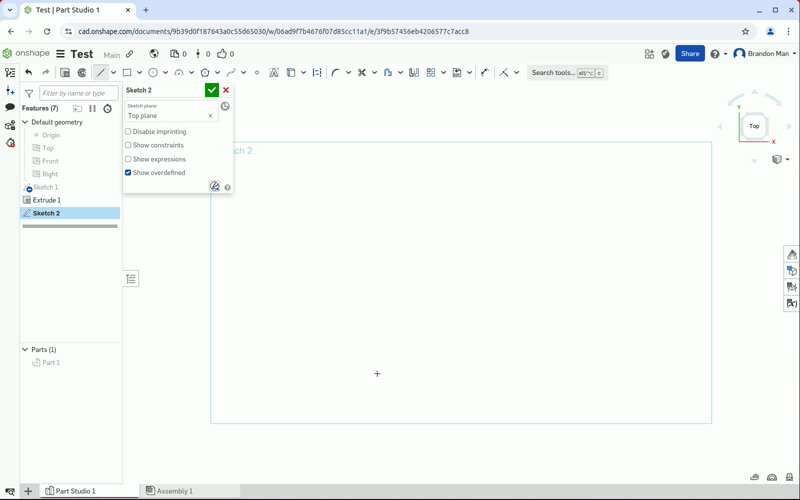
key_down(shift)
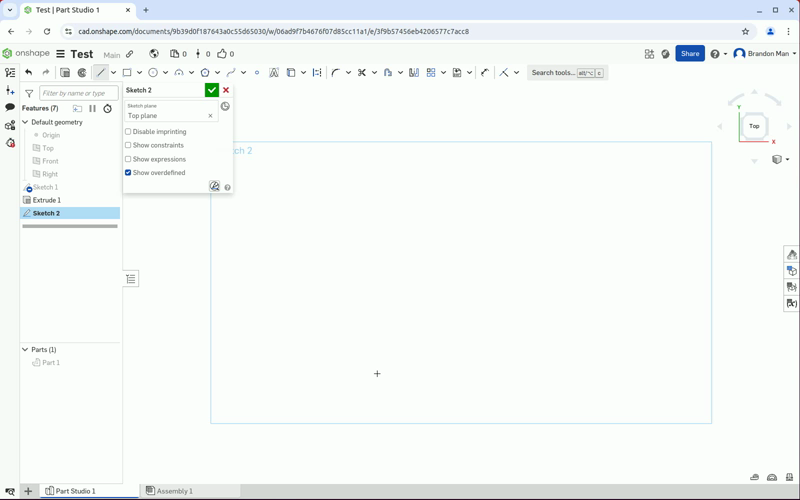
mouse_move(543, 373)
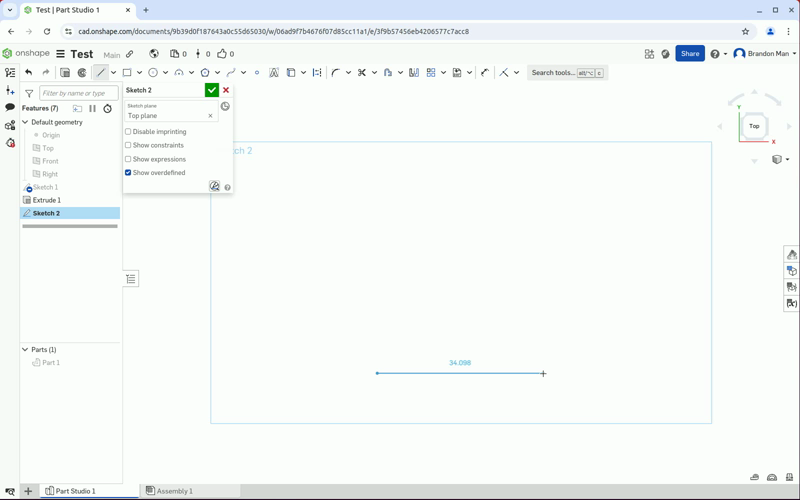
click(543, 373)
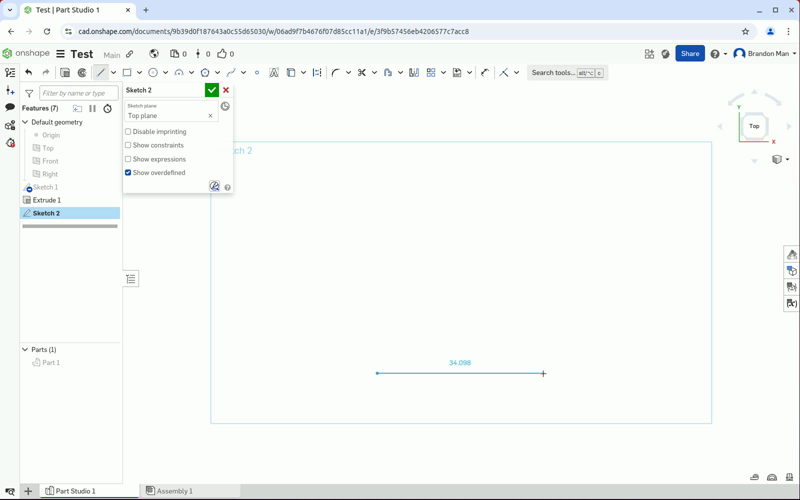
key_up(shift)
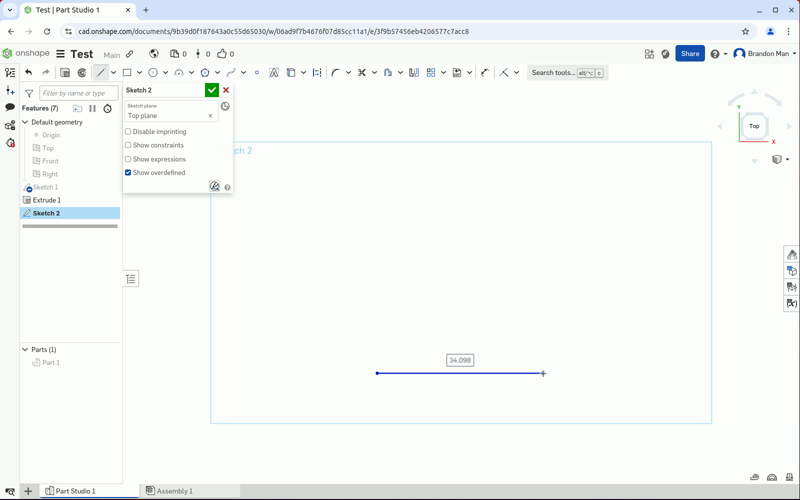
key_down(shift)
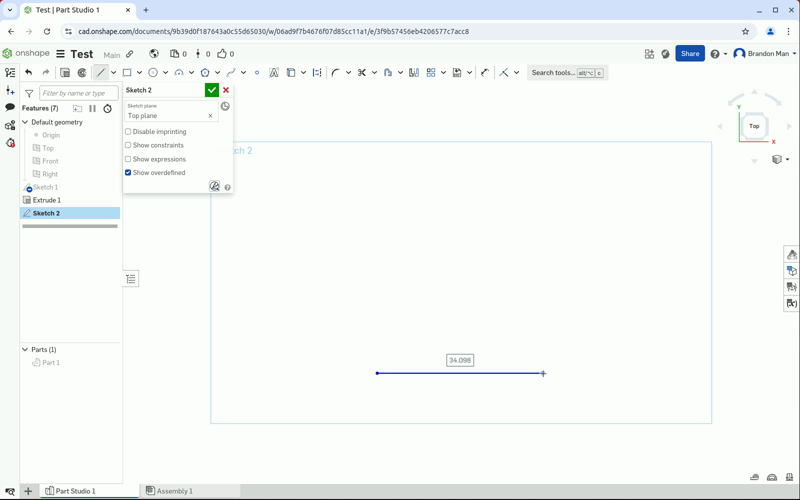
mouse_move(543, 192)
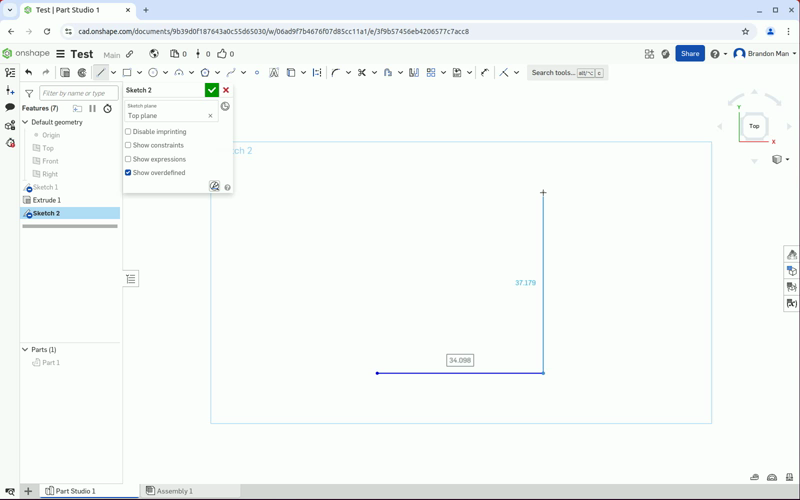
click(543, 192)
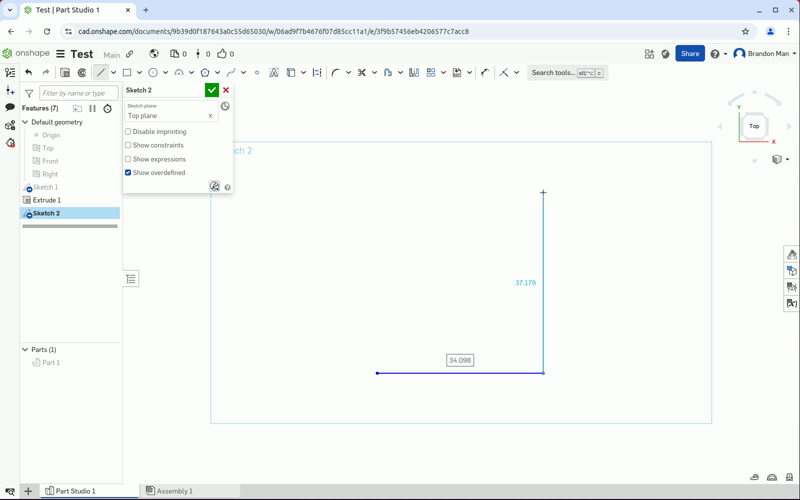
key_up(shift)
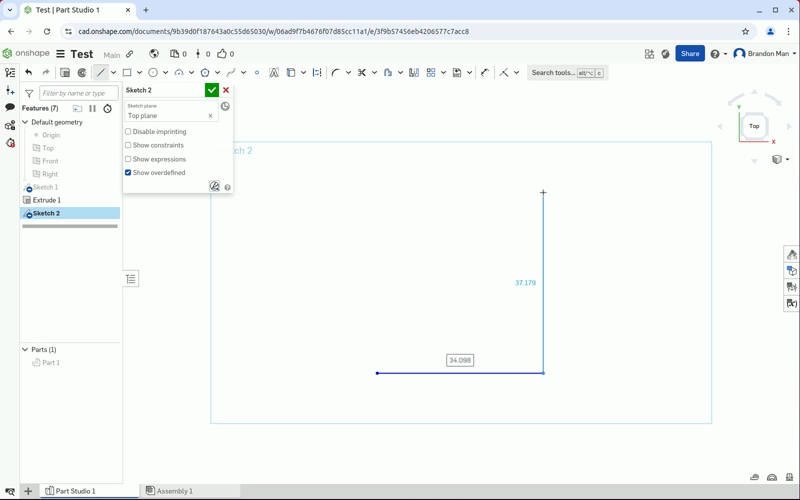
key_down(shift)
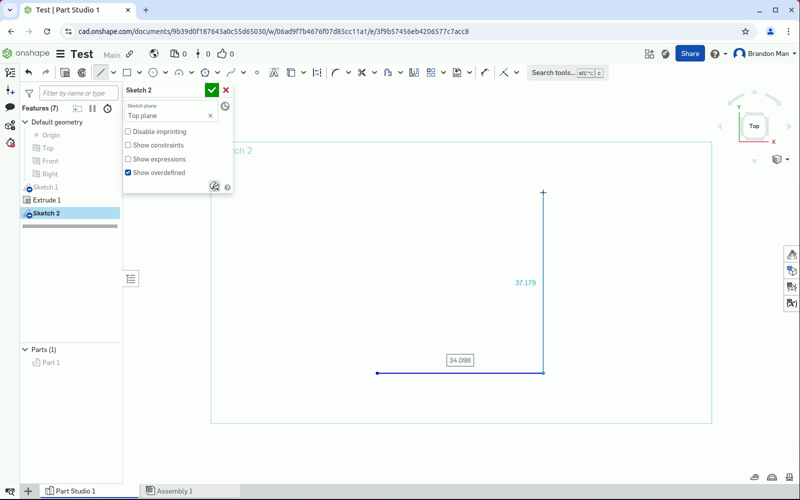
mouse_move(377, 192)
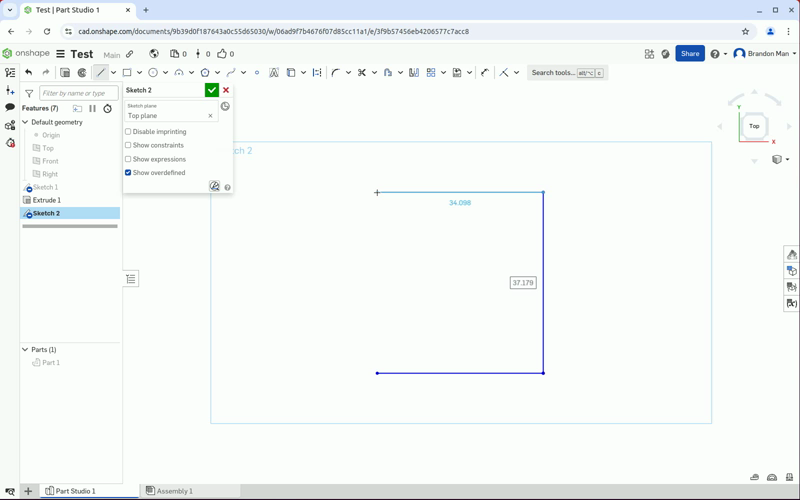
click(377, 192)
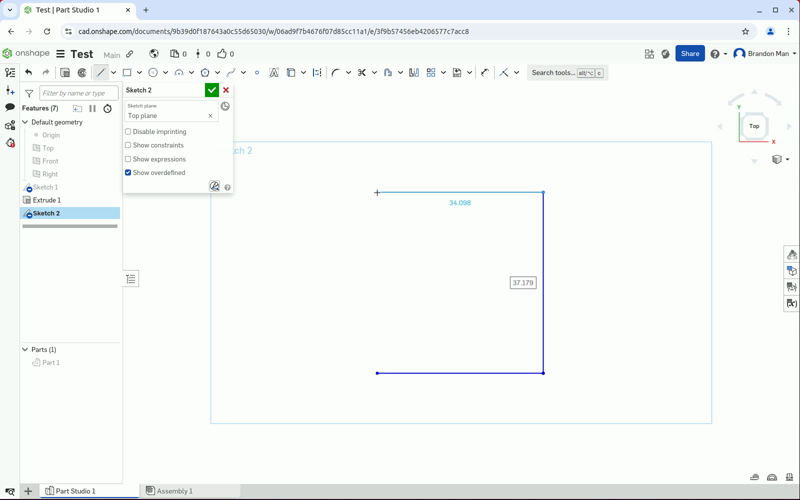
key_up(shift)
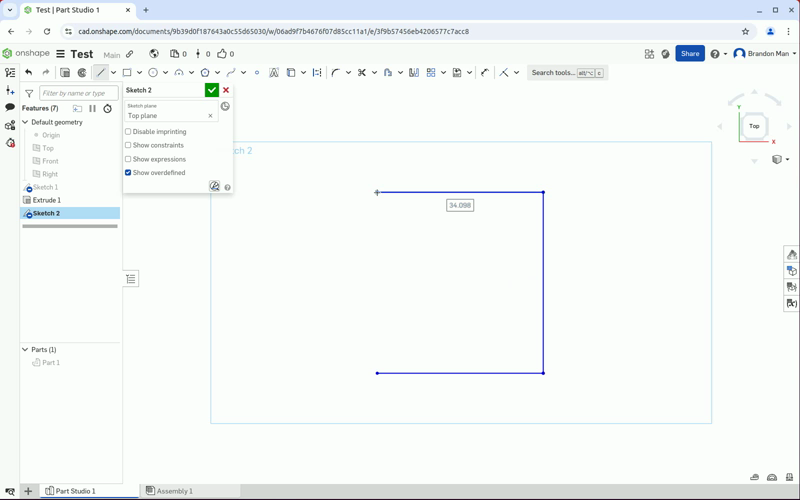
key_down(shift)
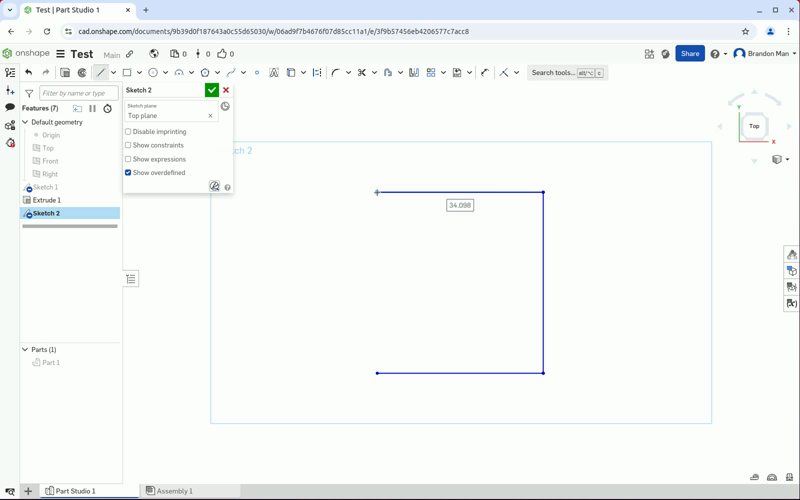
mouse_move(377, 373)
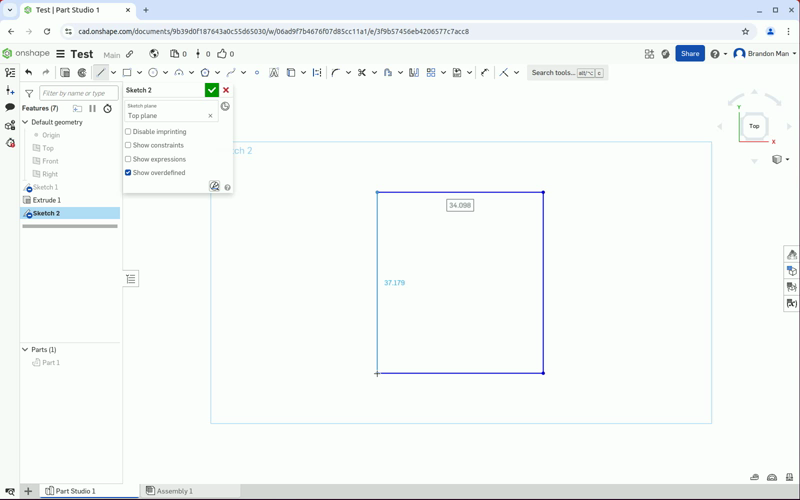
key_up(shift)
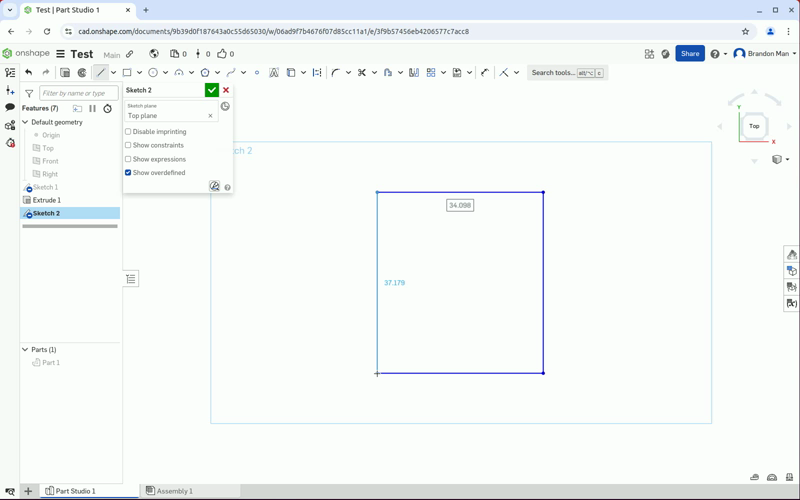
click(377, 373)
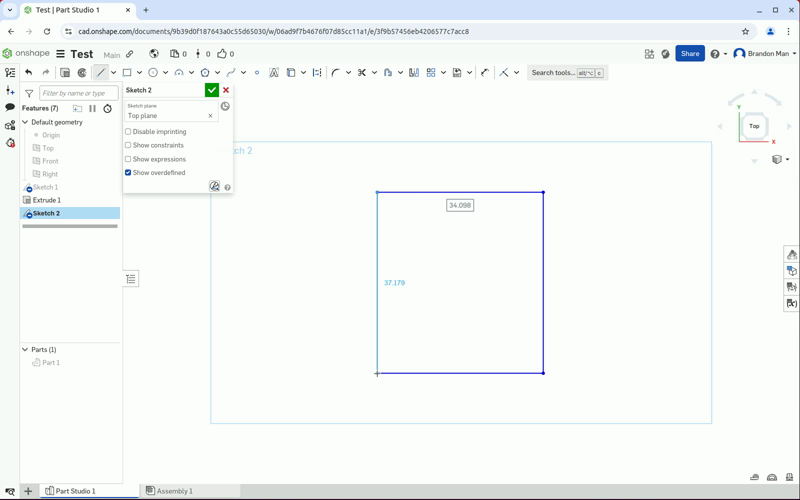
key(esc)
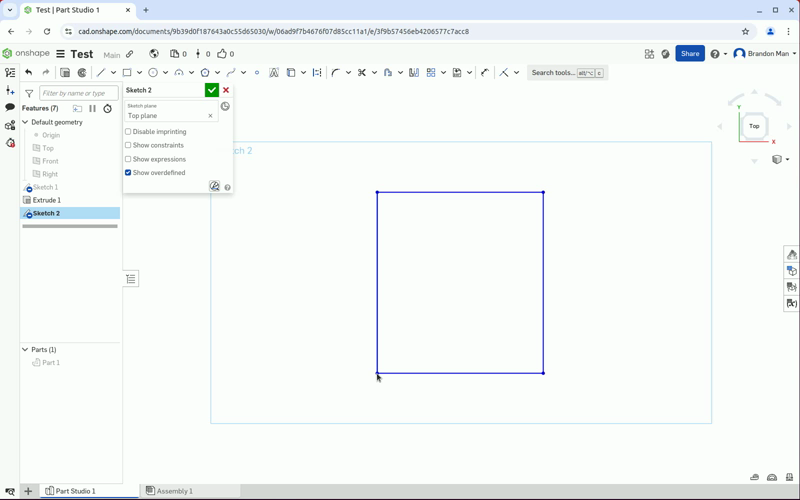
key(l)
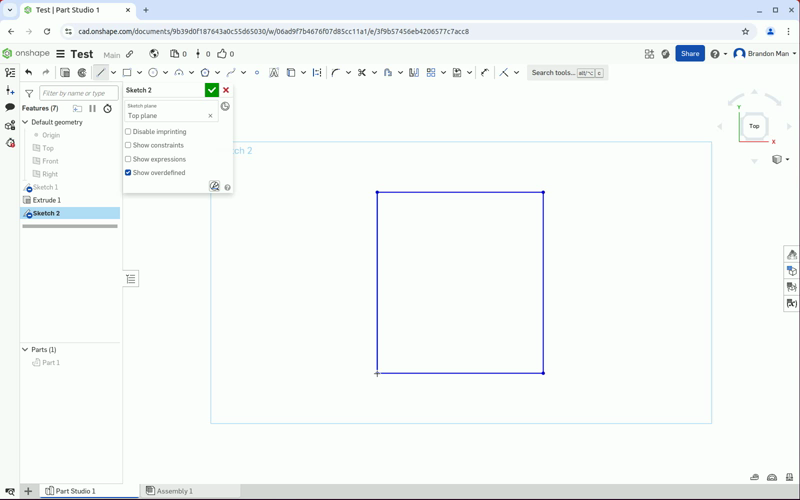
key_down(shift)
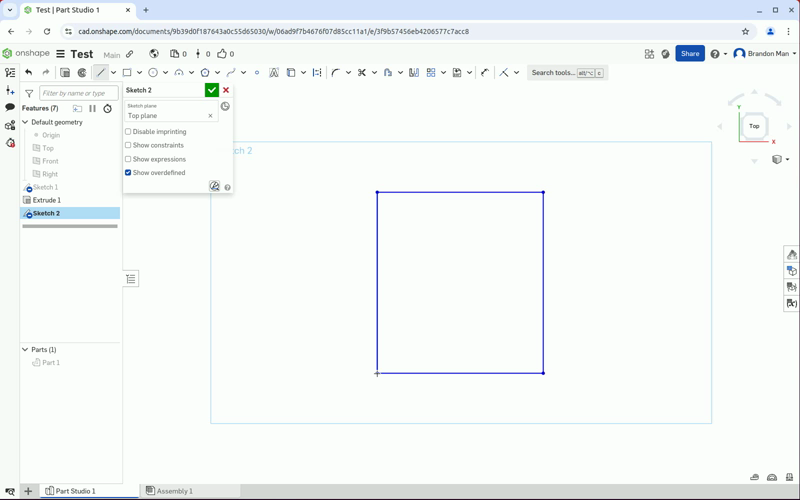
mouse_move(406, 323)
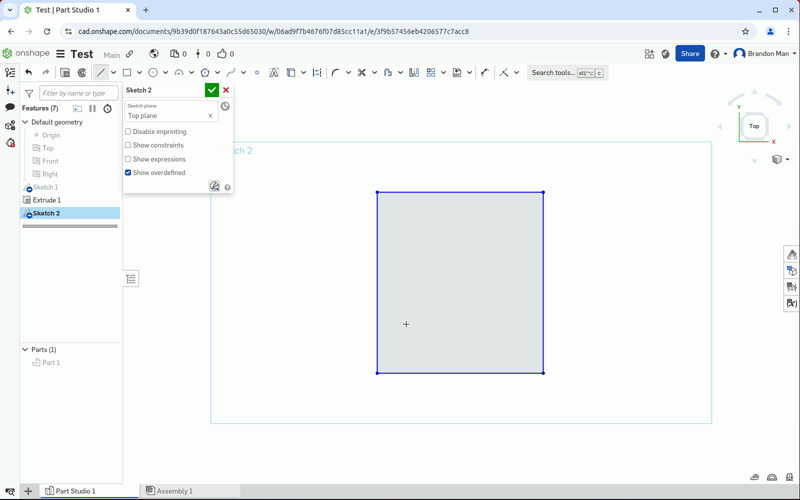
click(406, 323)
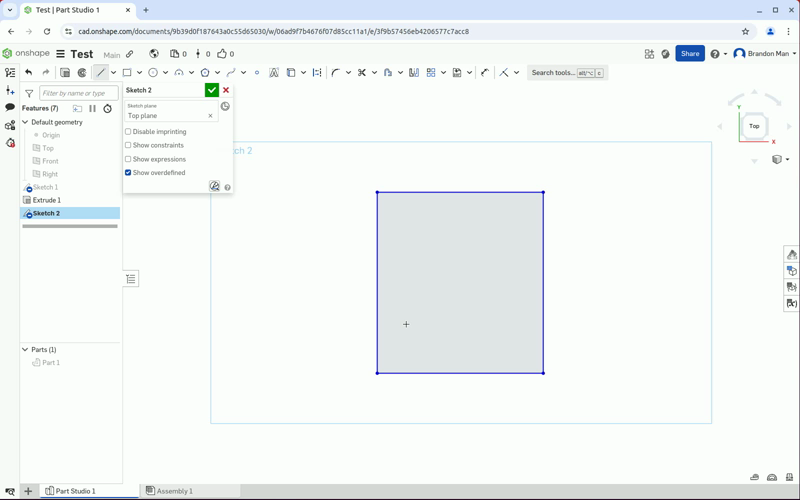
key_up(shift)
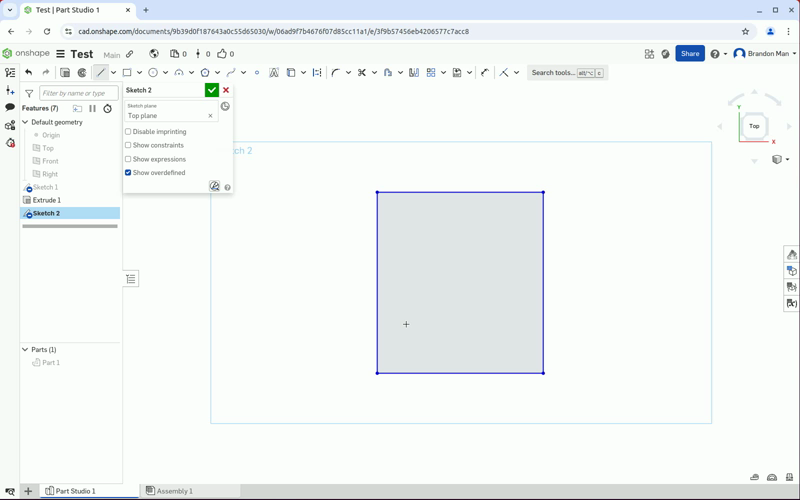
key_down(shift)
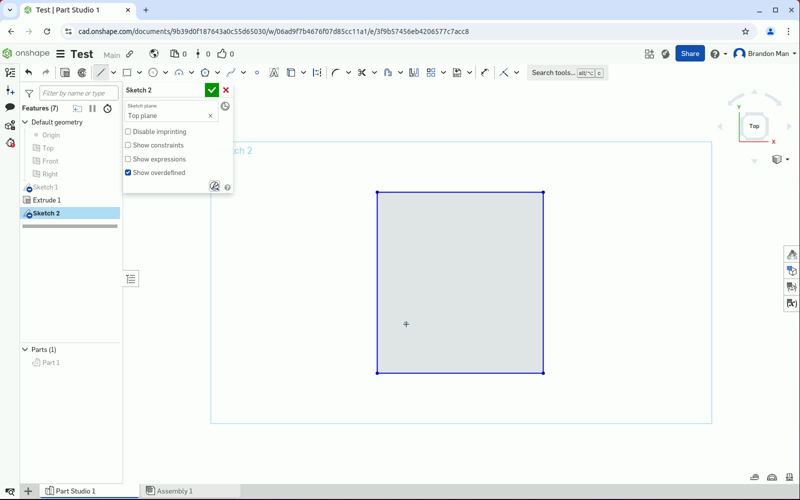
mouse_move(514, 323)
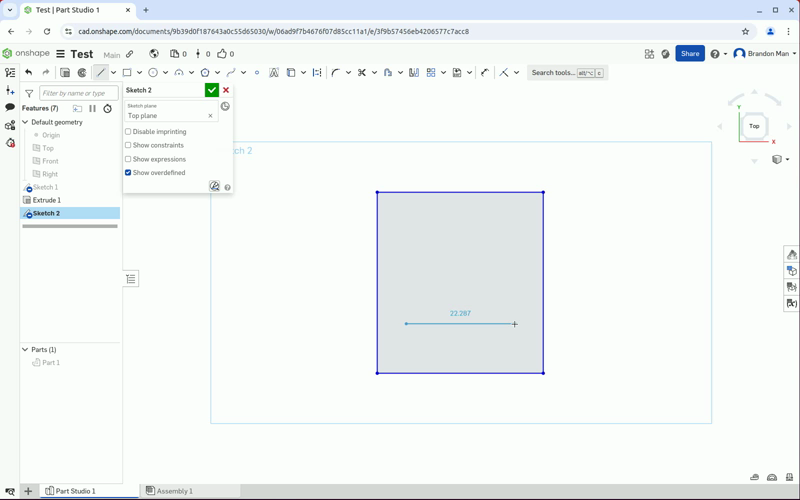
click(514, 323)
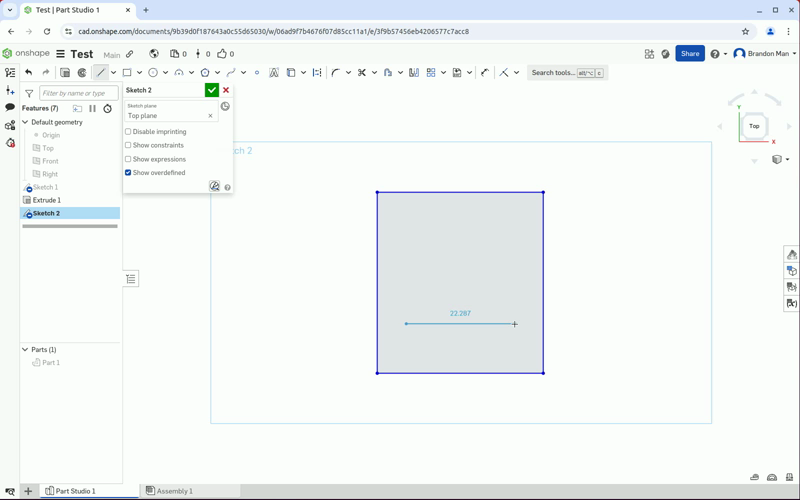
key_up(shift)
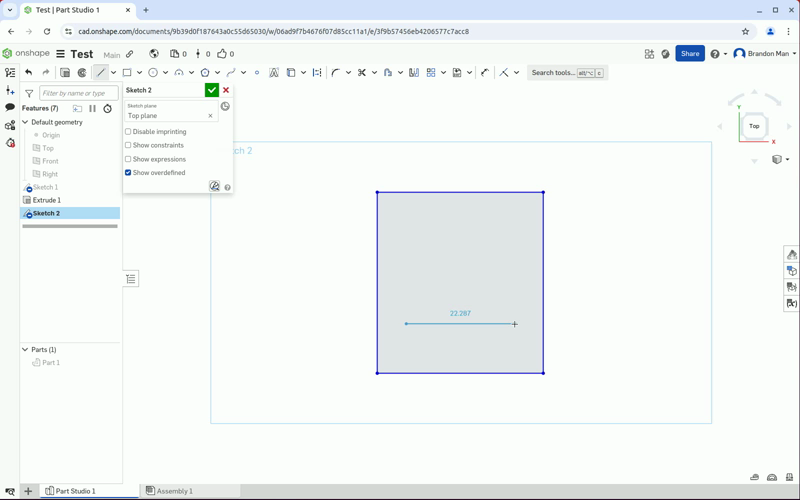
key_down(shift)
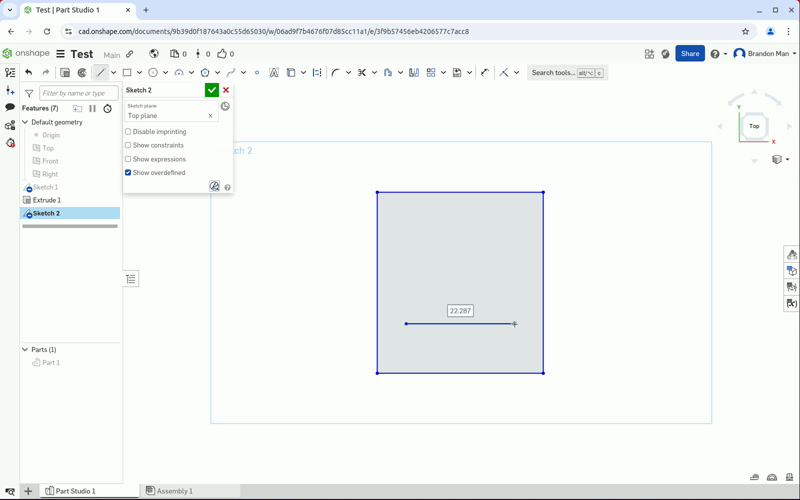
mouse_move(514, 241)
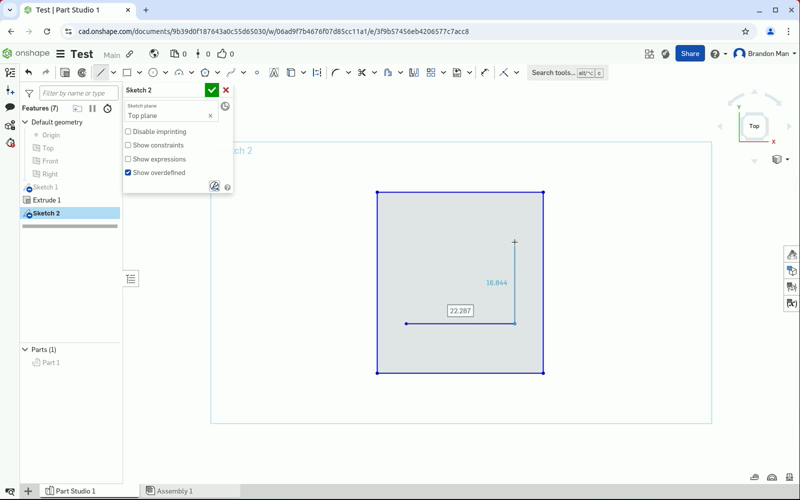
click(514, 241)
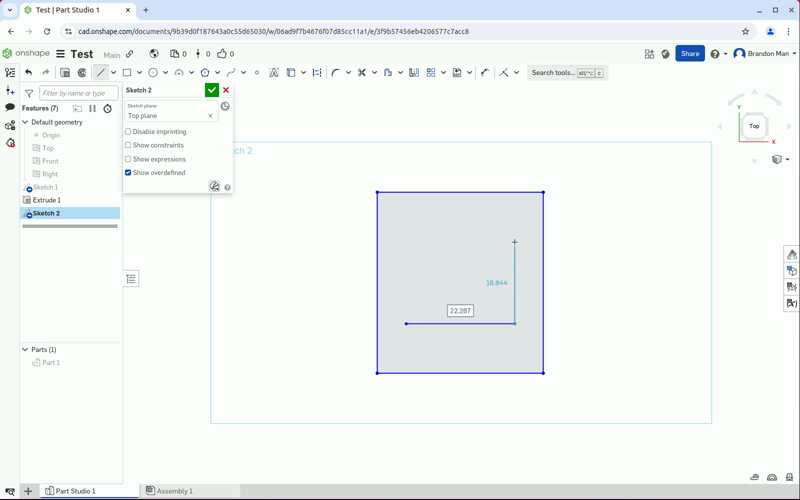
key_up(shift)
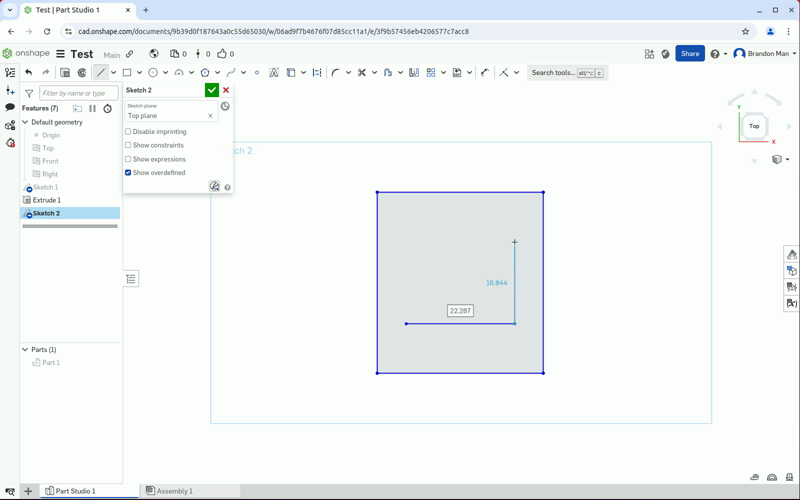
key_down(shift)
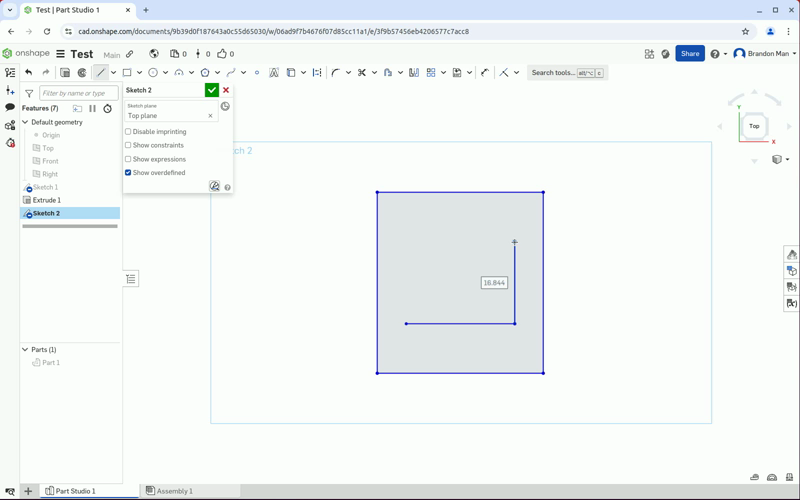
mouse_move(406, 241)
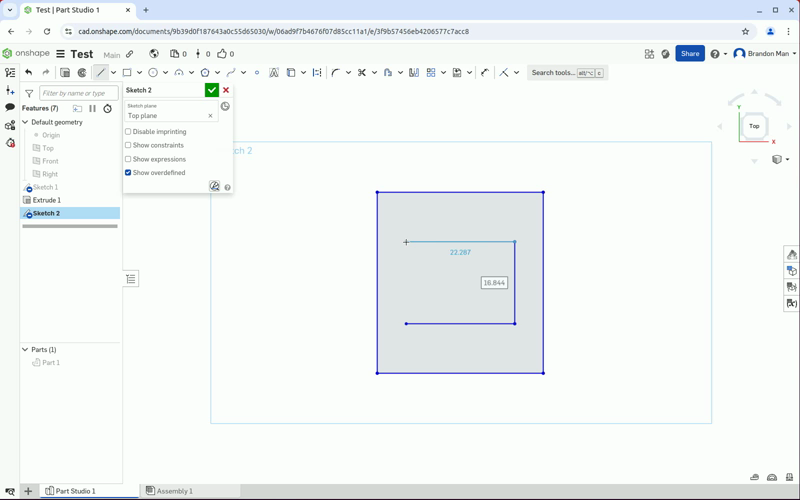
click(406, 241)
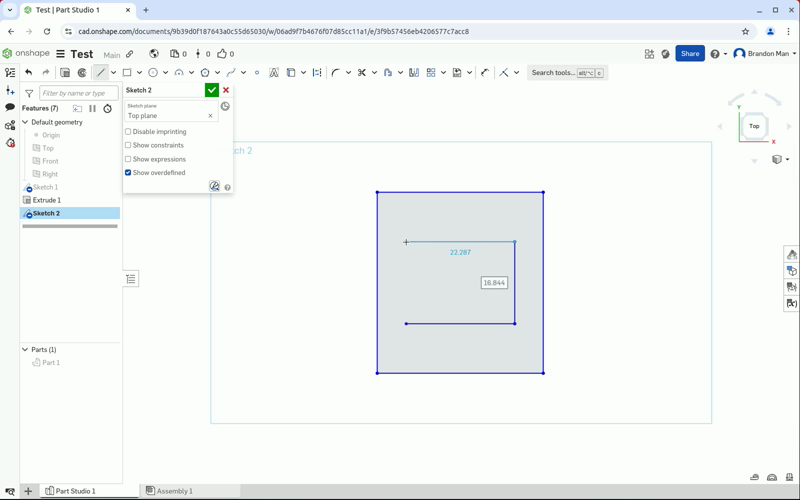
key_up(shift)
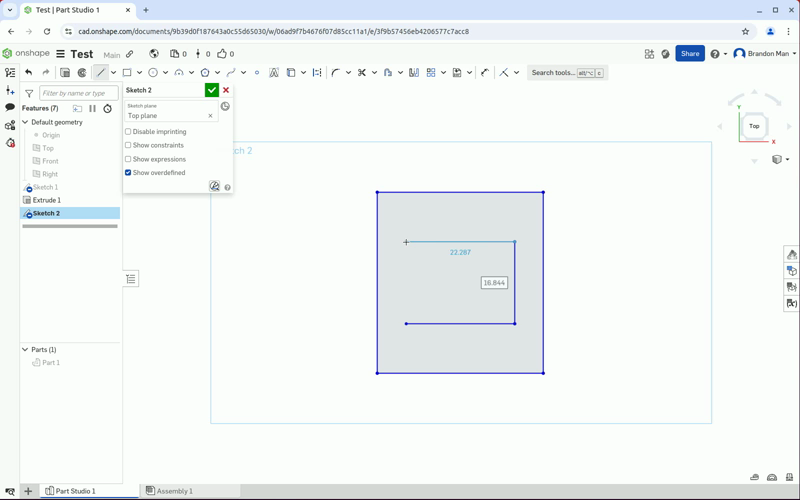
key_down(shift)
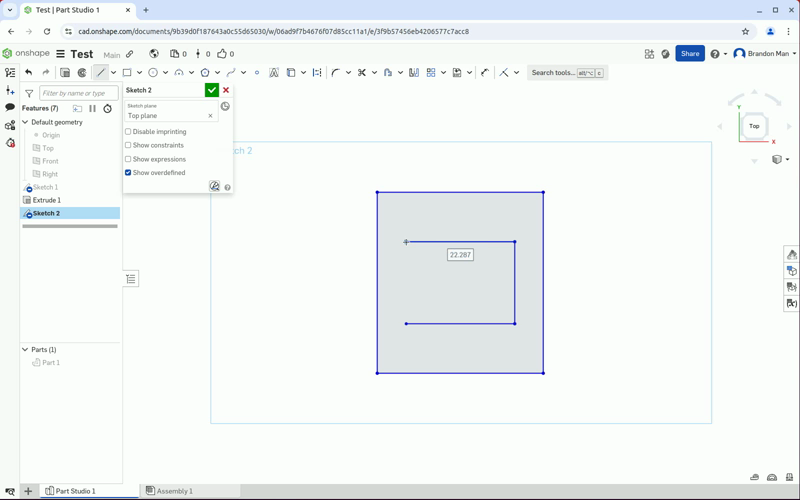
mouse_move(406, 323)
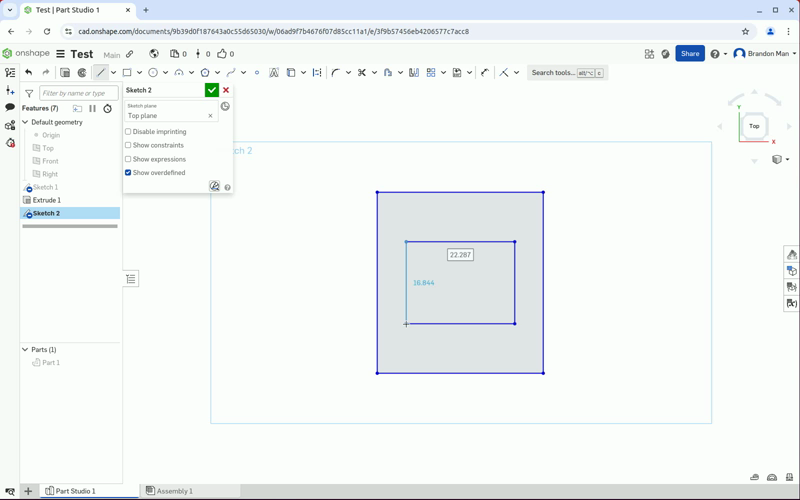
key_up(shift)
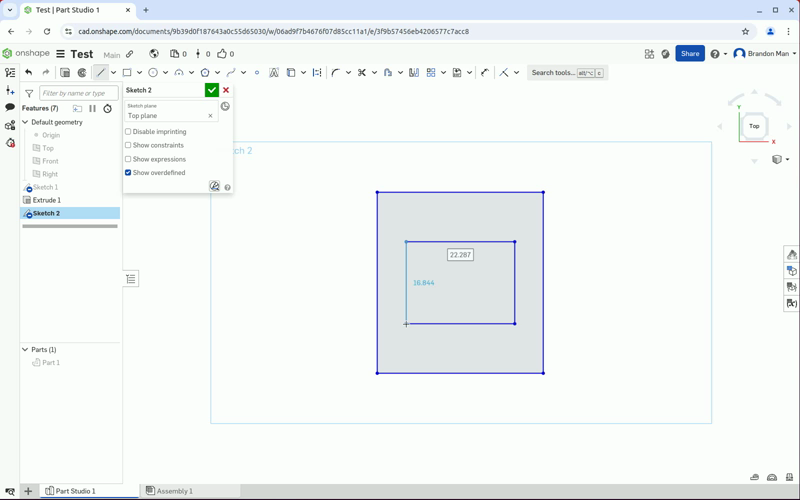
click(406, 323)
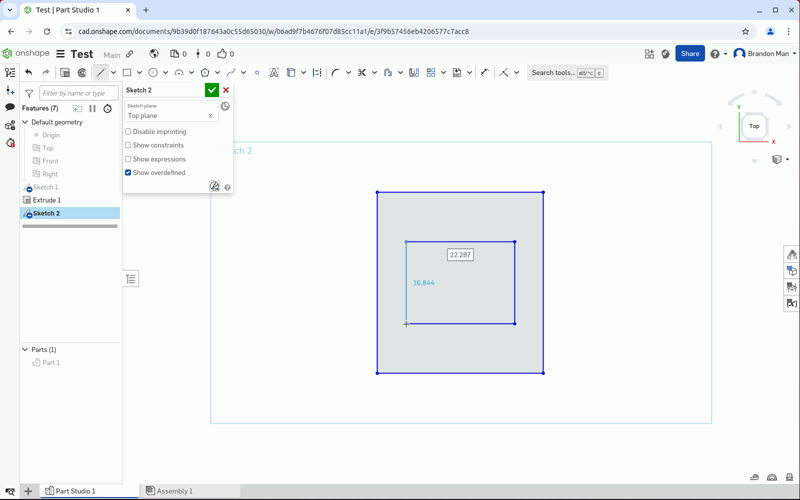
key(esc)
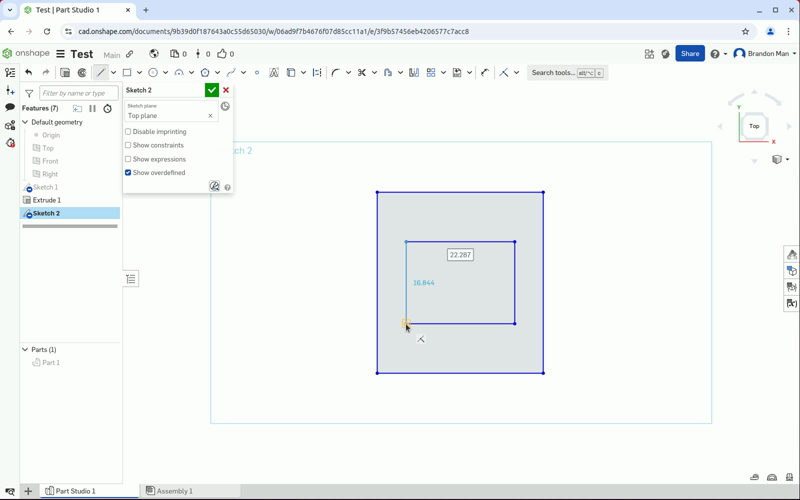
mouse_move(404, 219)
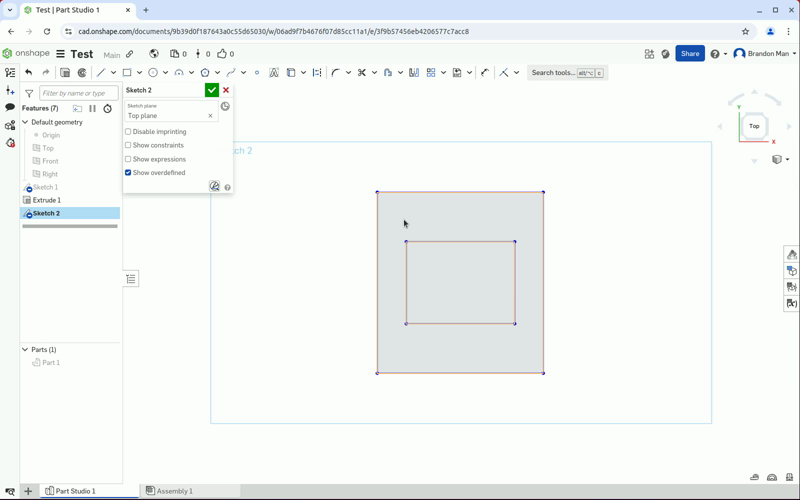
click(404, 219)
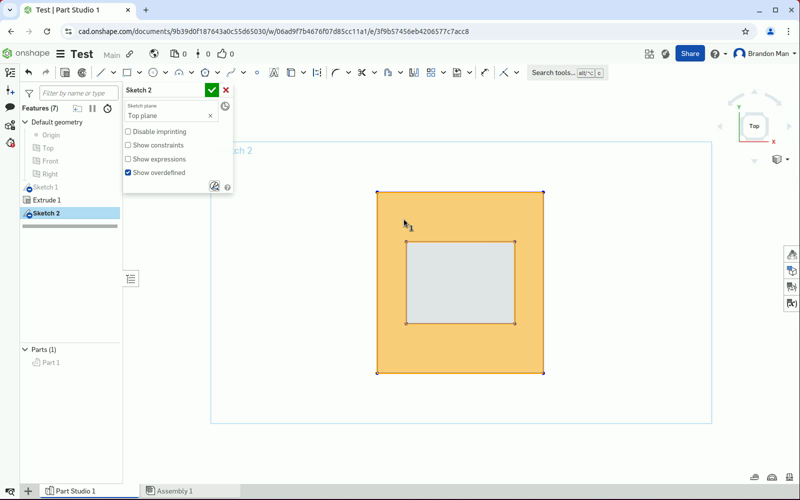
mouse_move(73, 352)
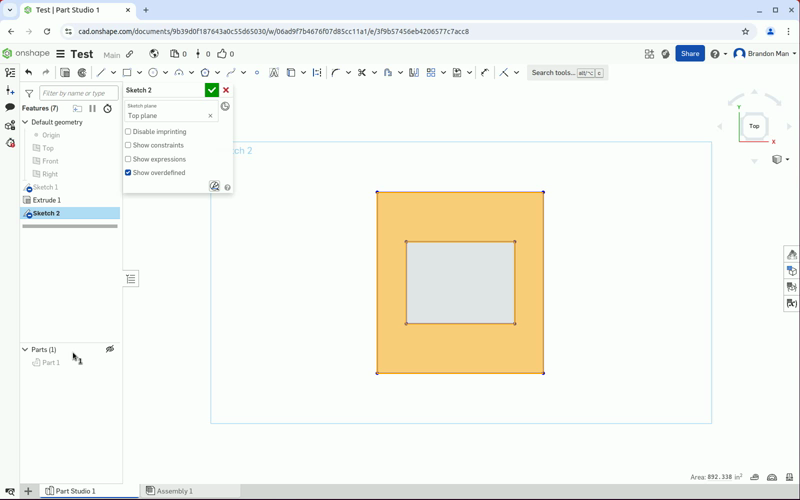
key(shift+y)
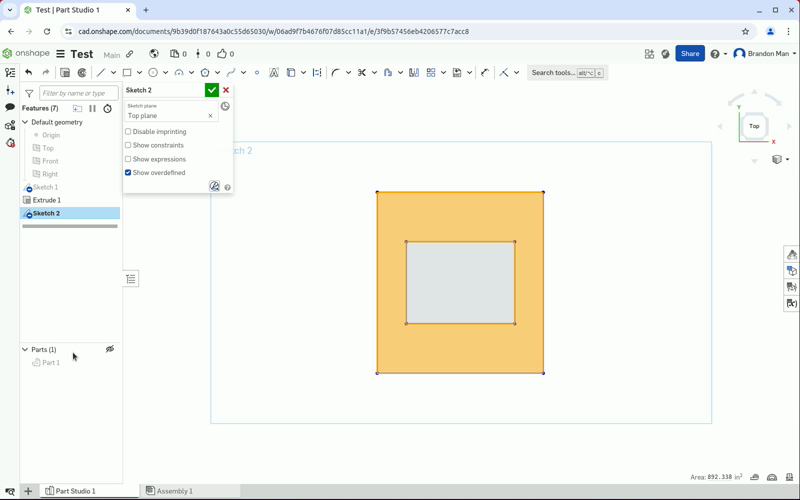
key(shift+e)
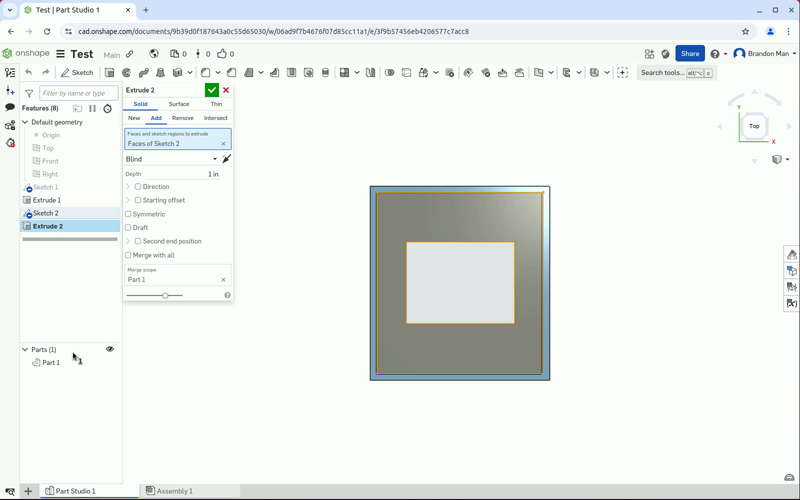
mouse_move(143, 106)
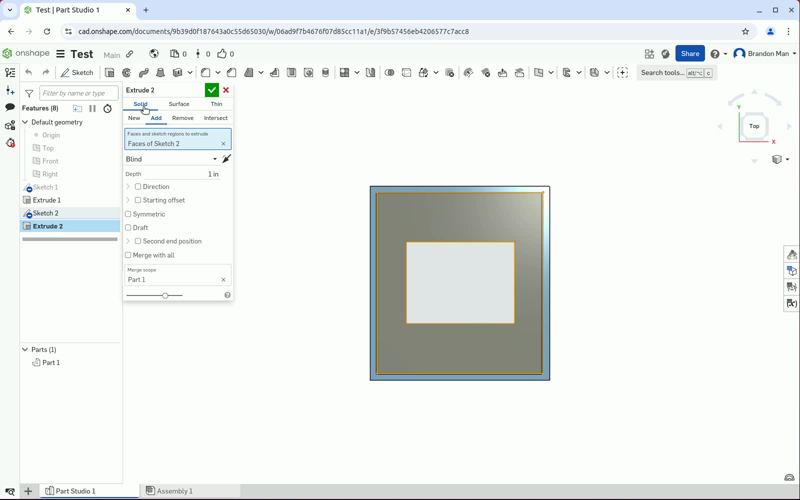
click(143, 106)
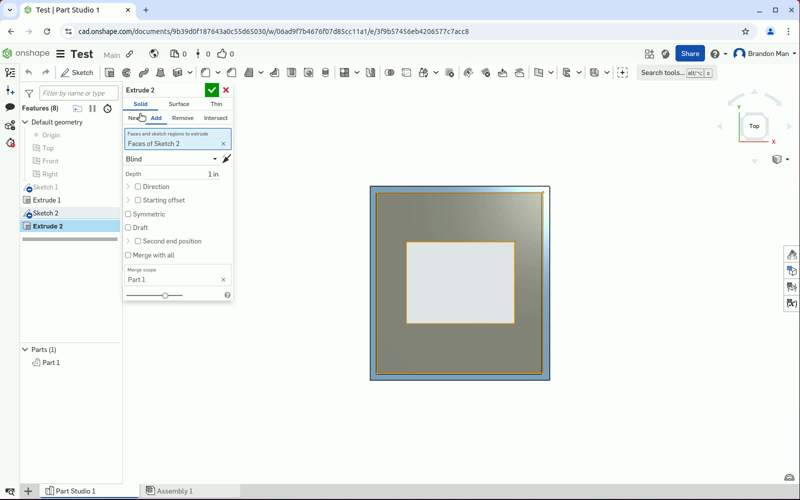
mouse_move(137, 120)
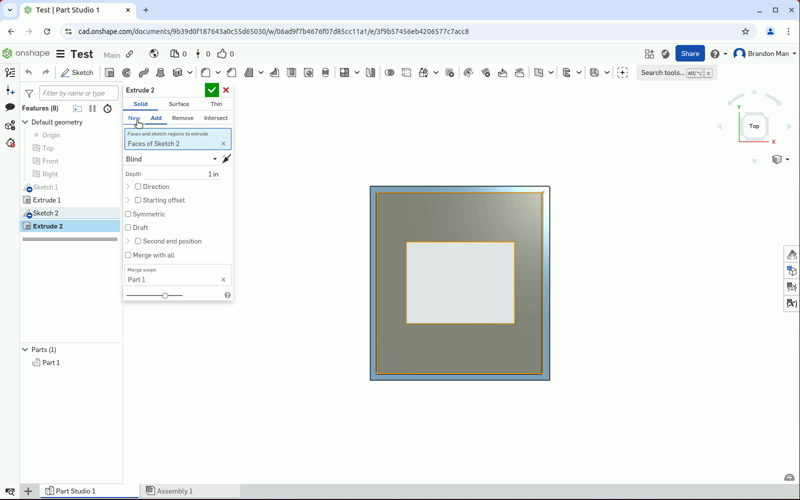
click(137, 120)
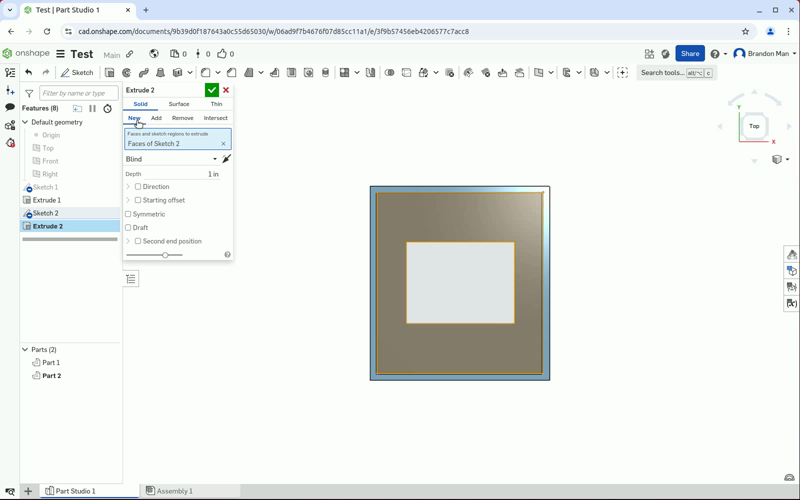
key(tab, 4)
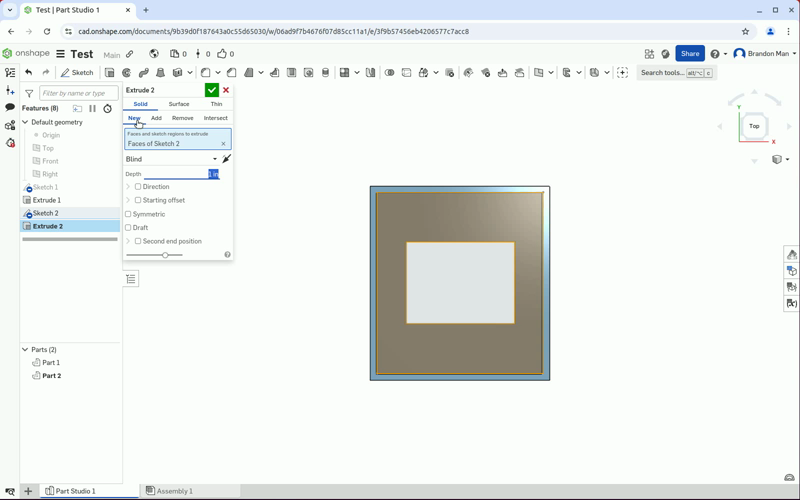
text(9.628)
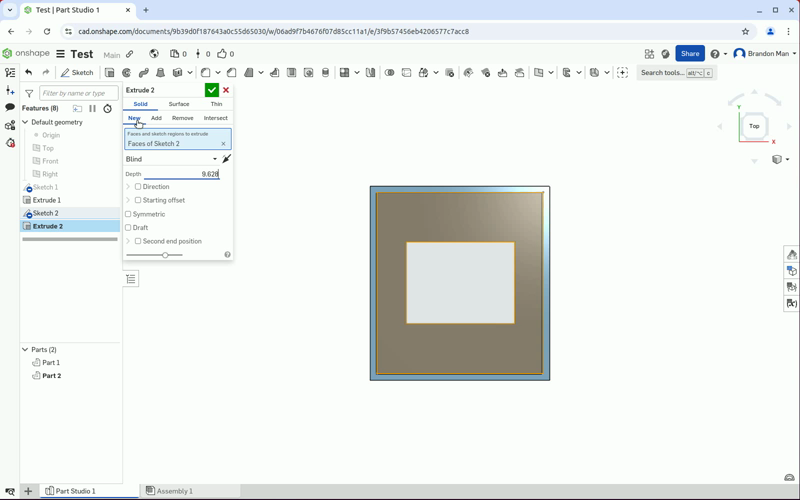
key(enter)
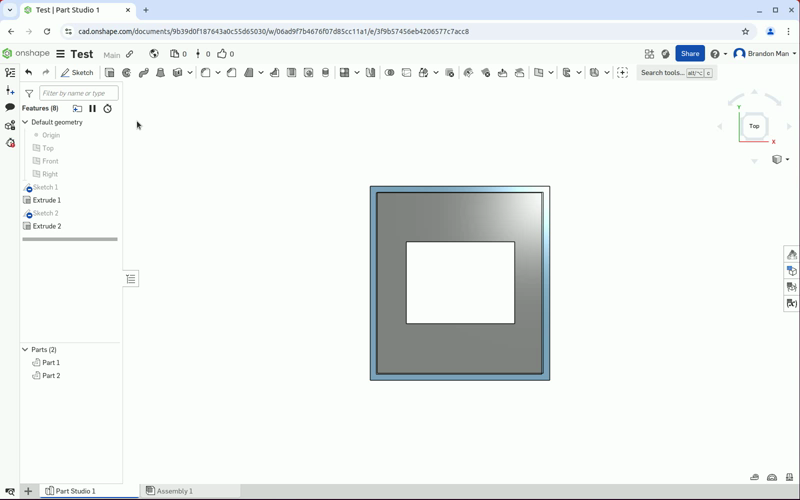
key(shift+h)
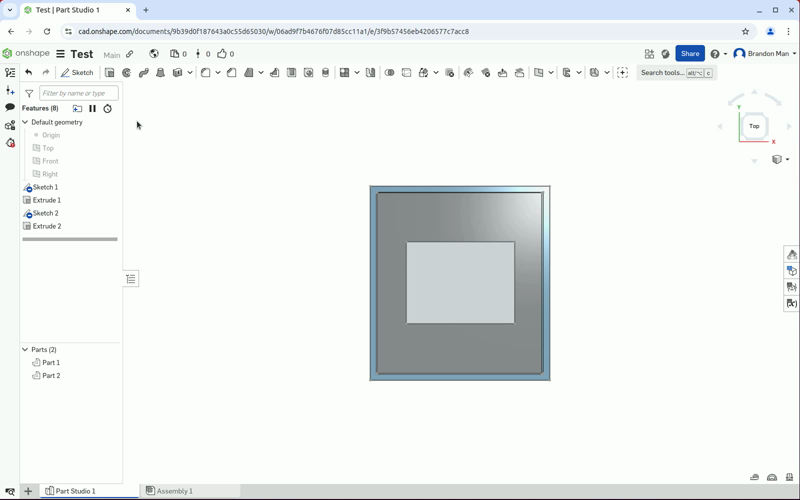
key(shift+h)
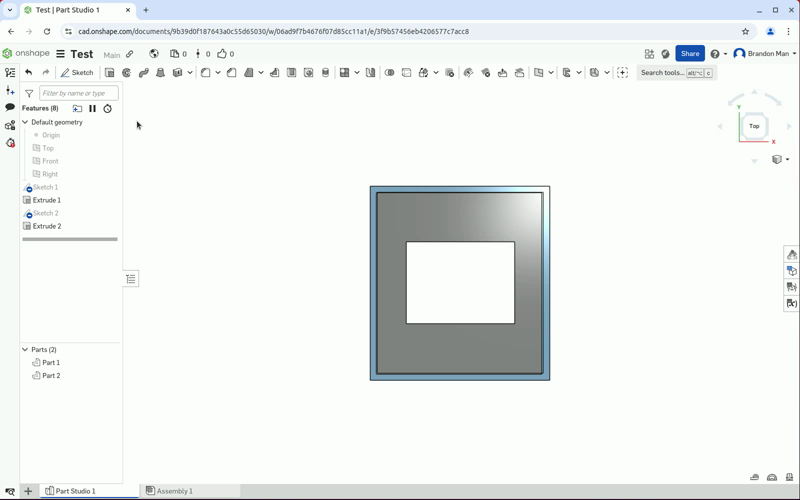
mouse_move(73, 189)
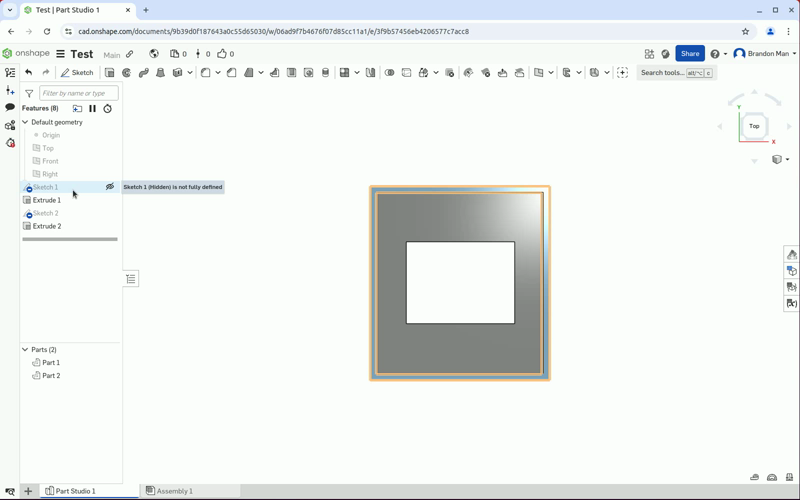
click(73, 189)
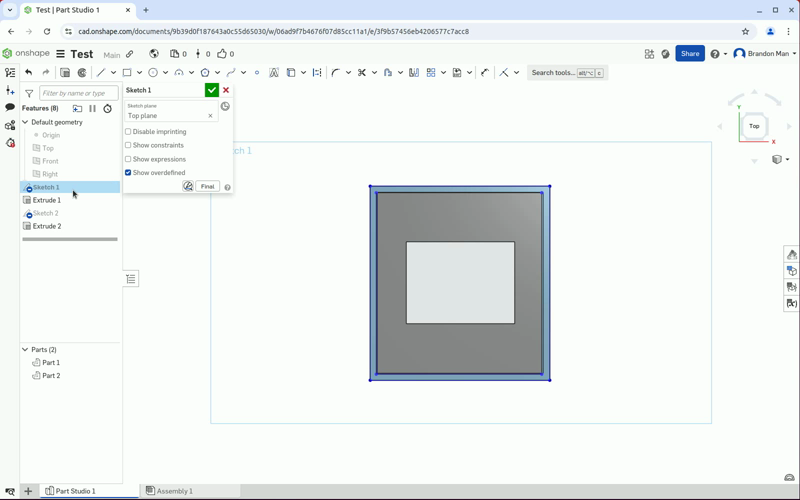
mouse_move(229, 92)
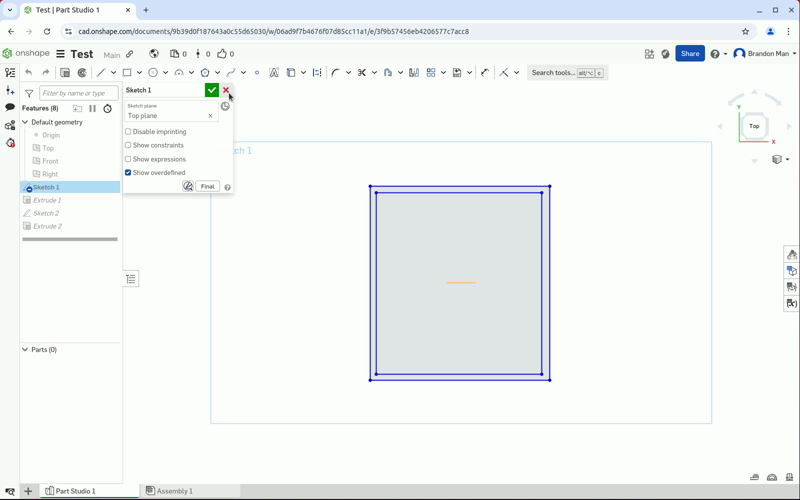
click(229, 92)
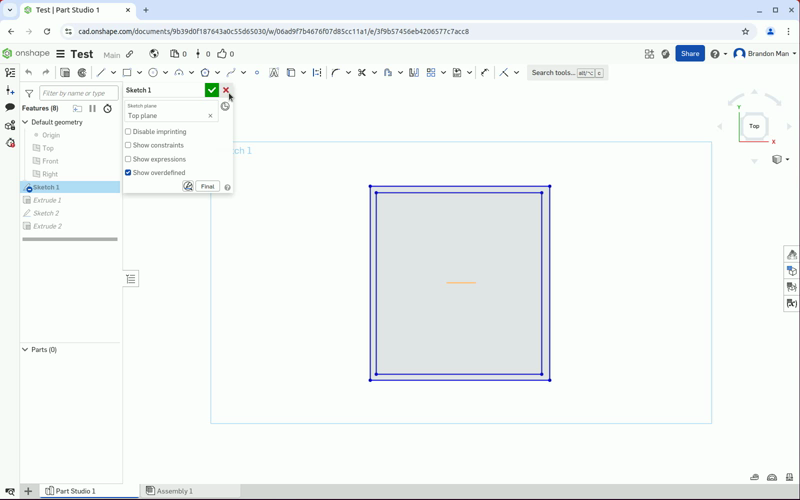
key(shift+s)
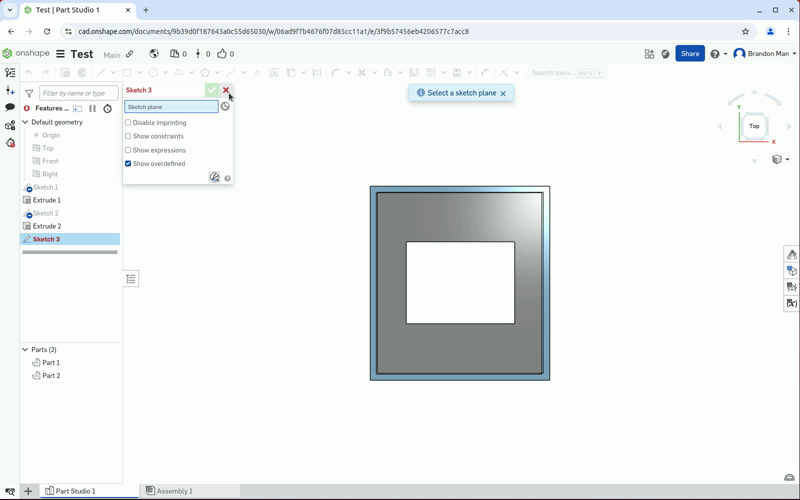
mouse_move(73, 150)
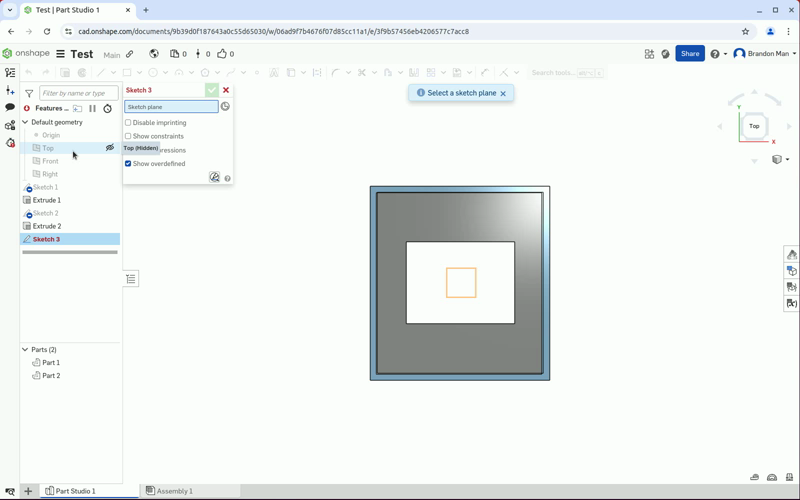
click(73, 150)
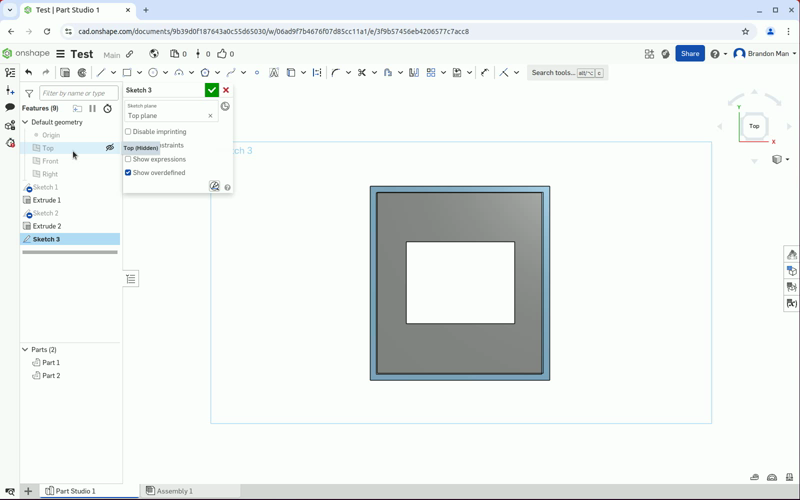
mouse_move(73, 352)
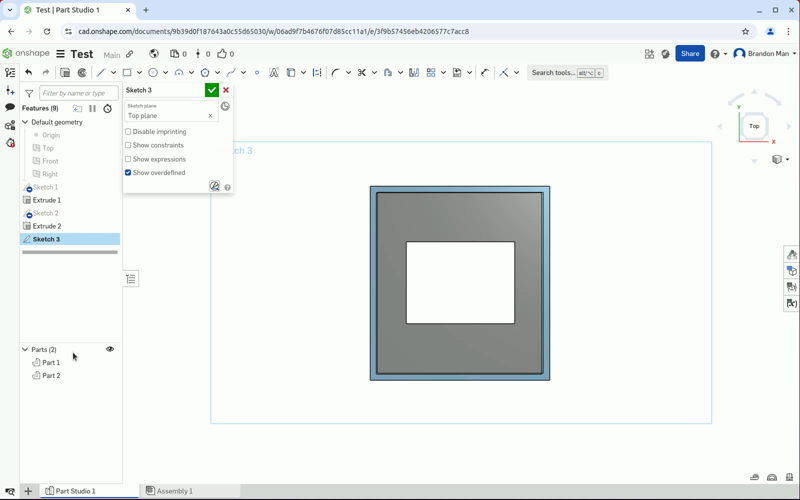
key(y)
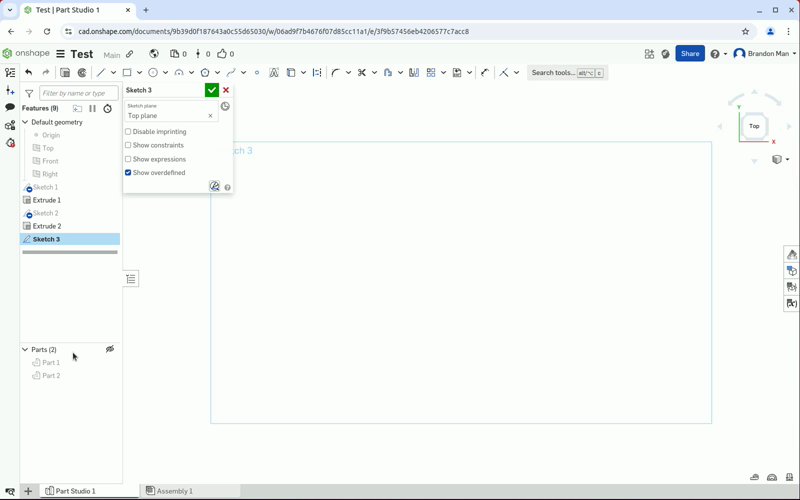
key(l)
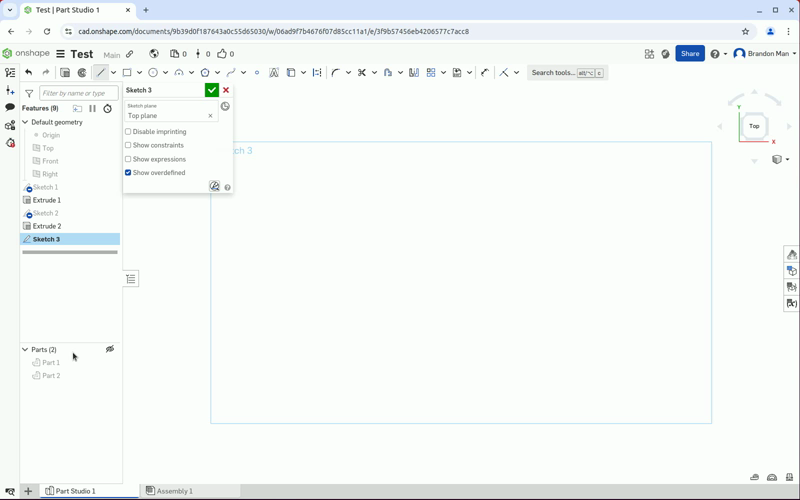
key_down(shift)
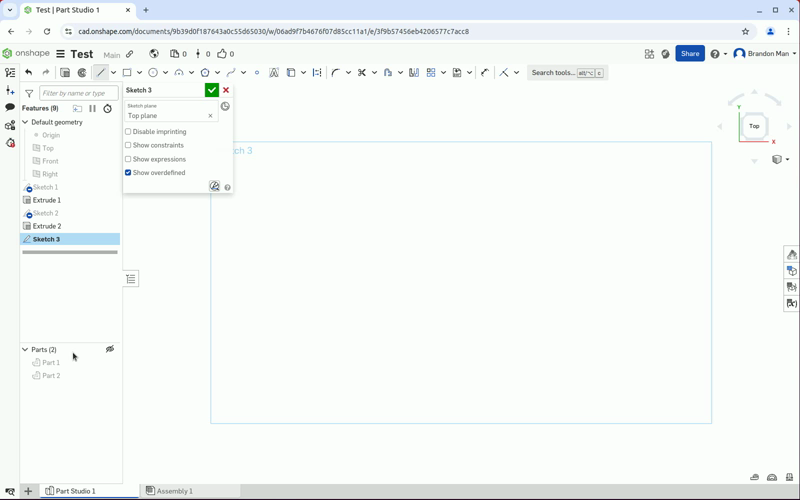
mouse_move(377, 373)
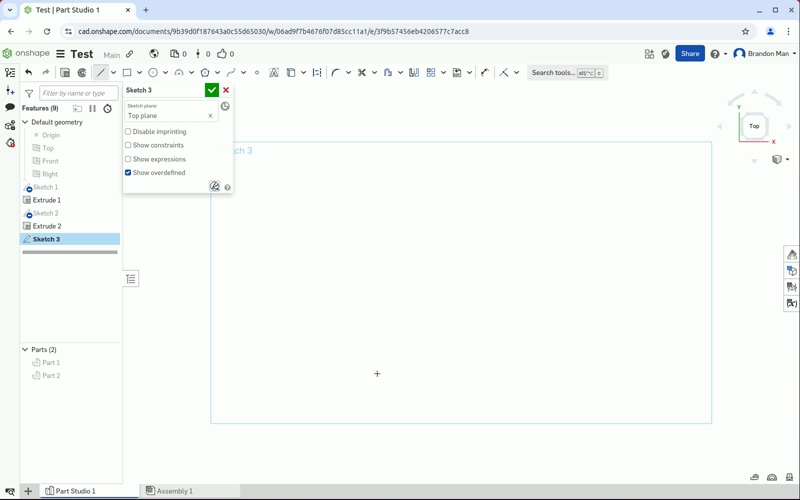
click(377, 373)
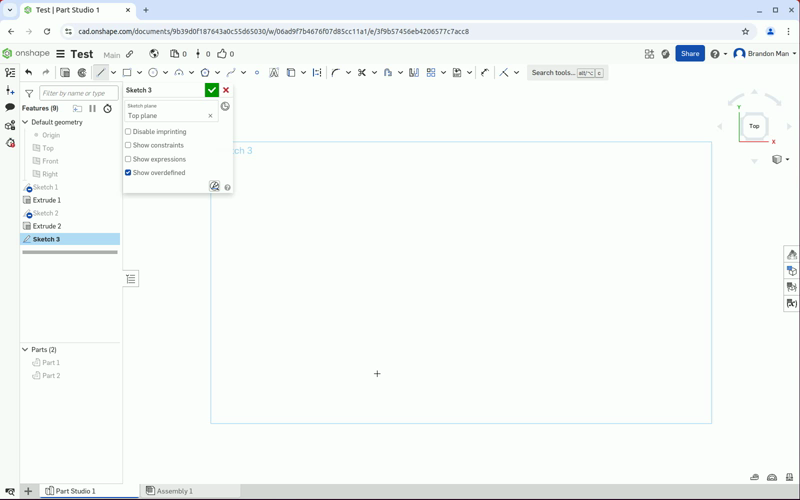
key_up(shift)
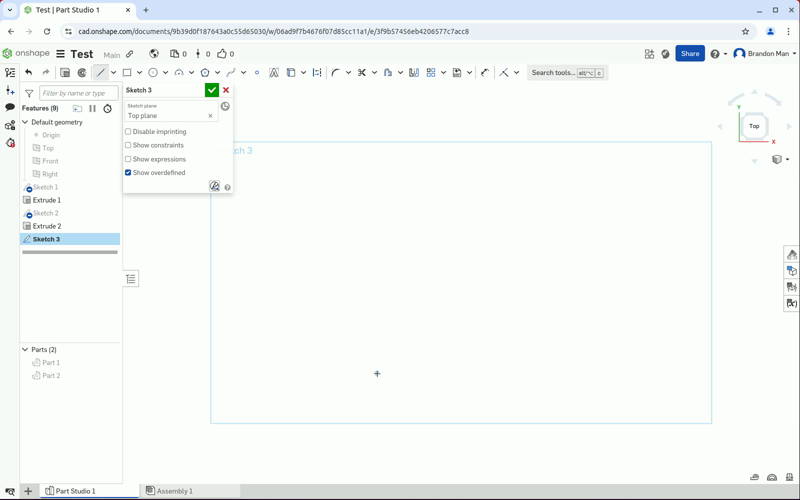
key_down(shift)
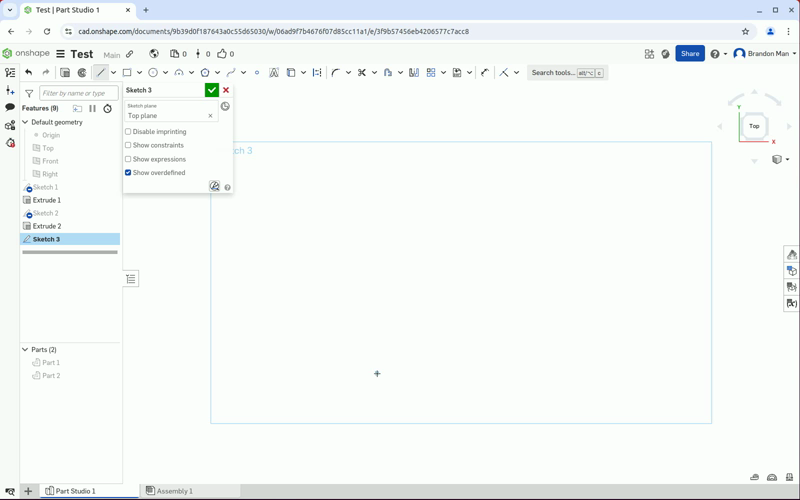
mouse_move(543, 373)
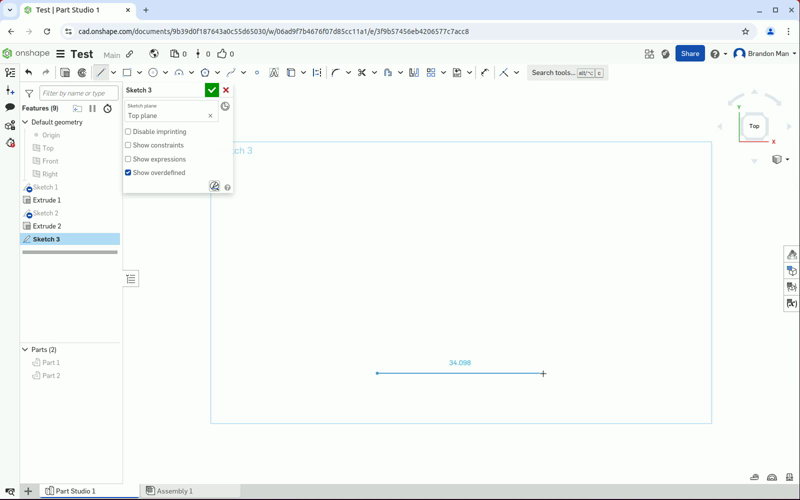
click(543, 373)
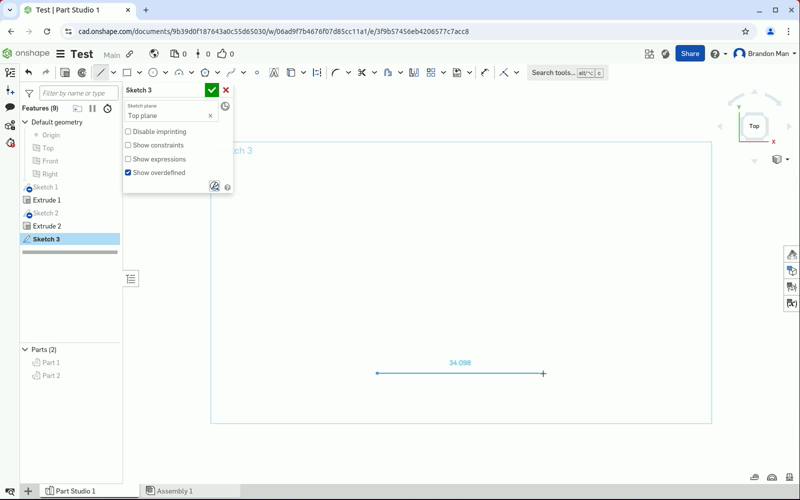
key_up(shift)
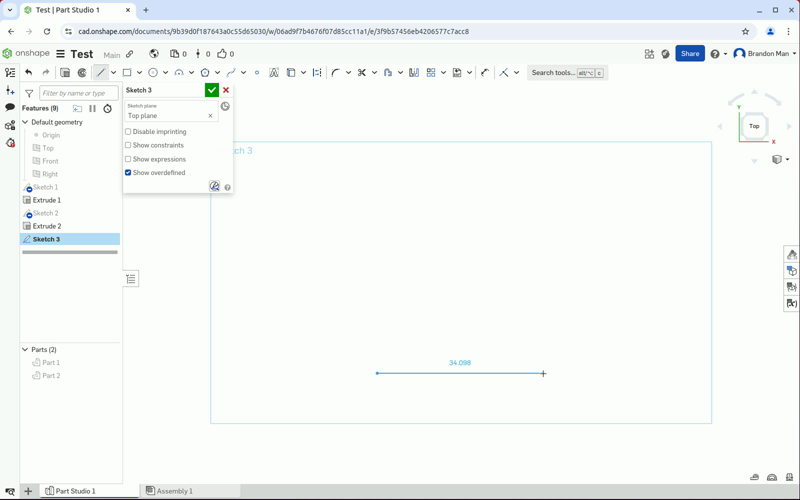
key_down(shift)
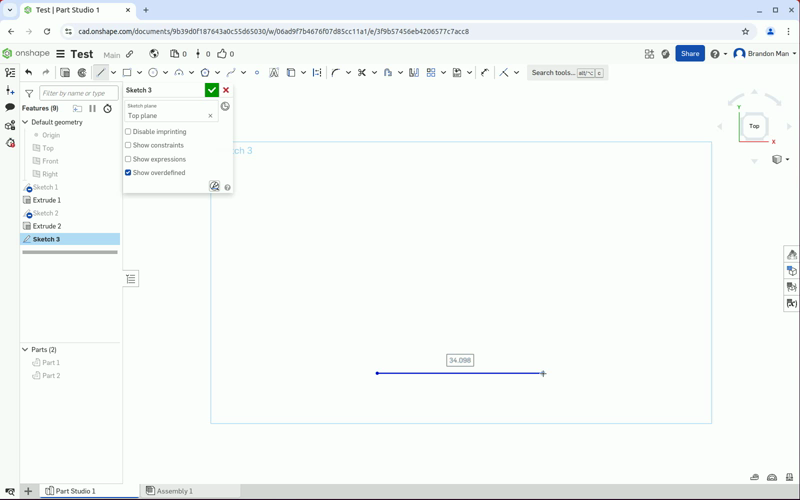
mouse_move(543, 192)
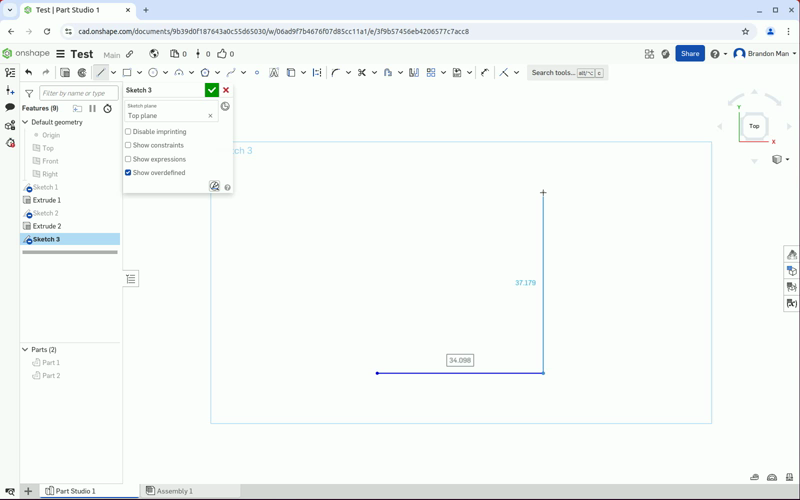
click(543, 192)
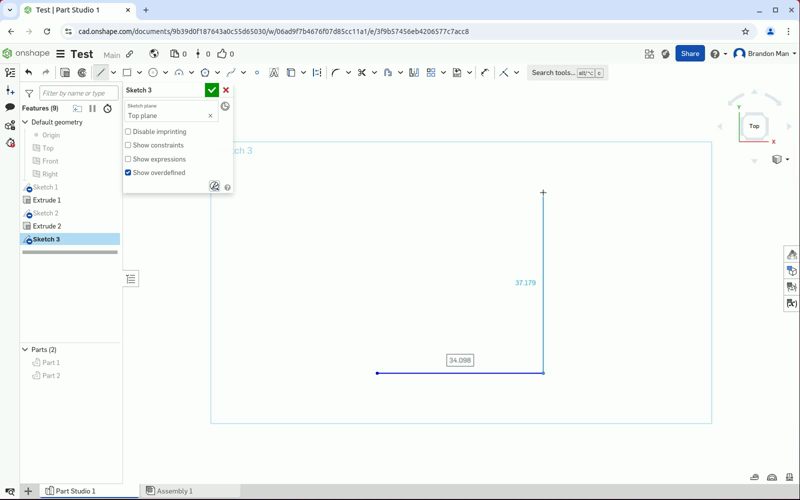
key_up(shift)
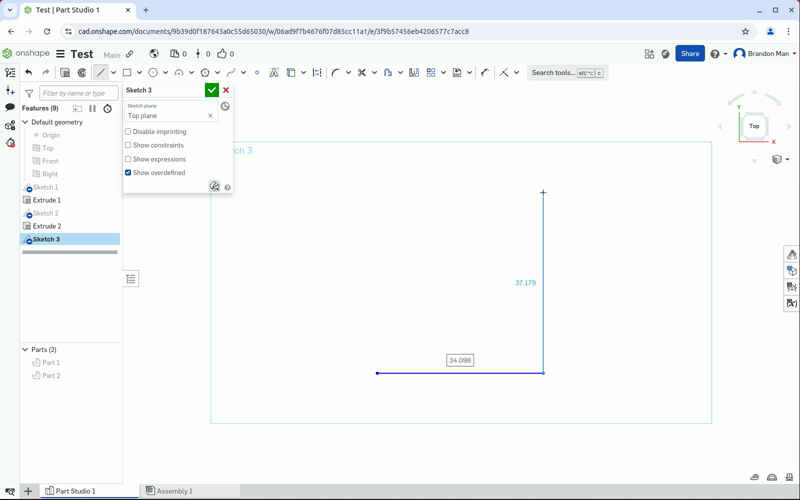
key_down(shift)
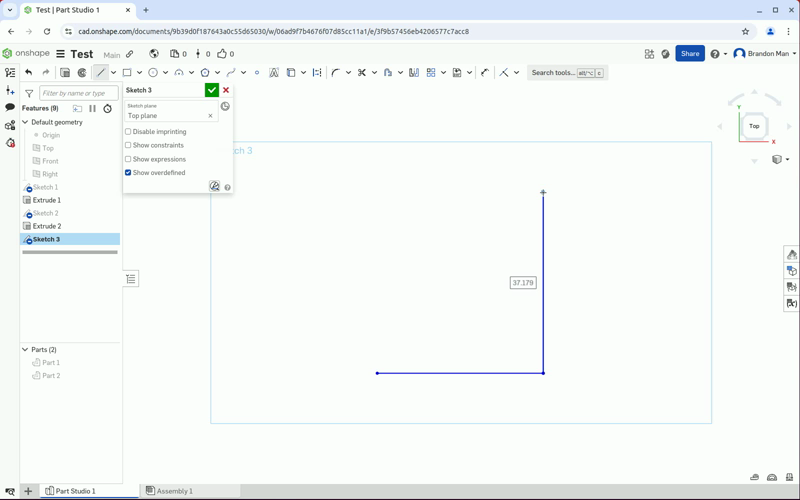
mouse_move(377, 192)
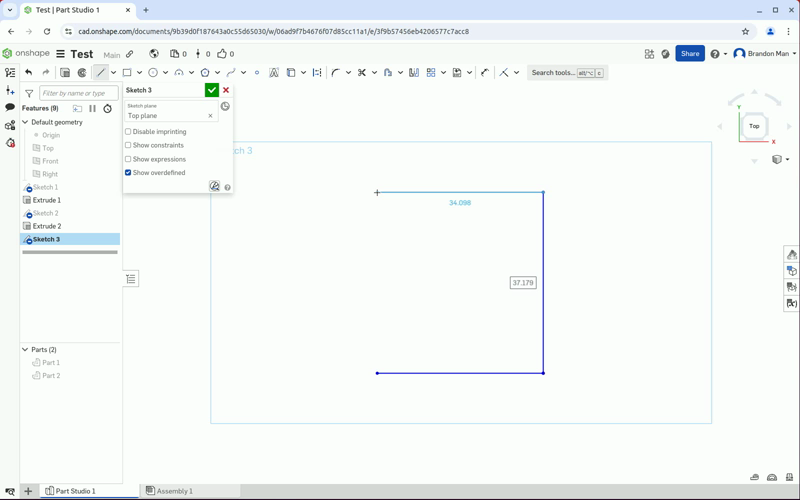
click(377, 192)
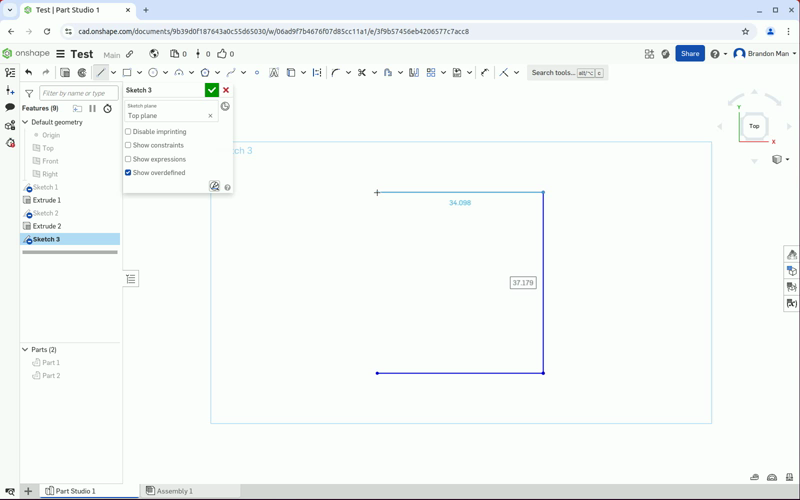
key_up(shift)
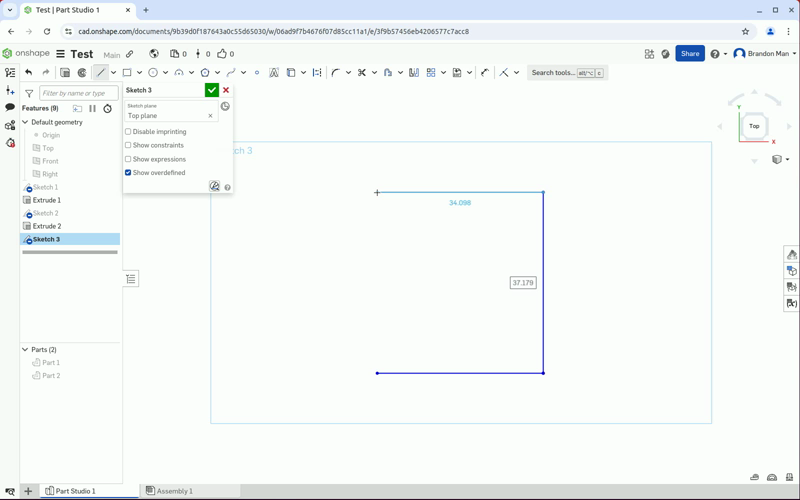
key_down(shift)
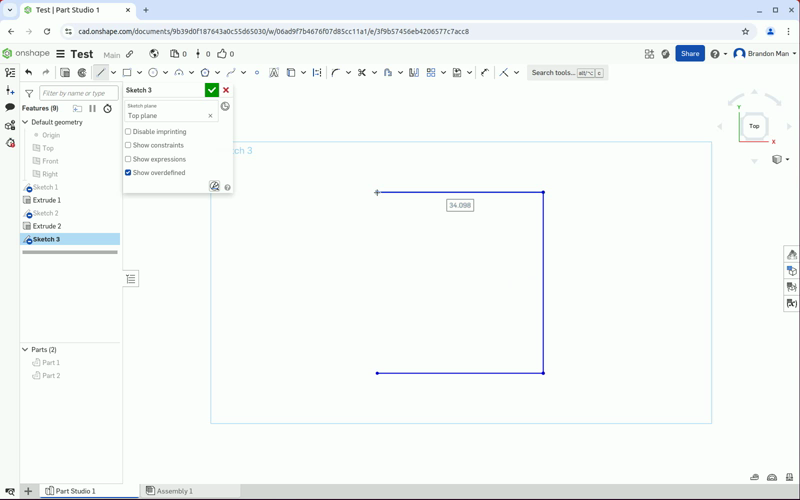
mouse_move(377, 373)
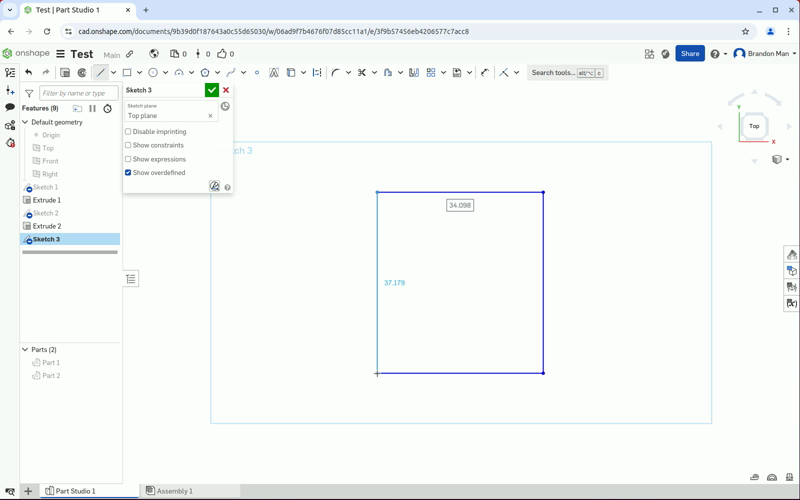
key_up(shift)
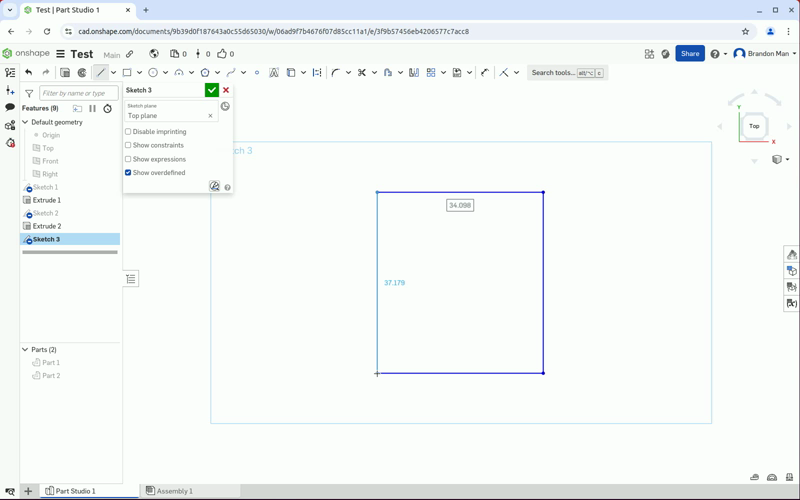
click(377, 373)
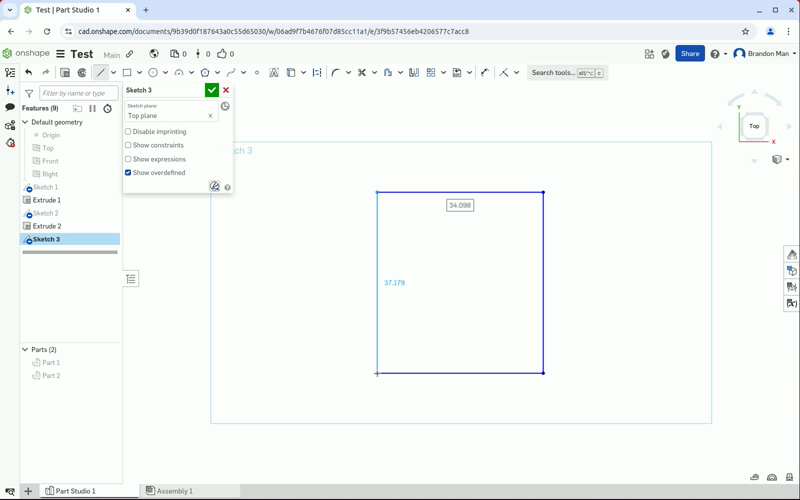
key(esc)
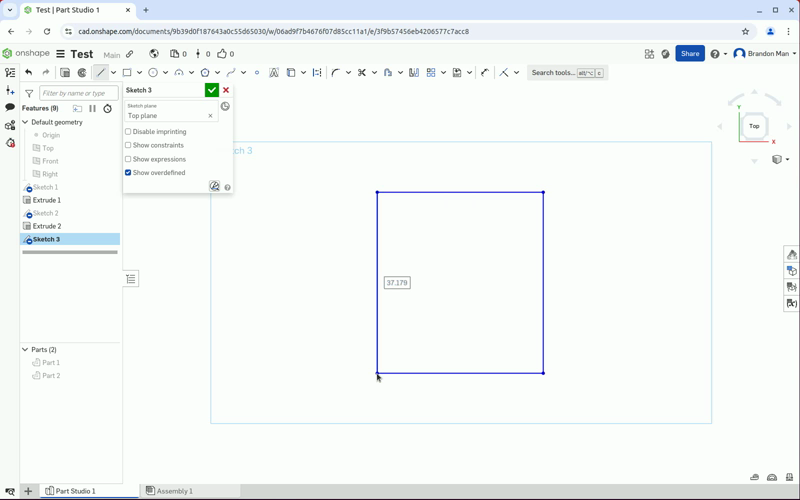
key(l)
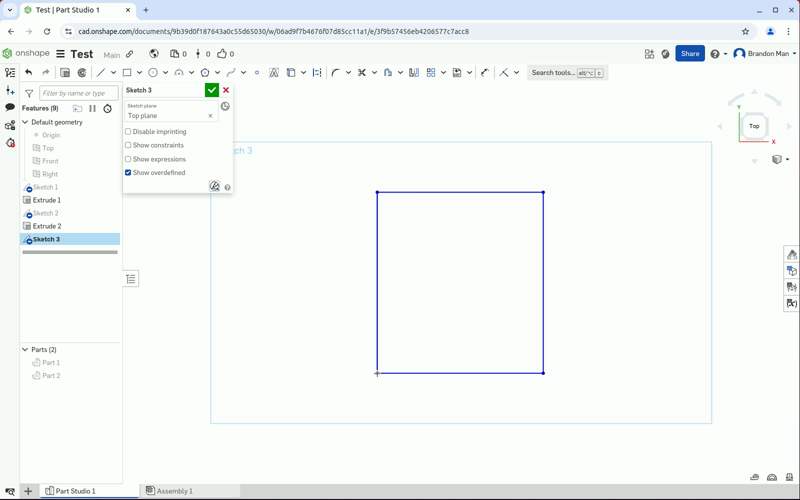
key_down(shift)
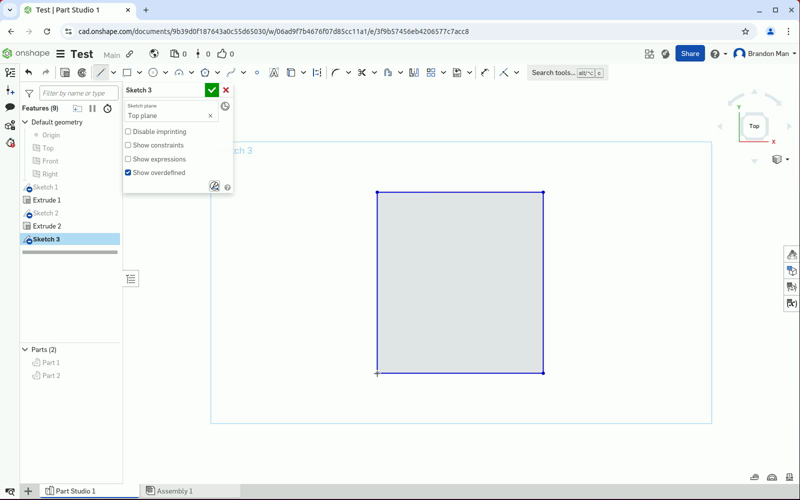
mouse_move(406, 323)
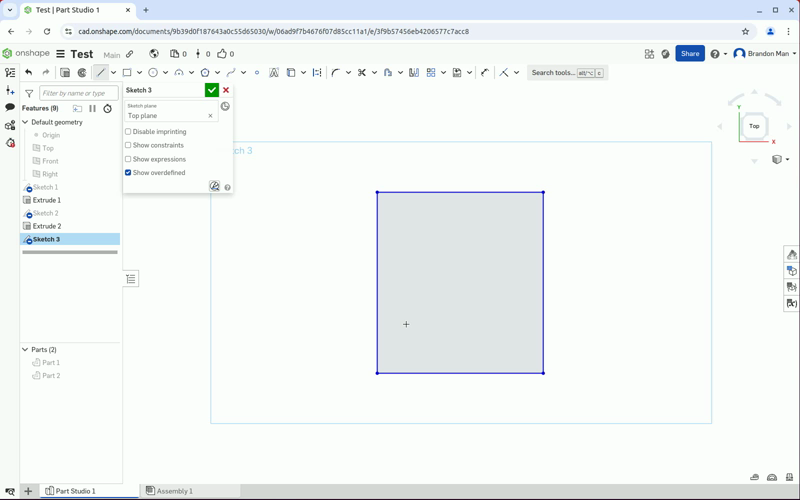
click(406, 323)
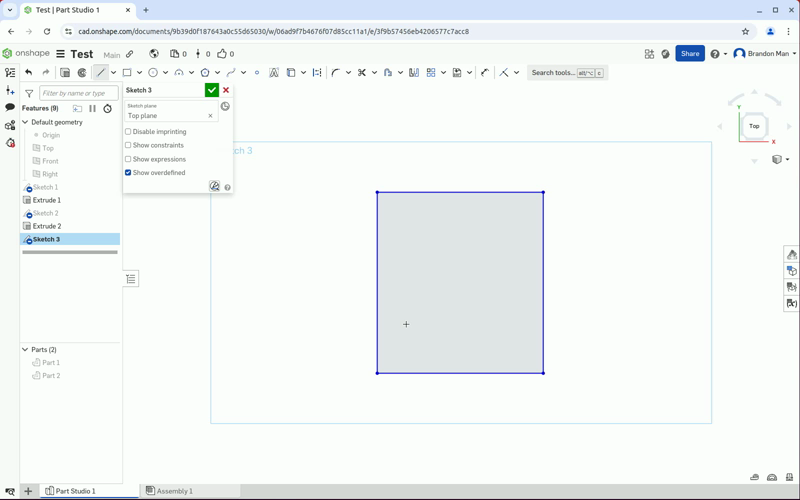
key_up(shift)
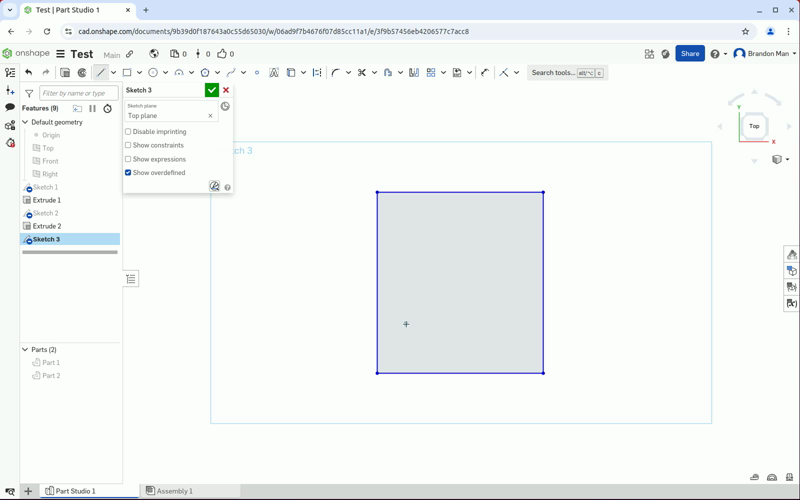
key_down(shift)
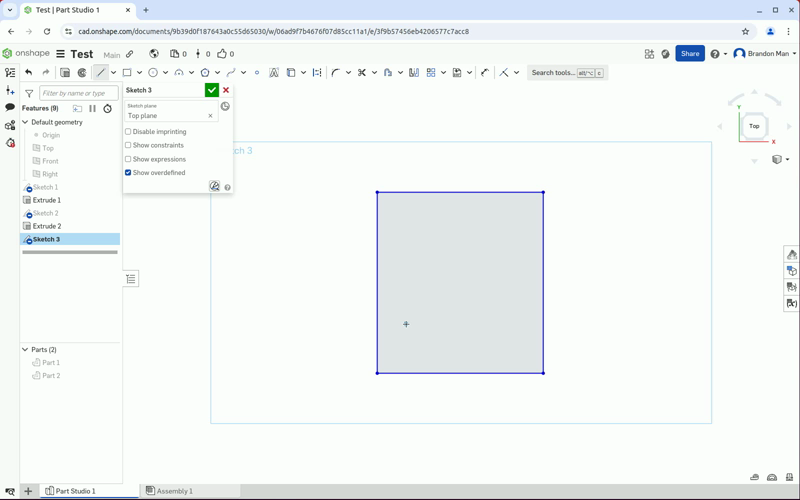
mouse_move(514, 323)
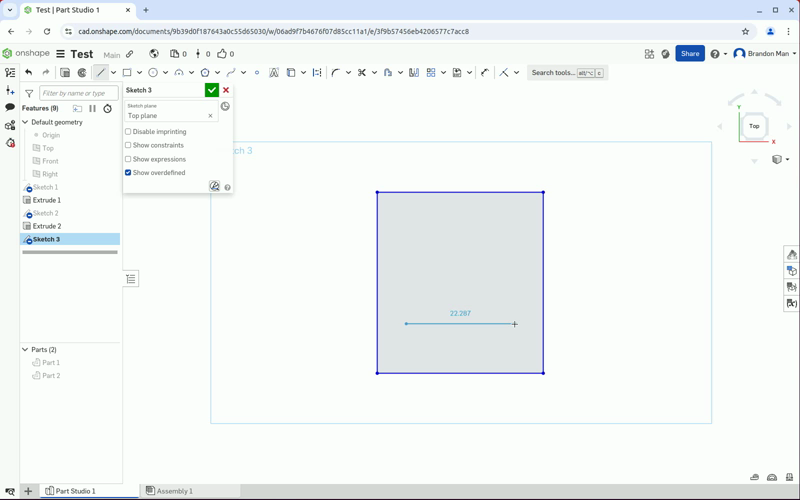
click(514, 323)
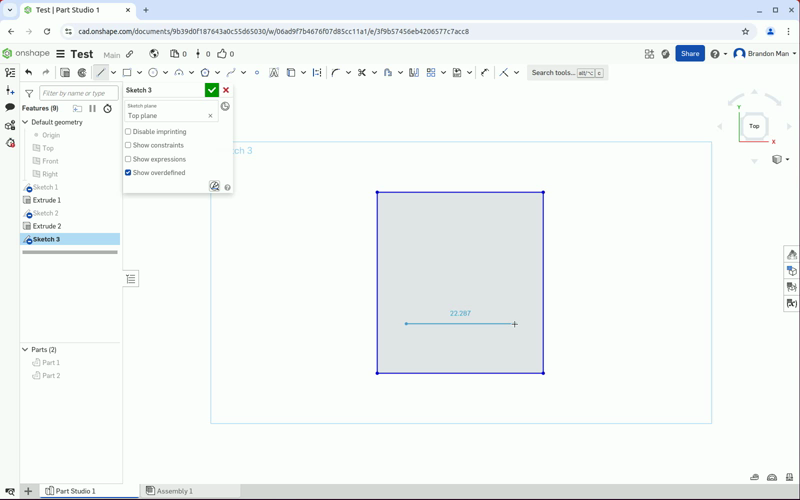
key_up(shift)
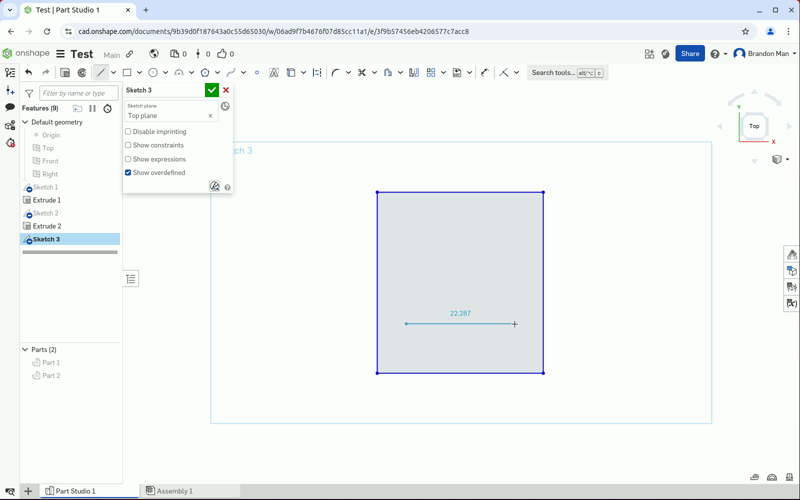
key_down(shift)
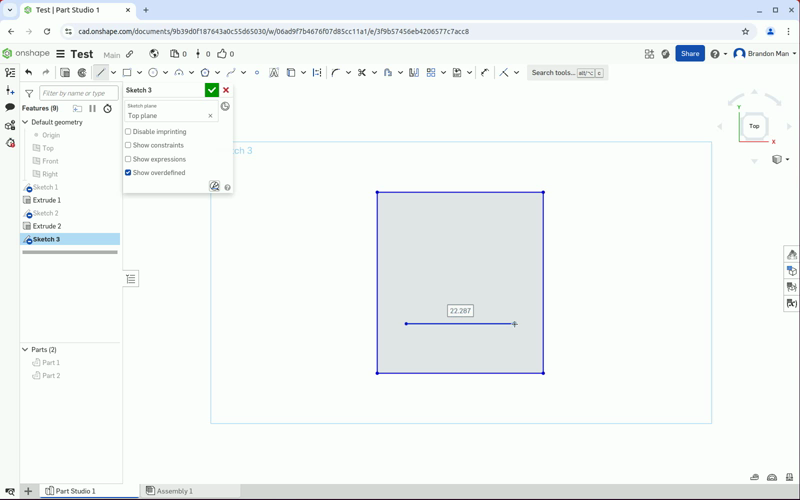
mouse_move(514, 241)
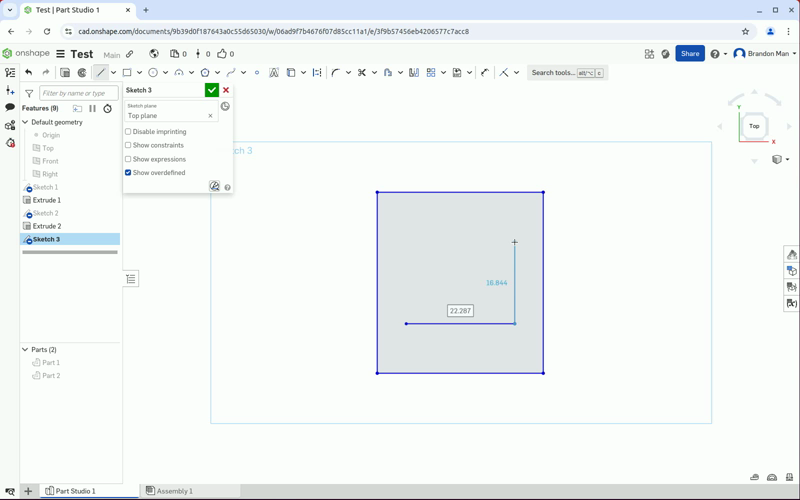
click(514, 241)
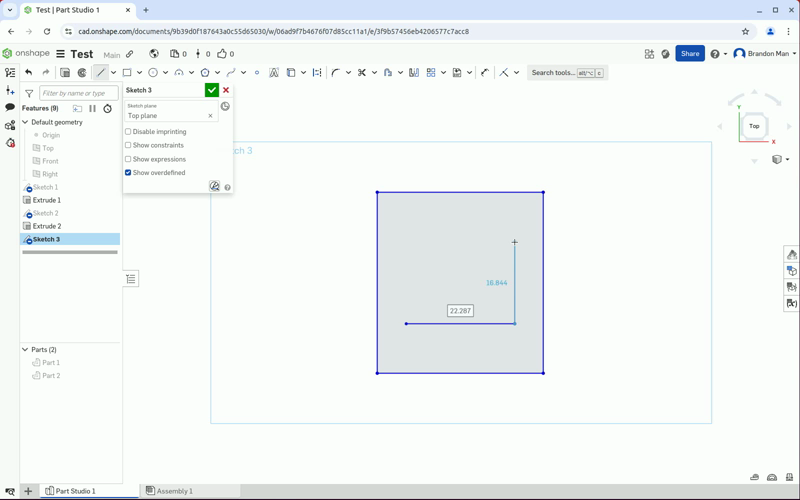
key_up(shift)
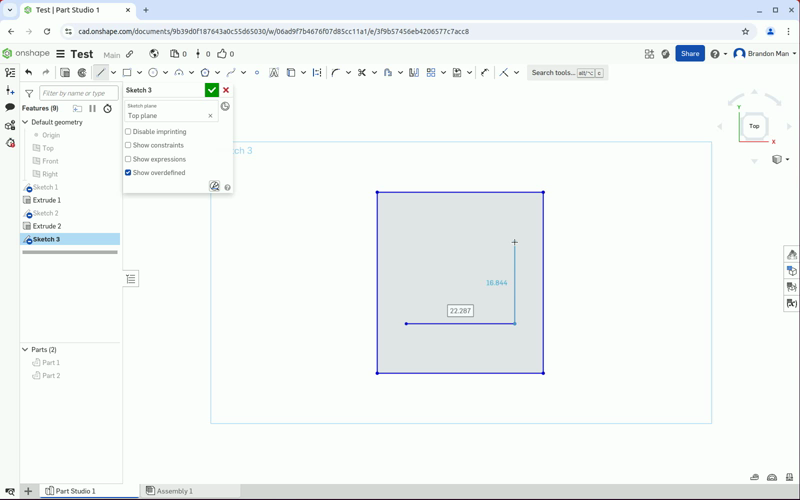
key_down(shift)
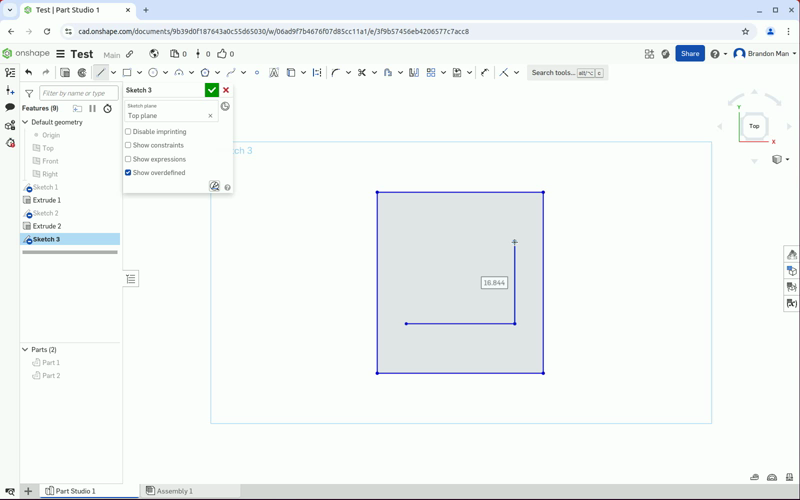
mouse_move(406, 241)
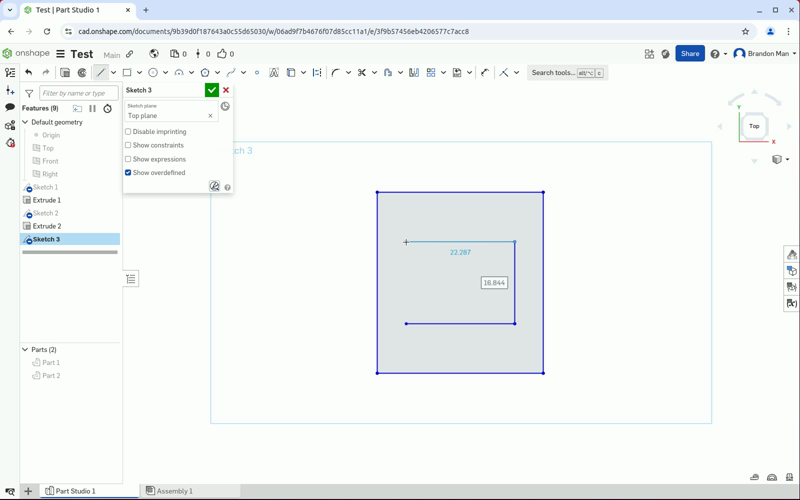
click(406, 241)
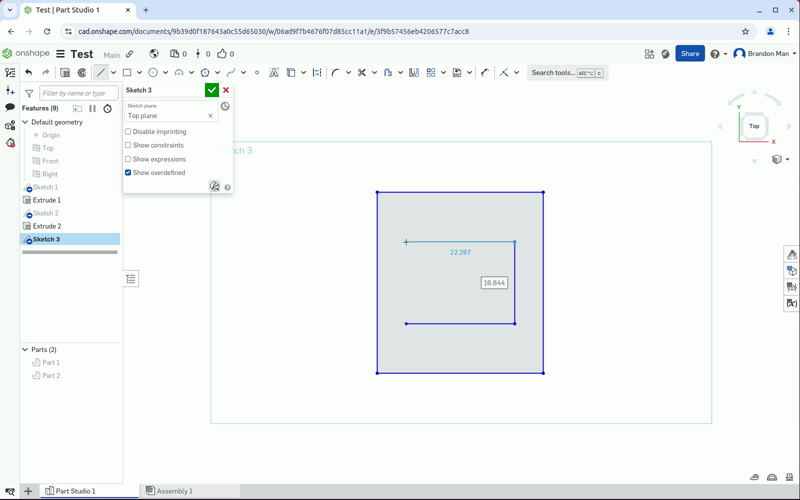
key_up(shift)
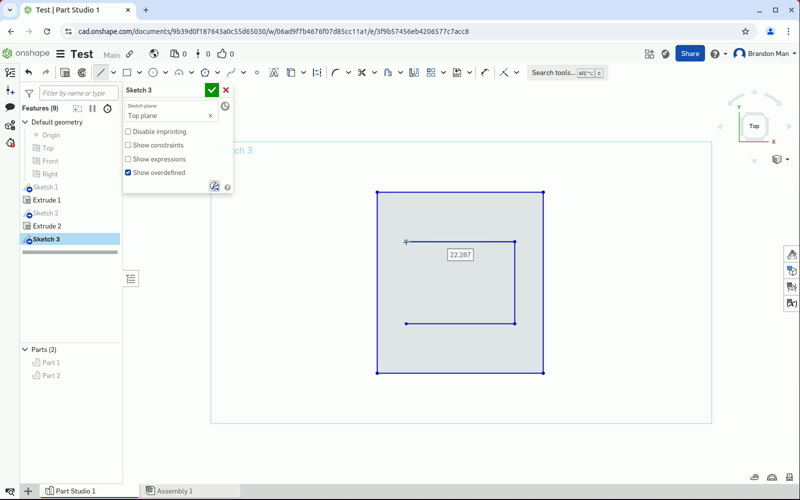
key_down(shift)
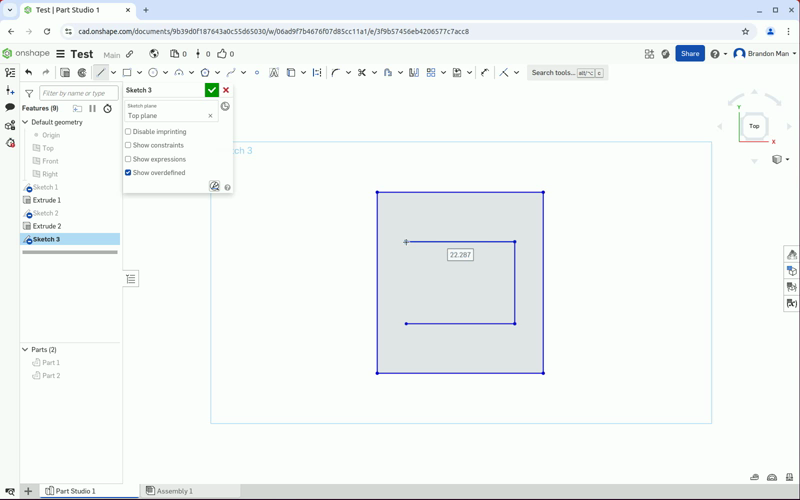
mouse_move(406, 323)
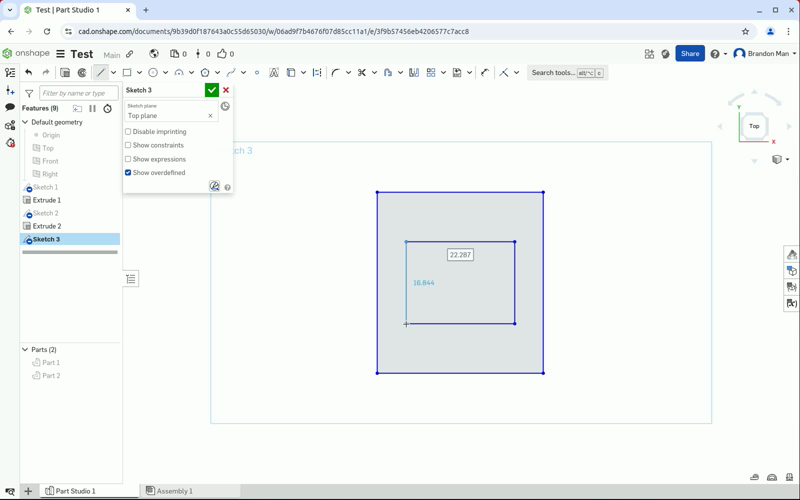
key_up(shift)
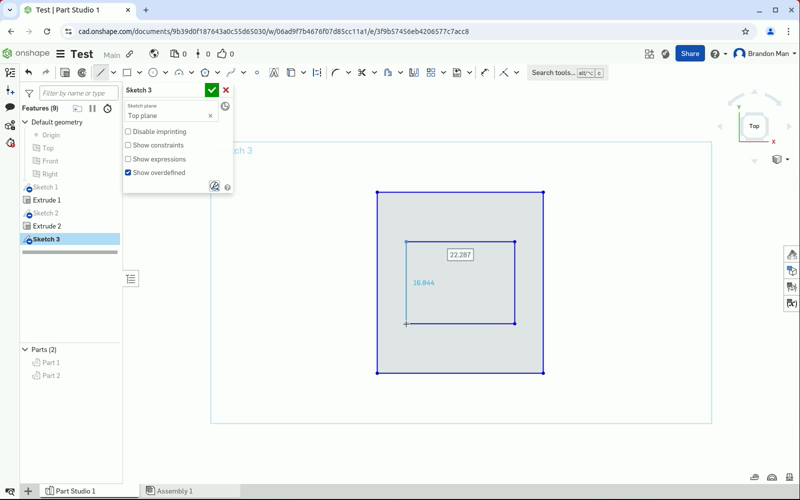
click(406, 323)
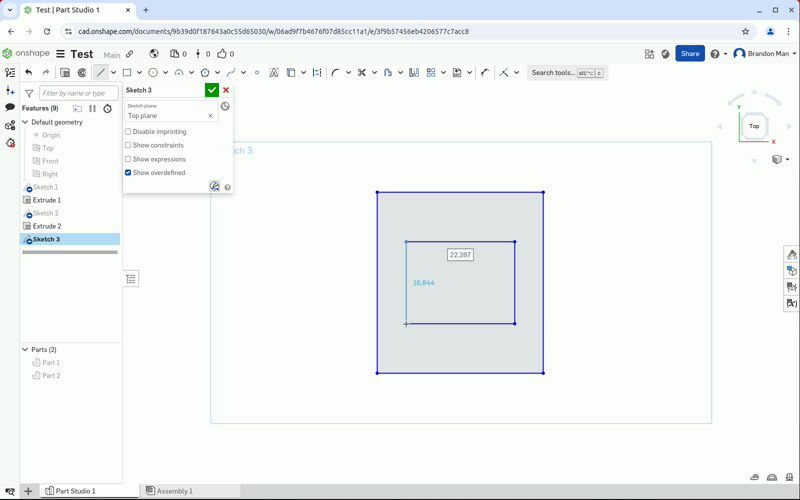
key(esc)
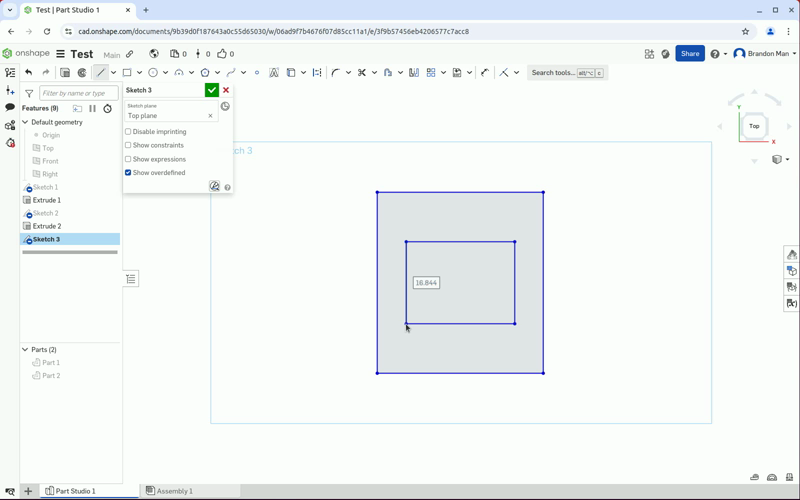
mouse_move(471, 348)
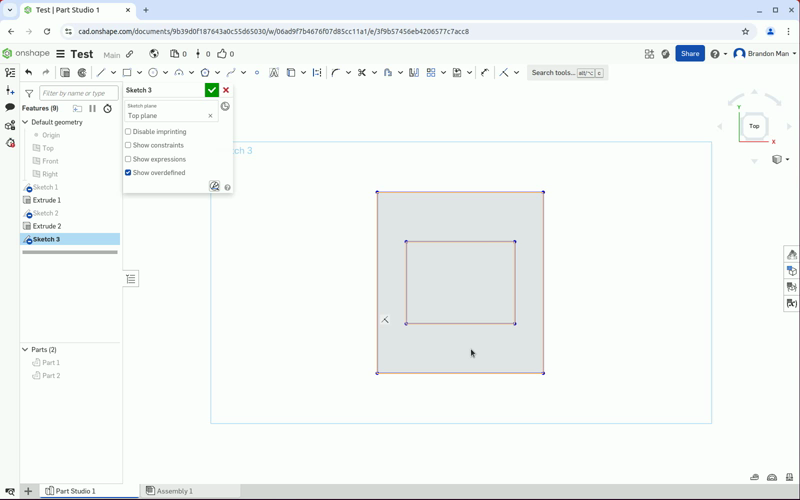
click(471, 348)
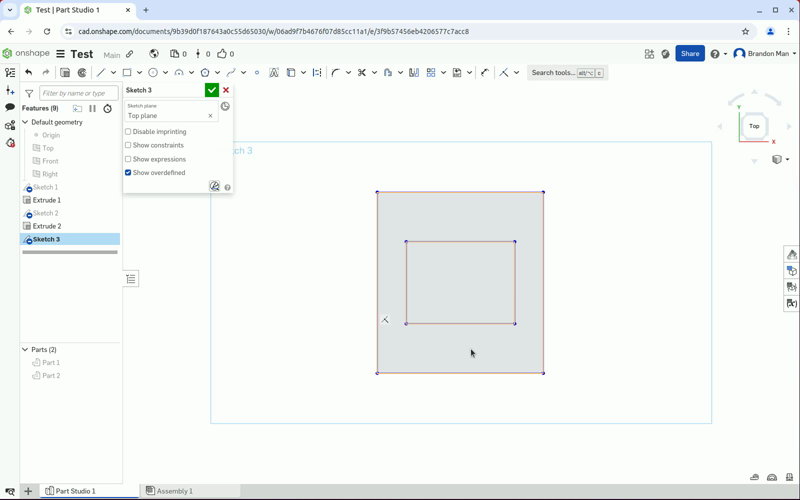
mouse_move(73, 352)
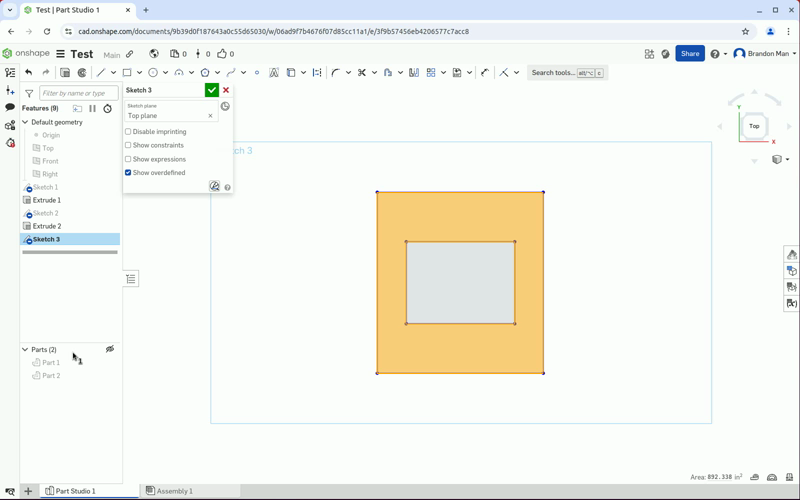
key(shift+y)
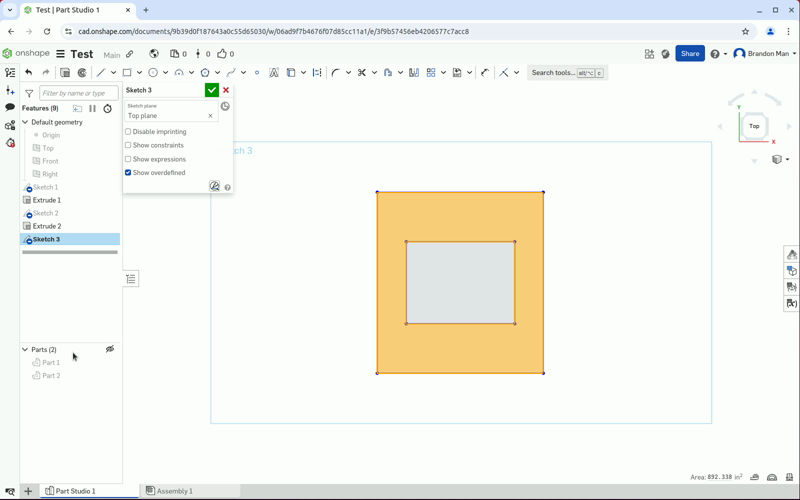
key(shift+e)
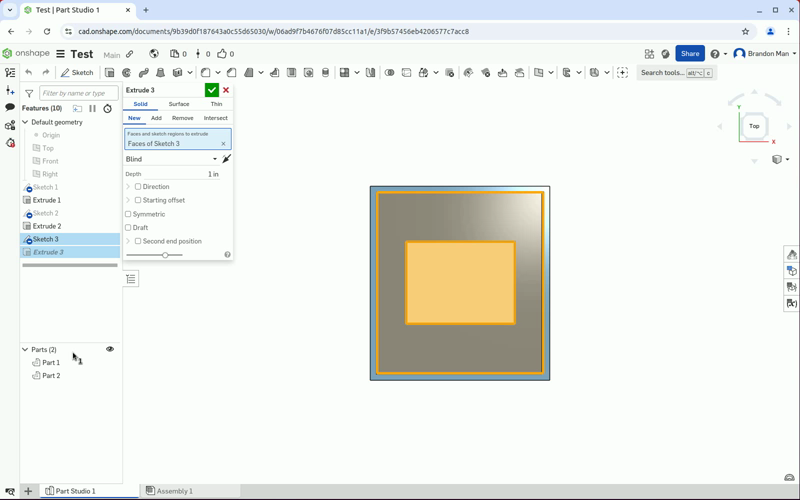
mouse_move(143, 106)
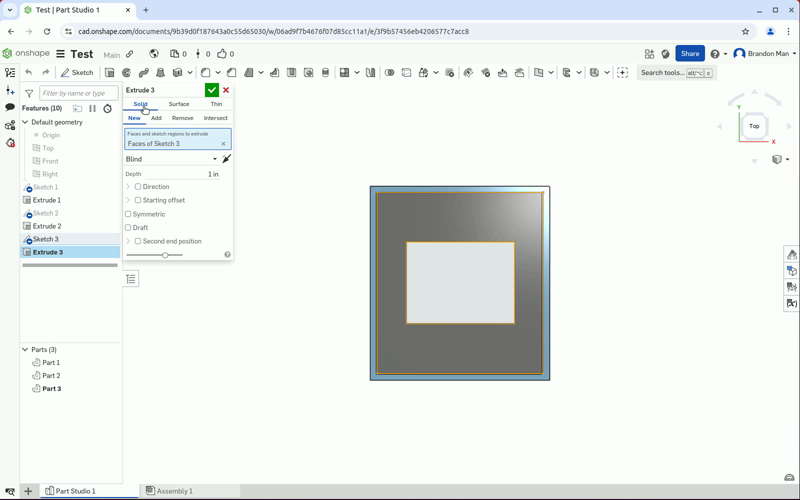
click(143, 106)
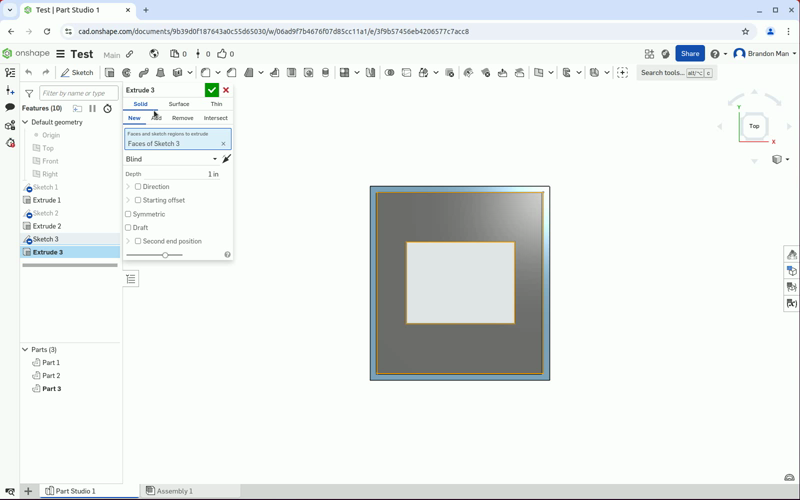
mouse_move(186, 120)
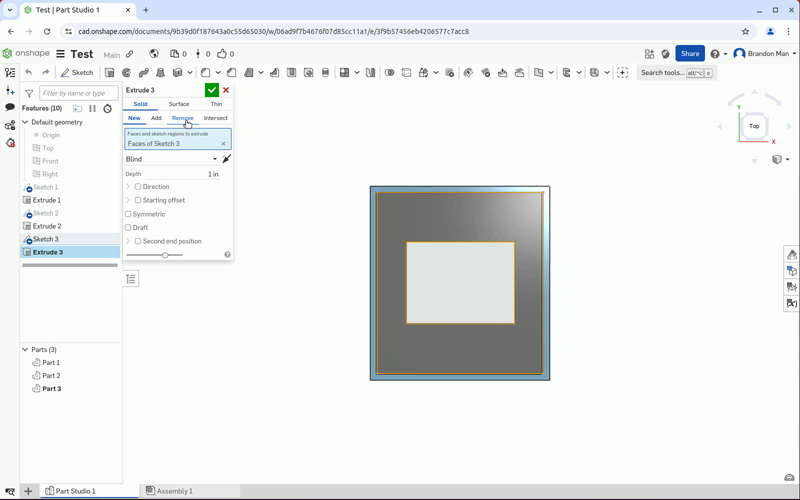
click(186, 120)
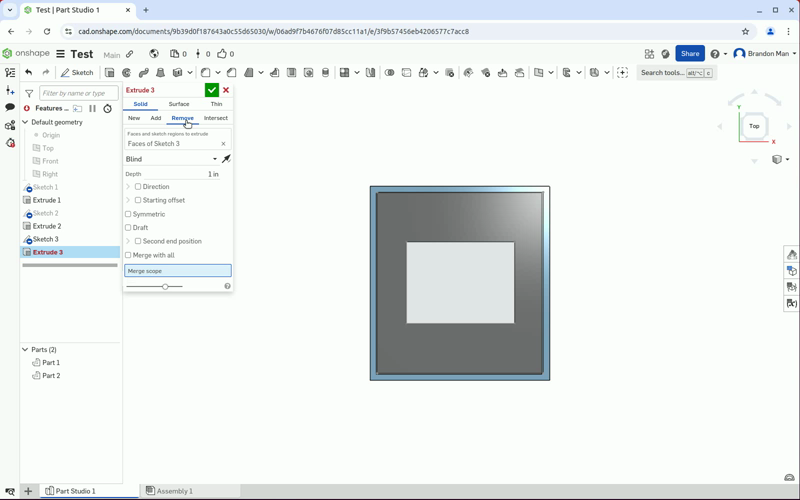
key(tab, 4)
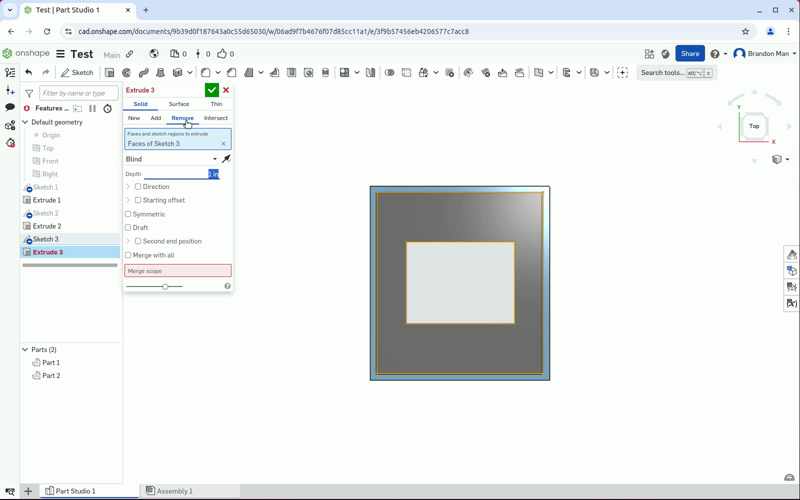
text(-2.889)
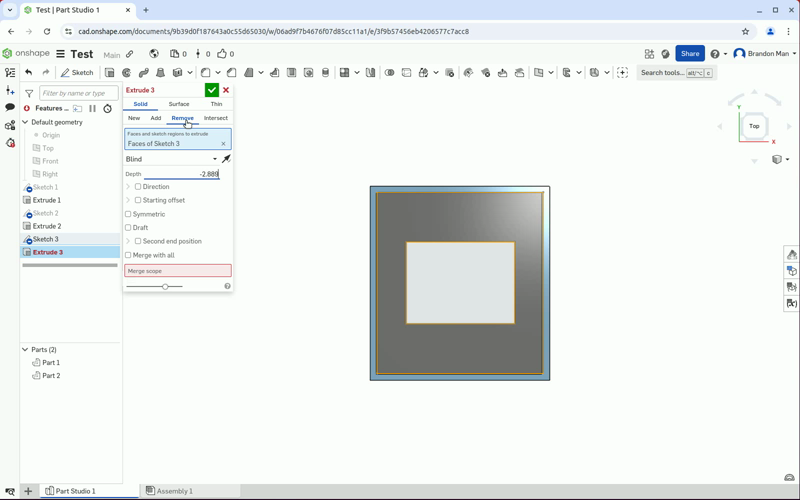
key(tab, 6)
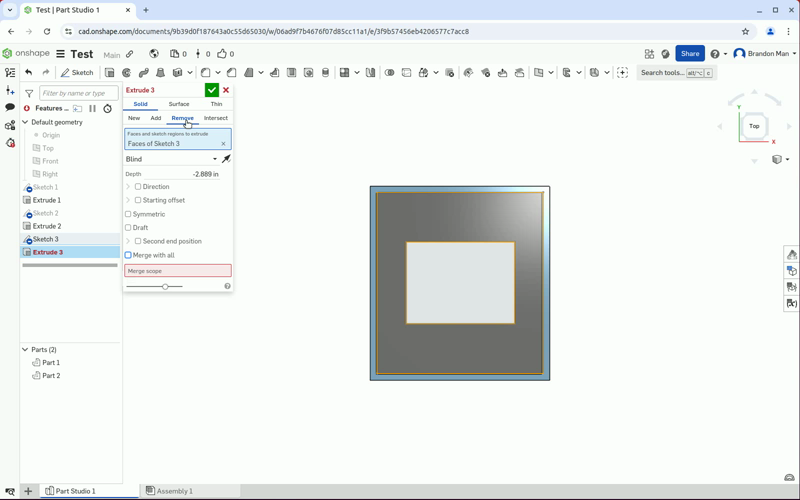
key(space)
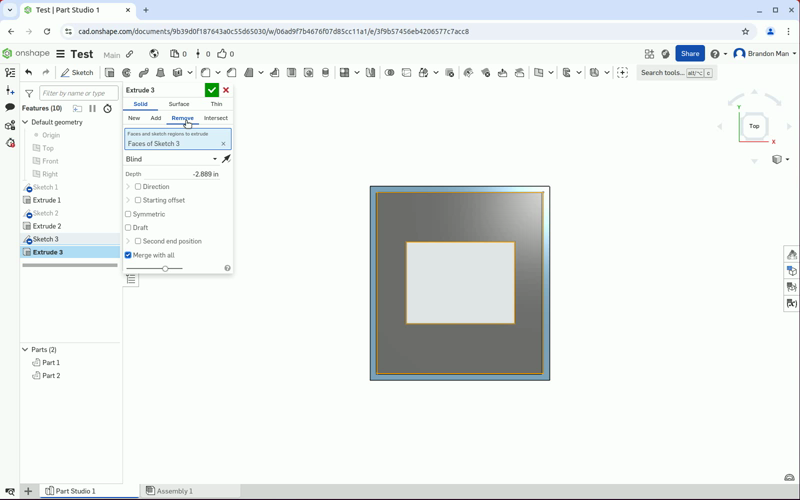
key(enter)
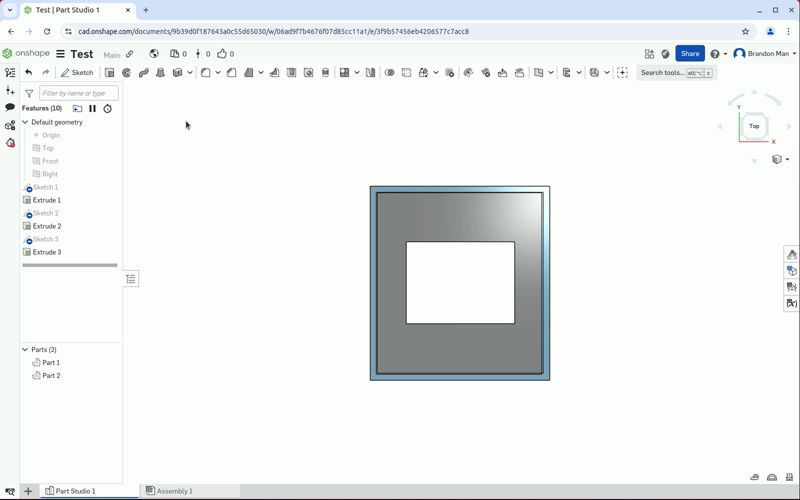
key(shift+h)
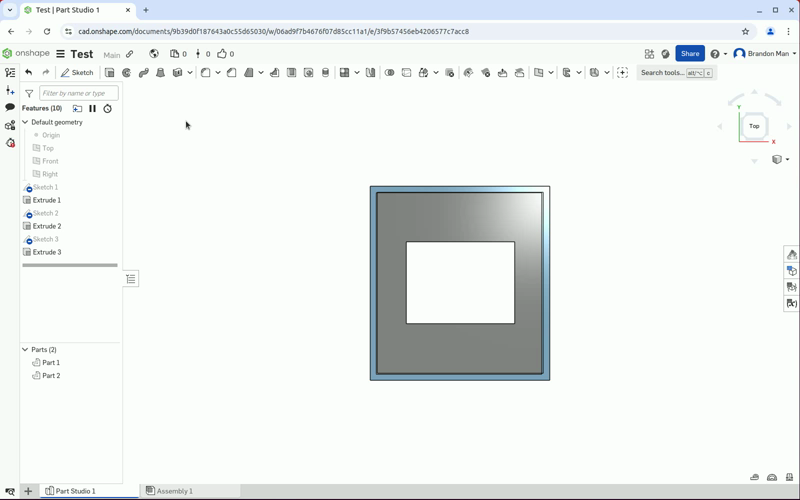
key(shift+h)
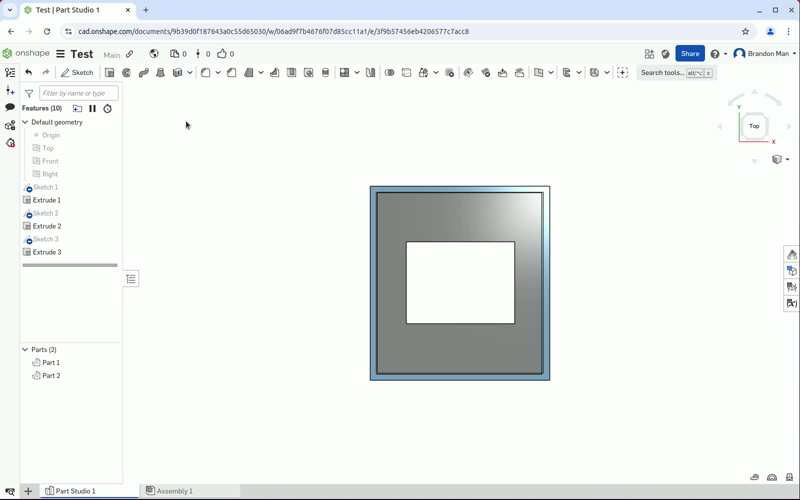
mouse_move(73, 189)
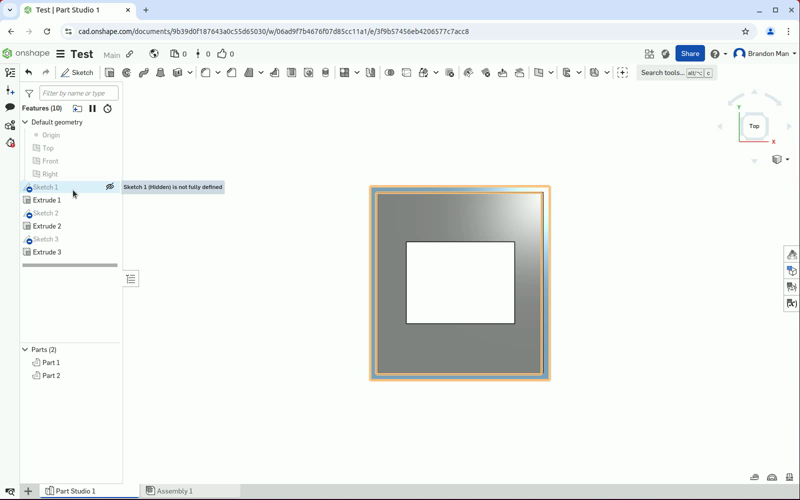
click(73, 189)
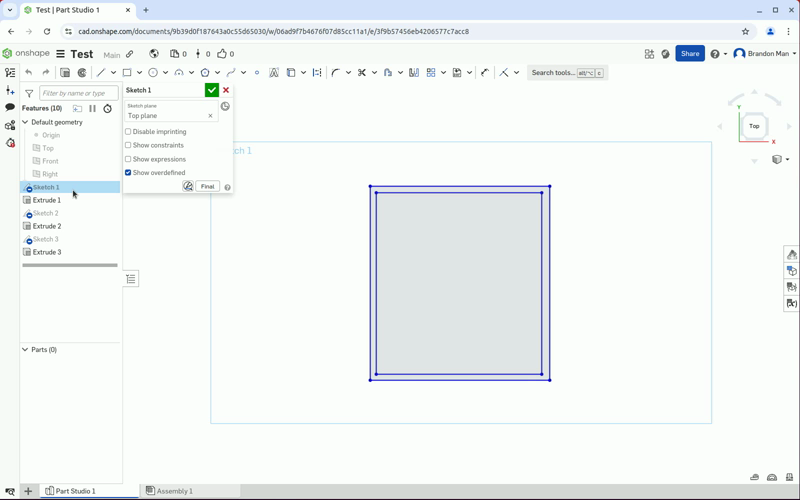
mouse_move(229, 92)
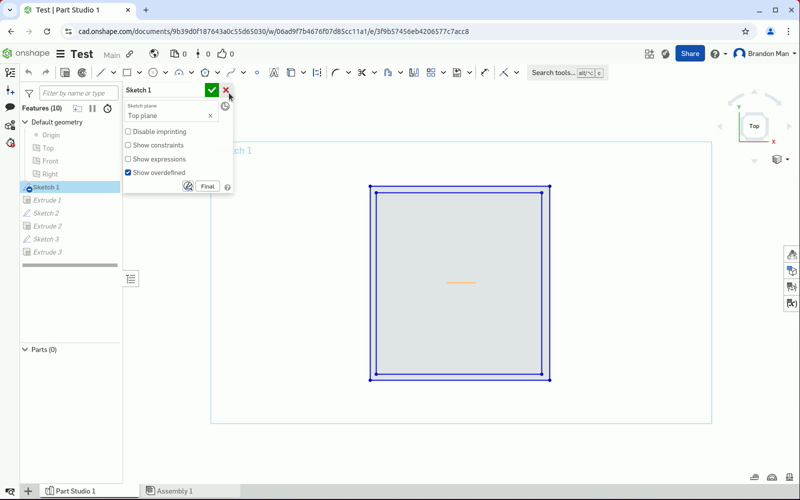
click(229, 92)
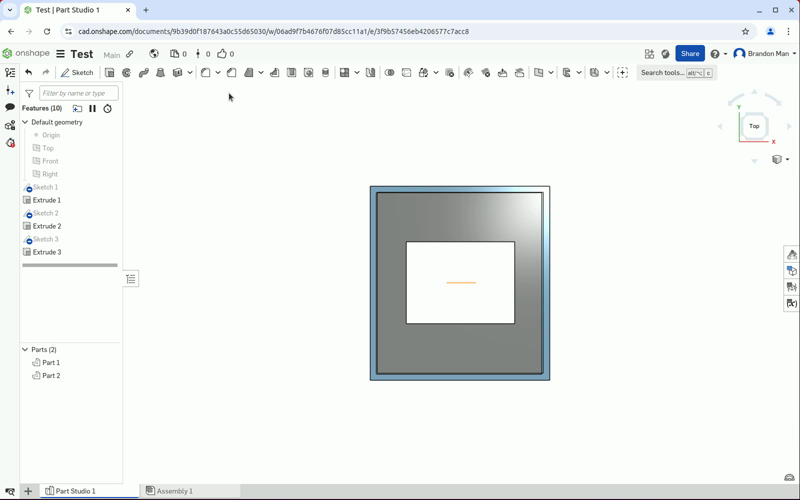
mouse_move(541, 75)
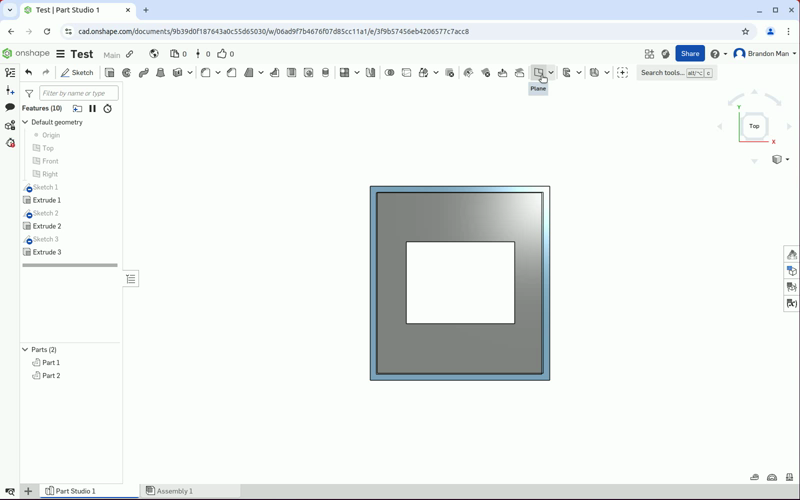
click(541, 75)
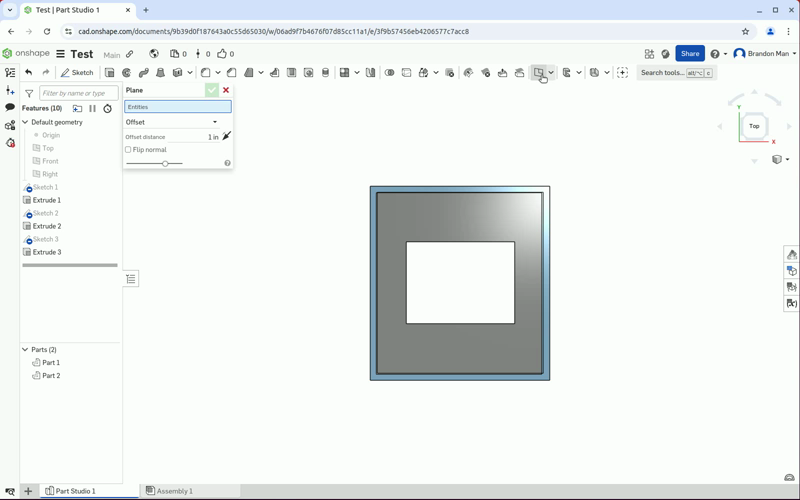
mouse_move(73, 150)
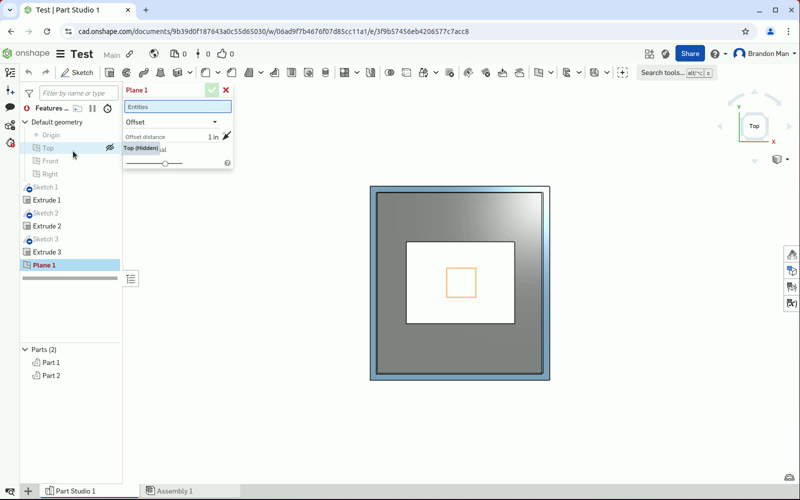
click(73, 150)
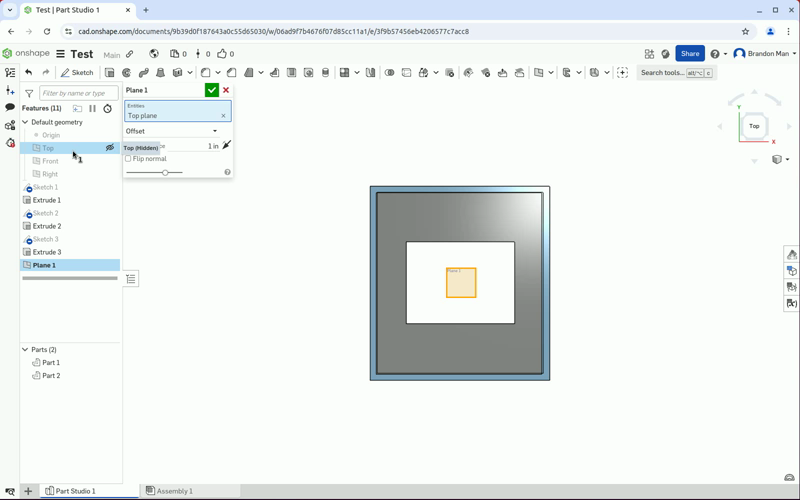
key(tab, 2)
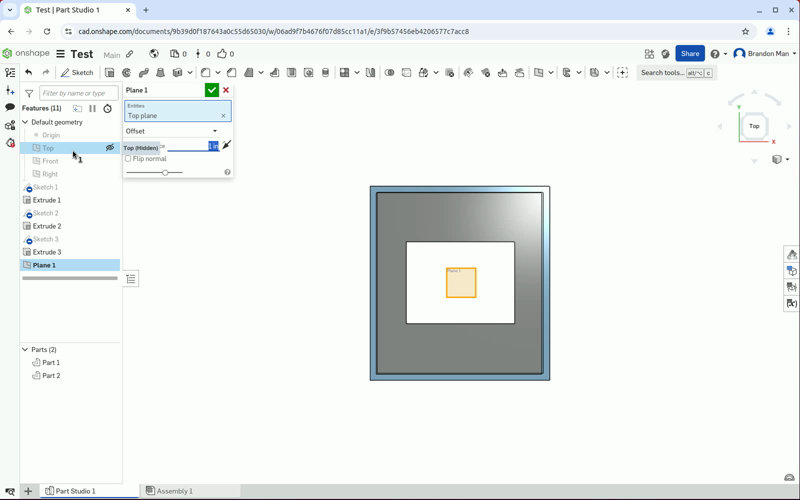
text(9.613)
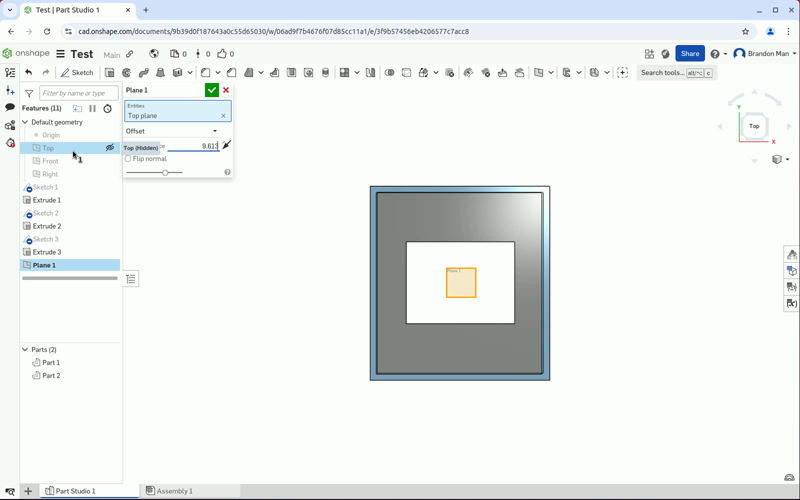
key(enter, 2)
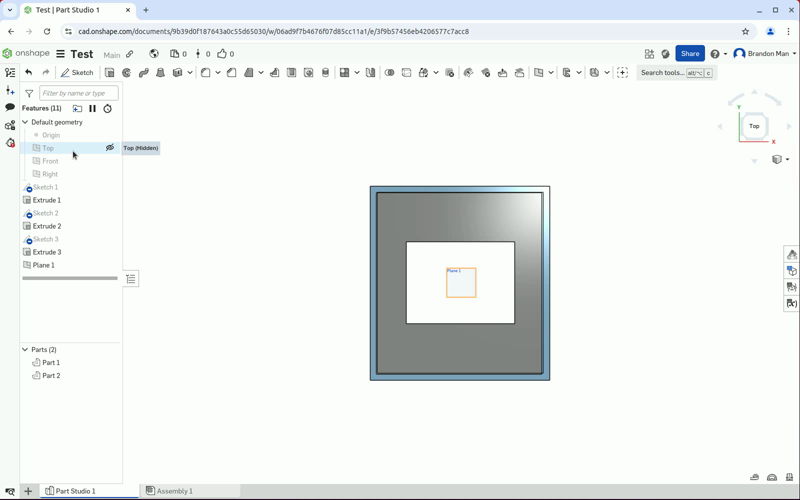
key(shift+s)
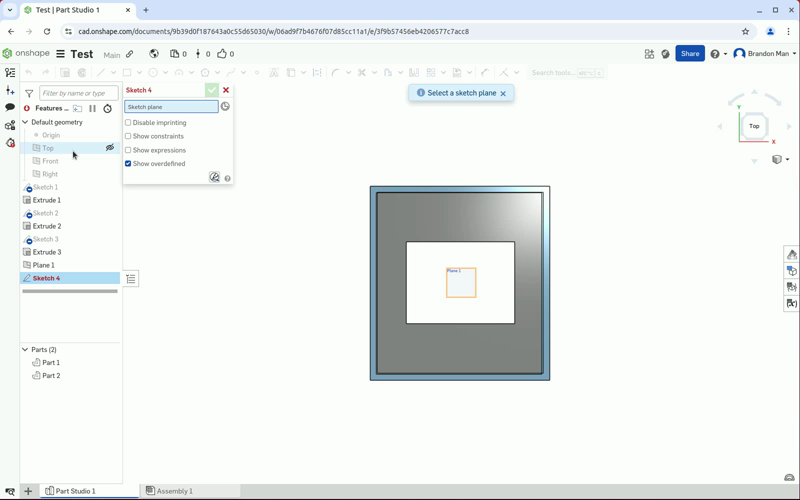
mouse_move(73, 267)
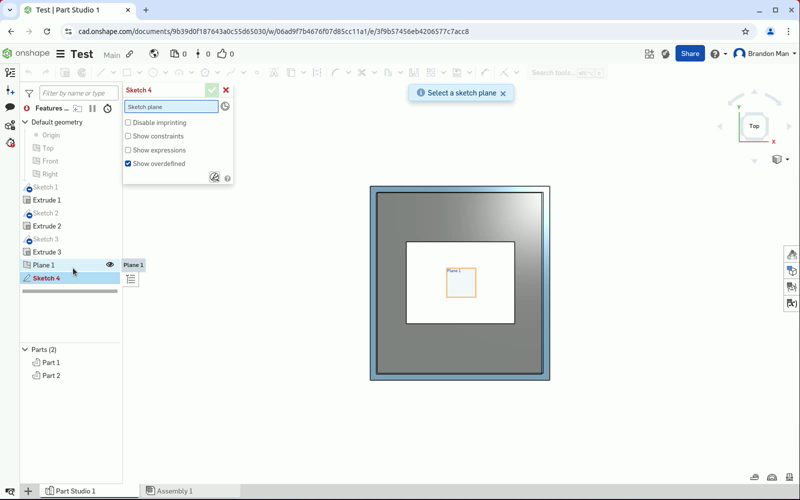
click(73, 267)
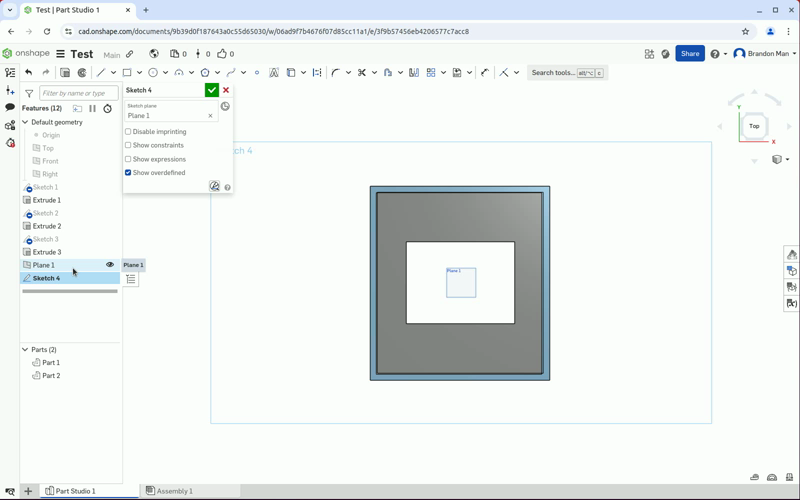
mouse_move(73, 352)
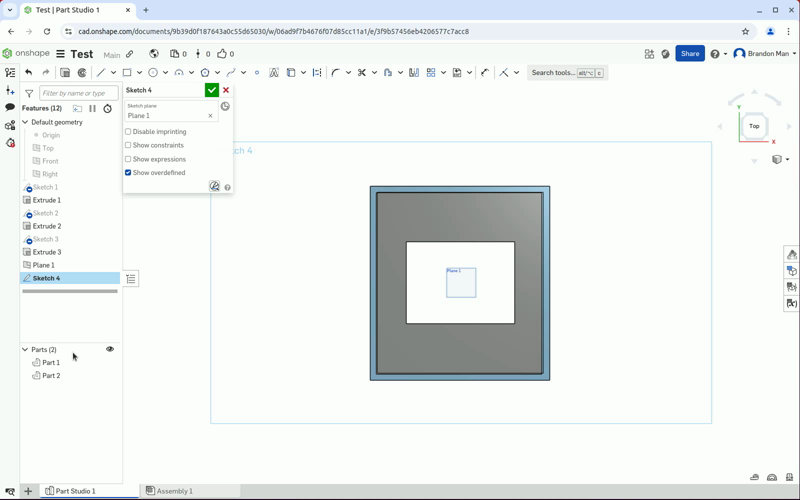
key(y)
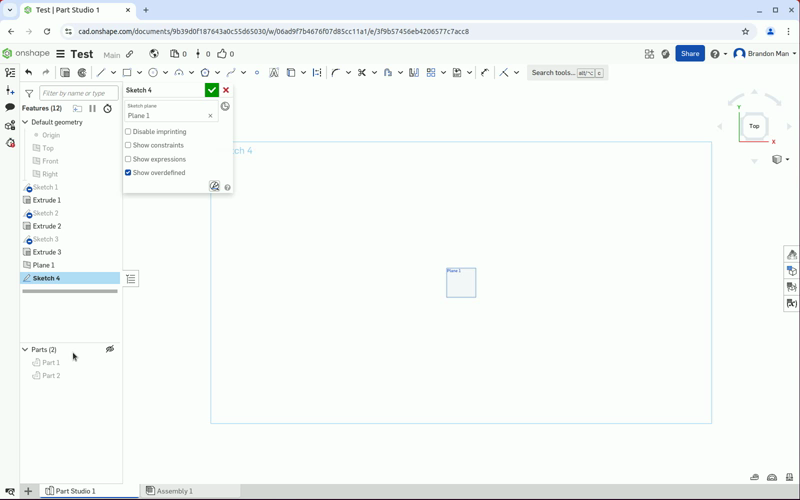
key(c)
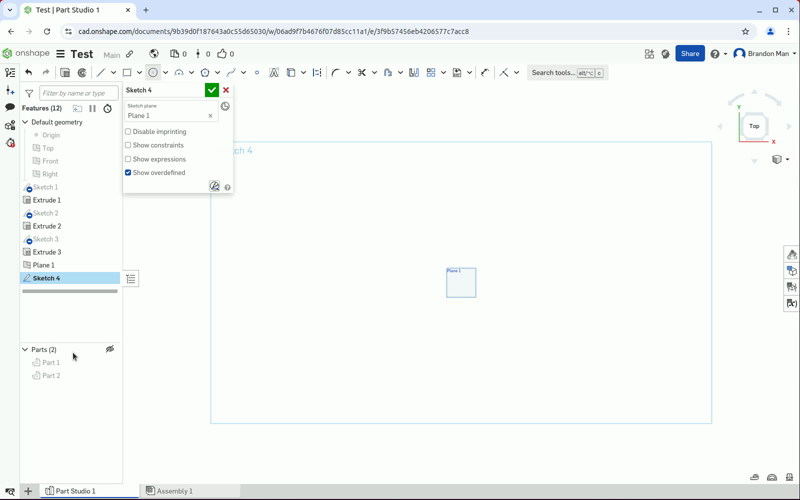
key_down(shift)
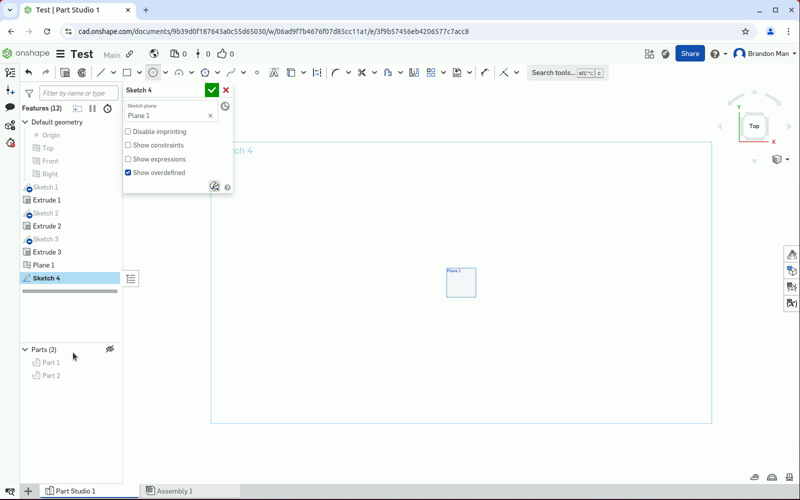
mouse_move(461, 282)
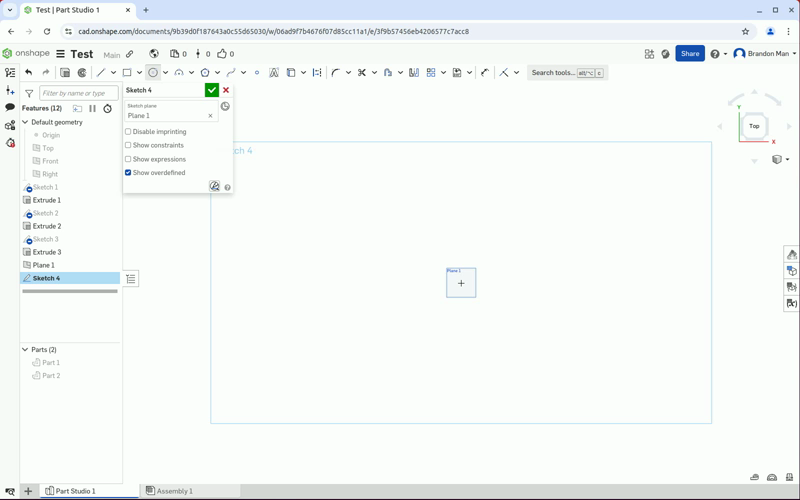
click(461, 282)
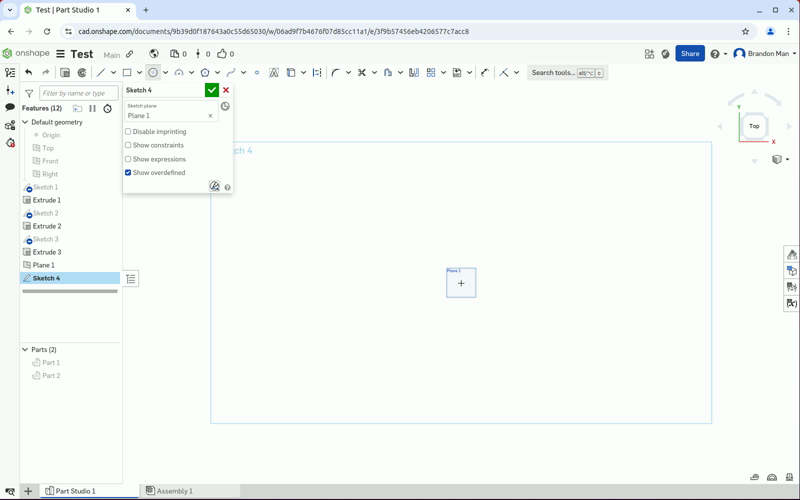
key_up(shift)
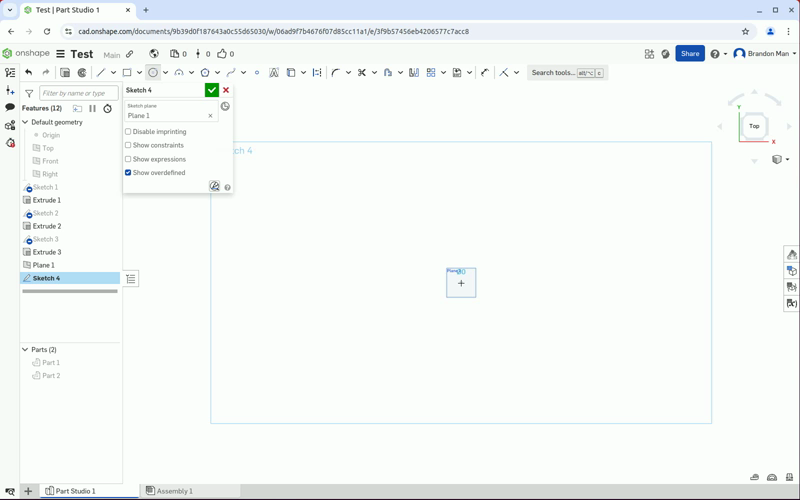
mouse_move(552, 282)
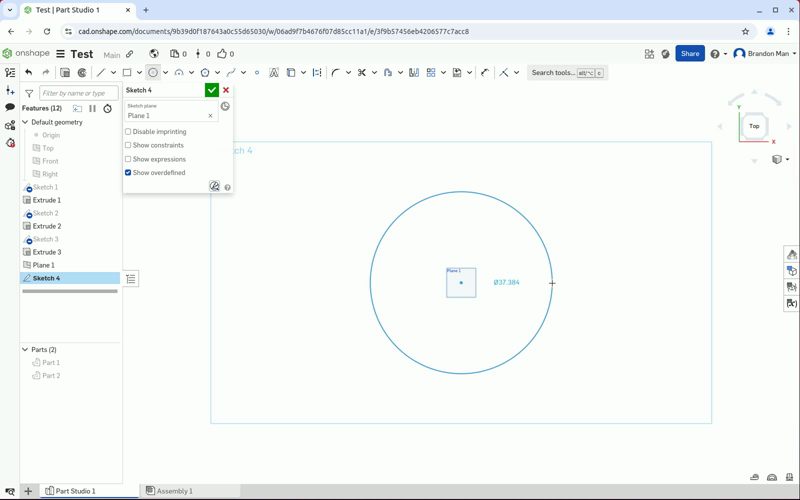
click(552, 282)
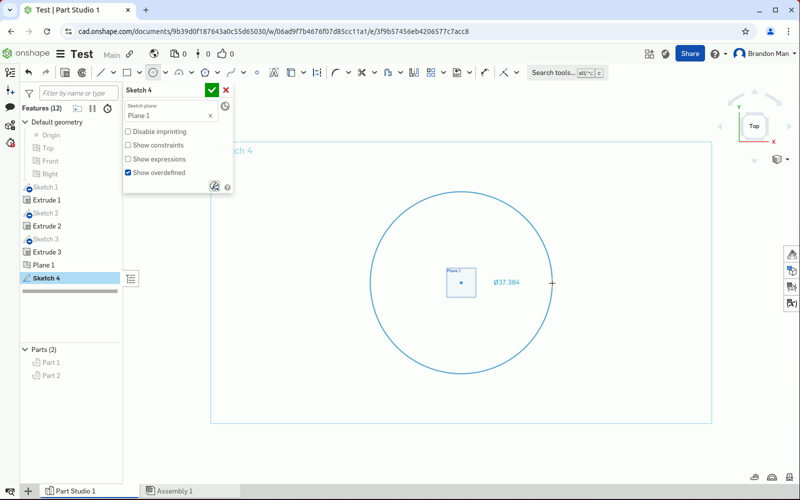
key(esc)
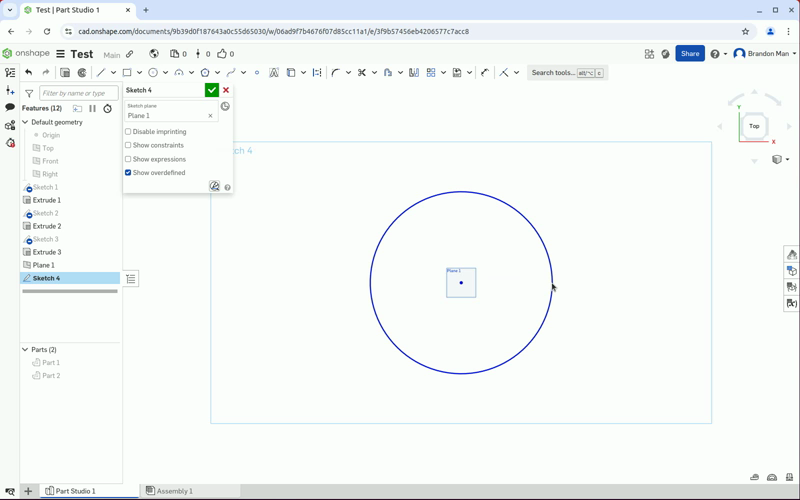
key(c)
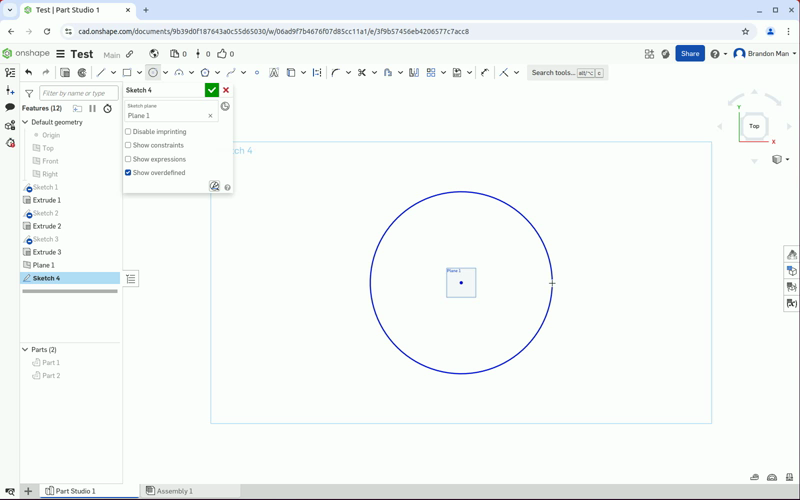
key_down(shift)
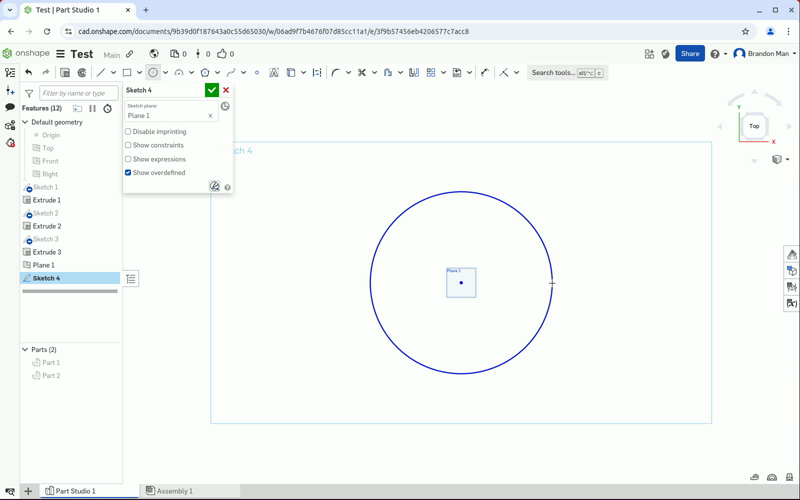
mouse_move(461, 282)
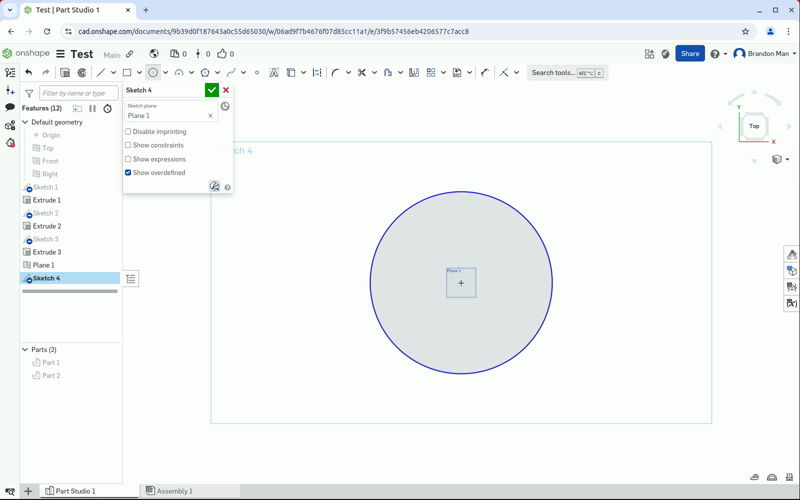
click(461, 282)
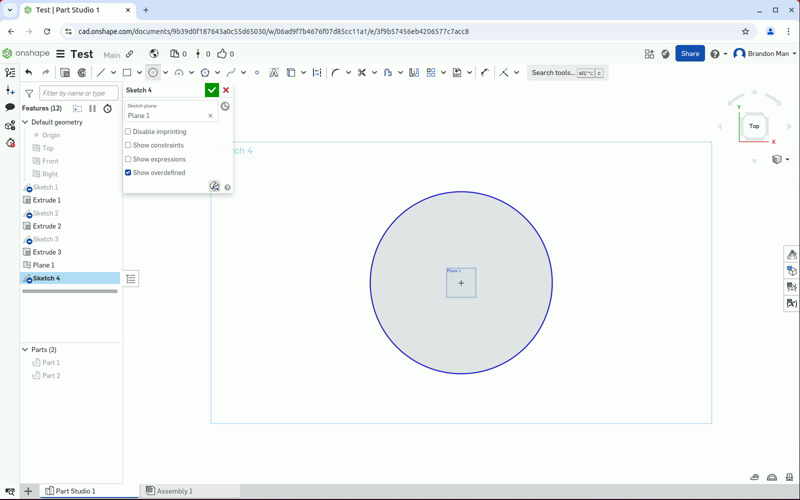
key_up(shift)
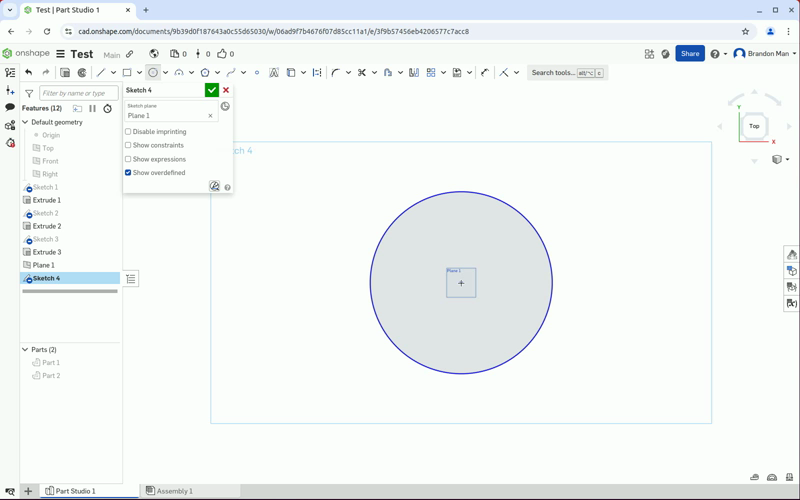
mouse_move(537, 282)
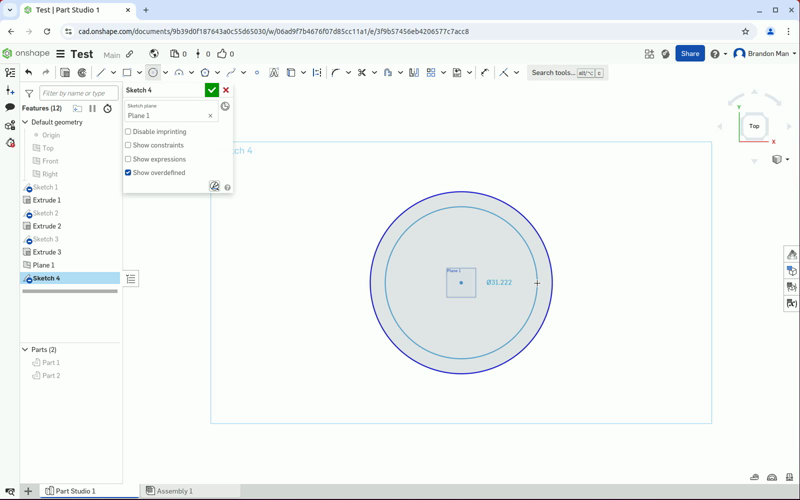
click(537, 282)
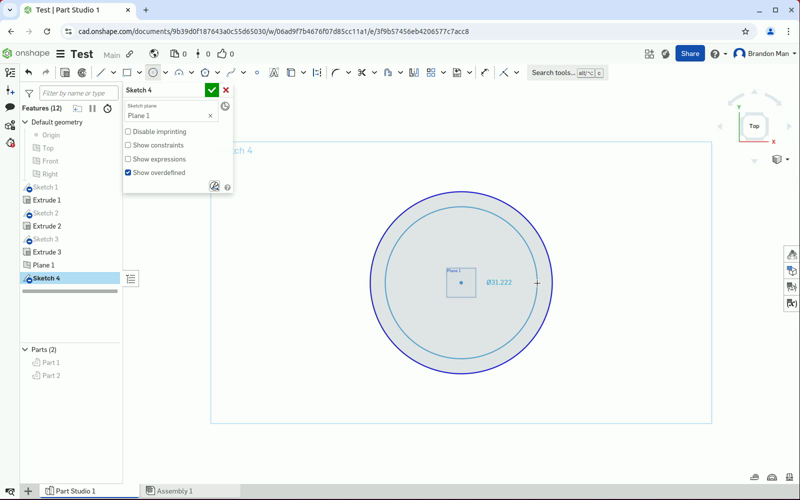
key(esc)
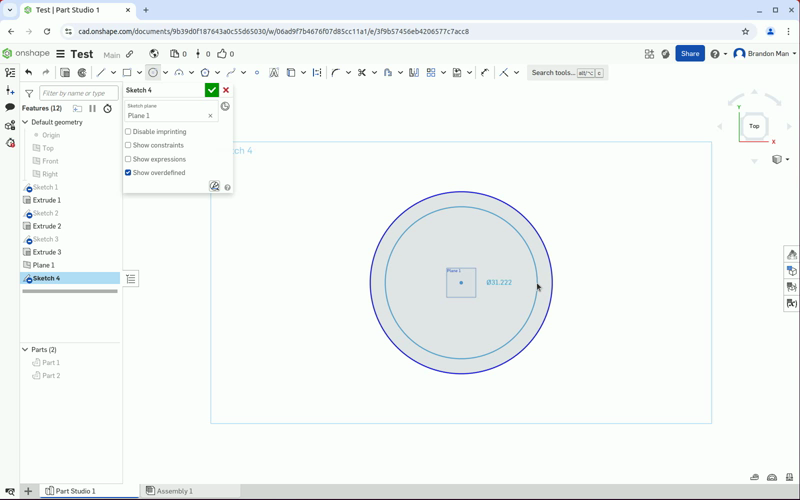
mouse_move(510, 216)
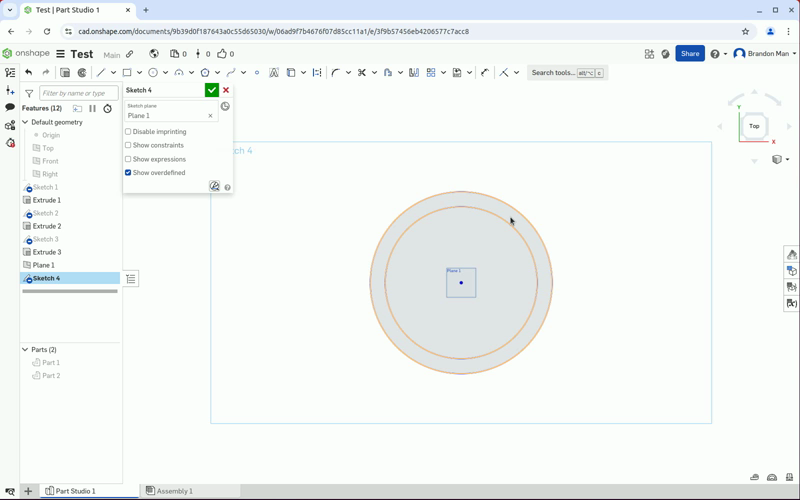
click(510, 216)
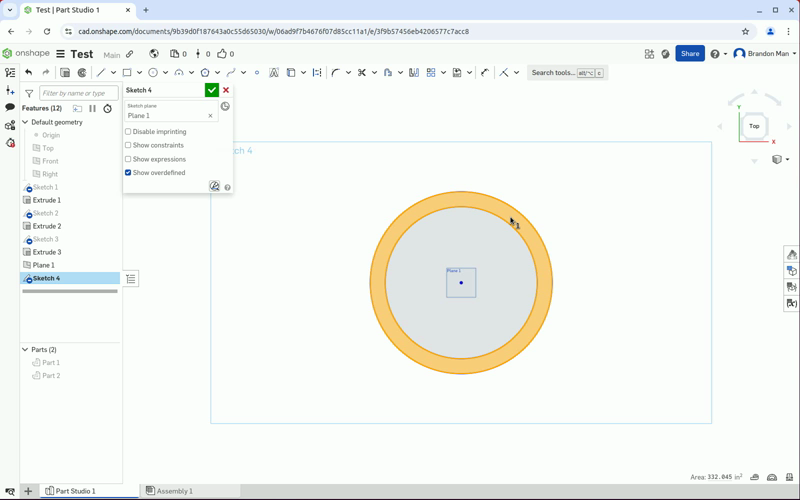
mouse_move(73, 352)
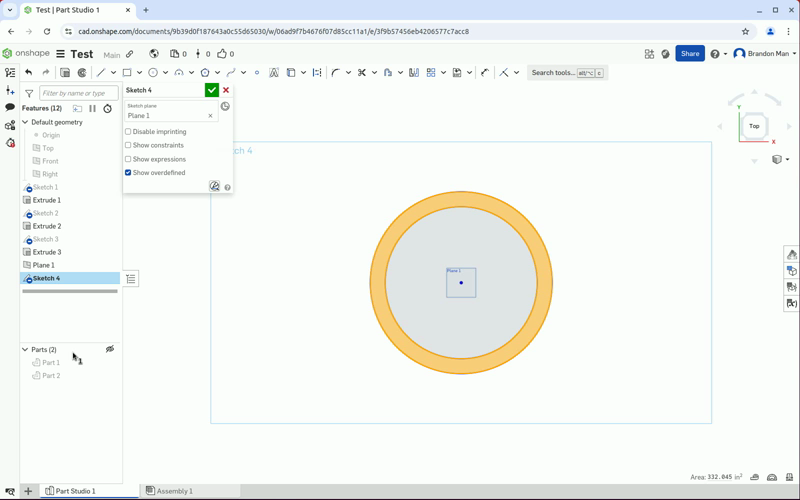
key(shift+y)
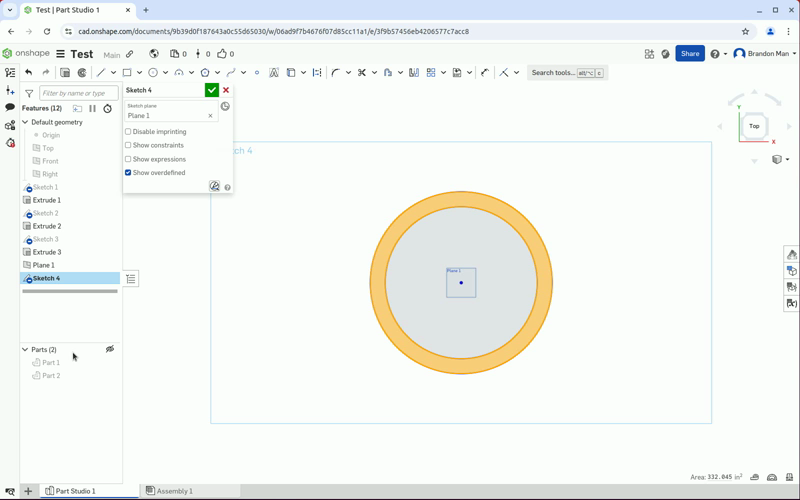
key(shift+e)
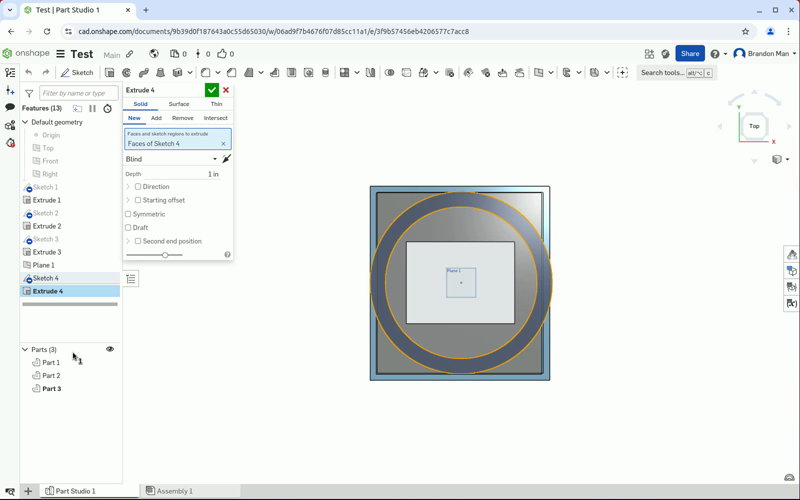
mouse_move(143, 106)
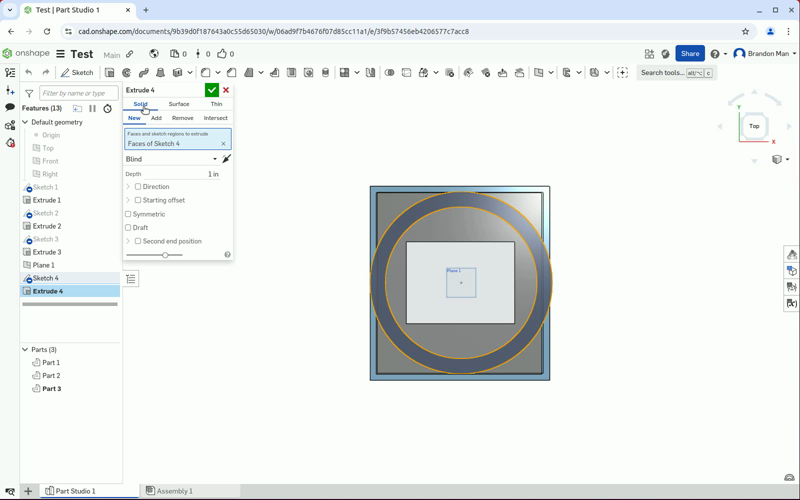
click(143, 106)
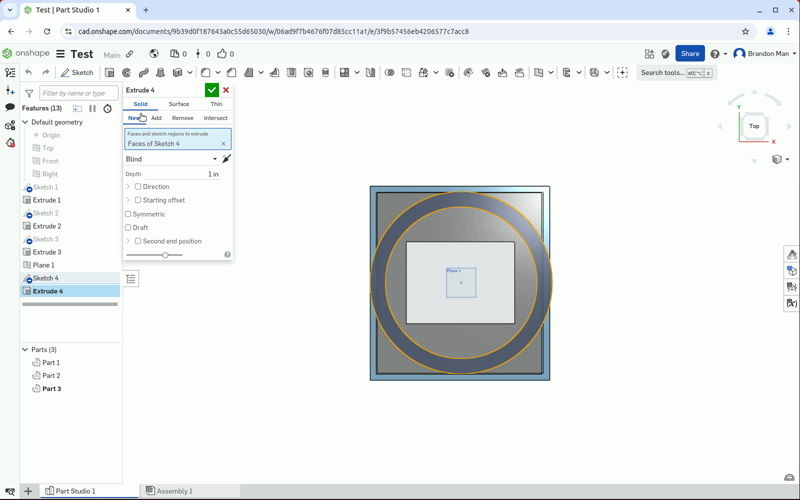
mouse_move(137, 120)
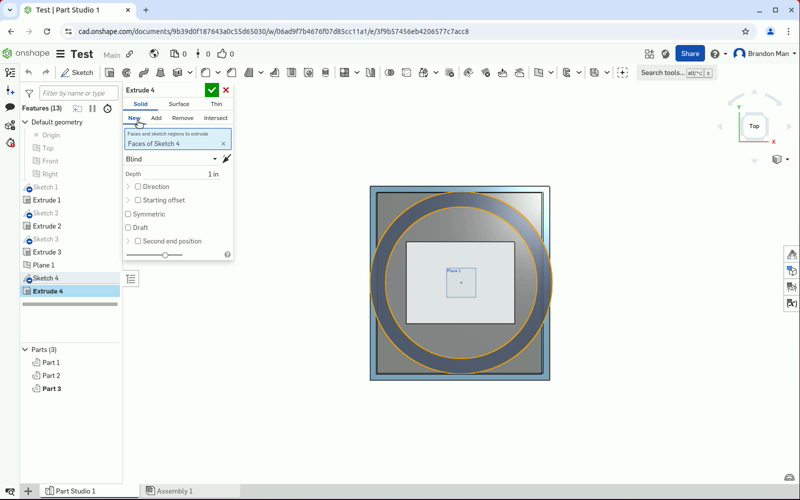
click(137, 120)
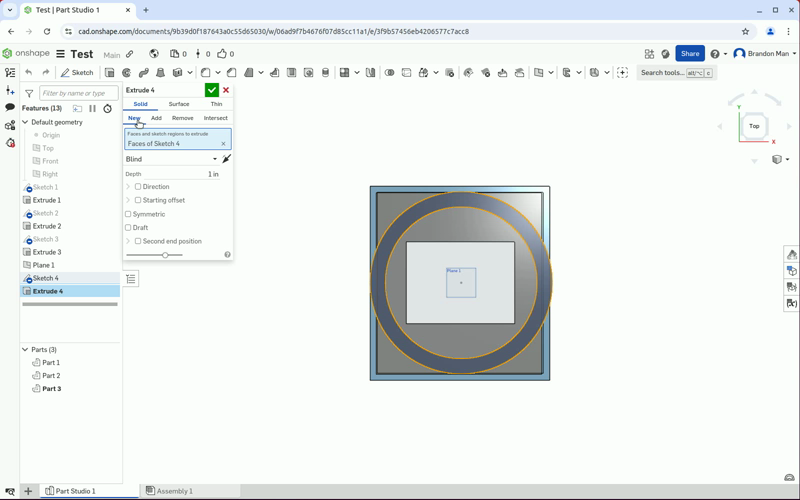
key(tab, 4)
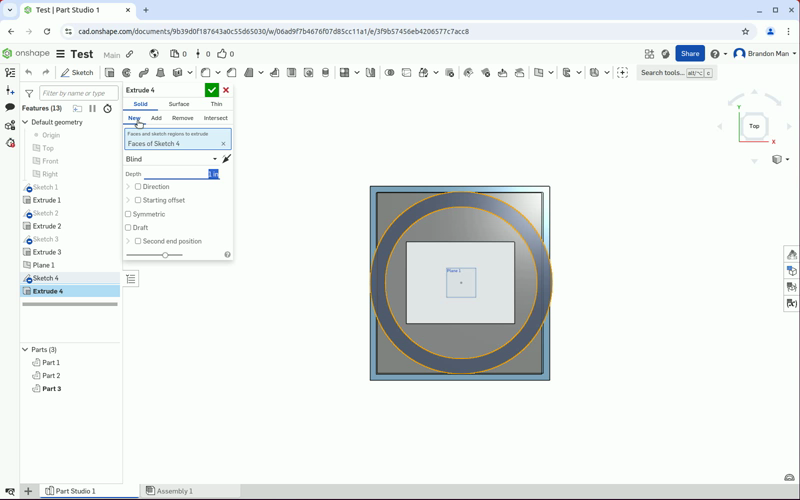
text(13.48)
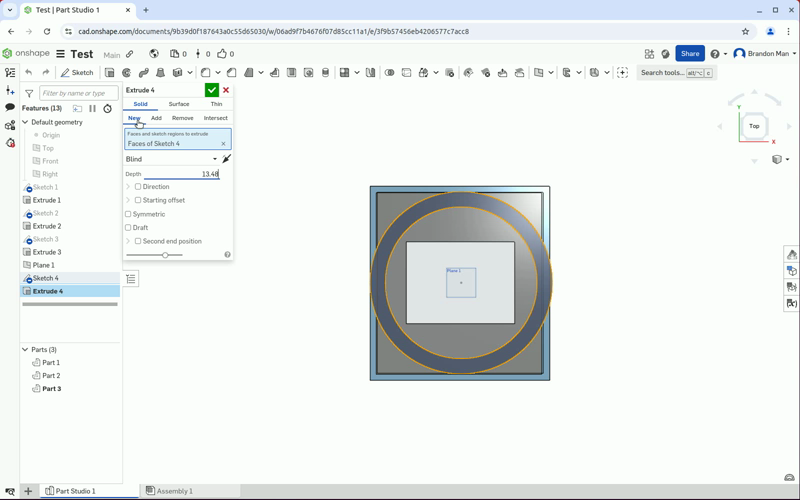
key(enter)
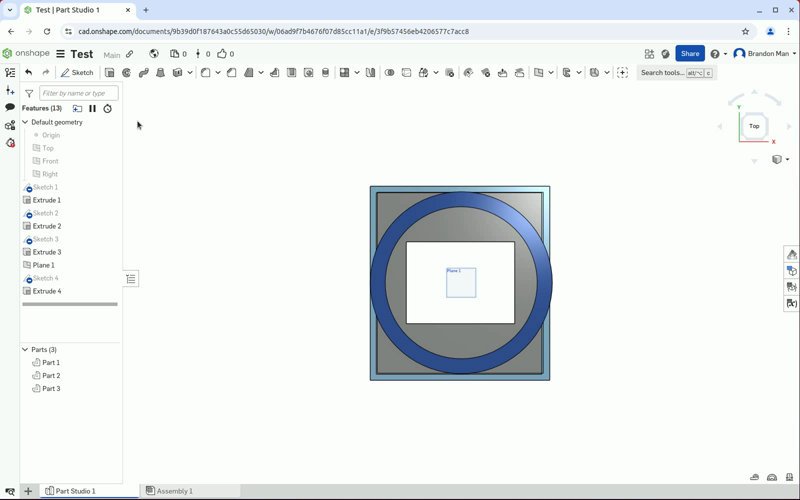
key(shift+h)
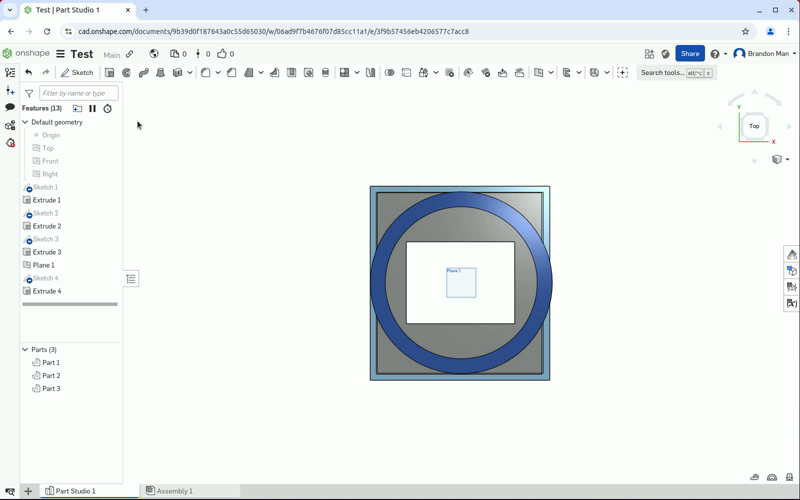
key(shift+h)
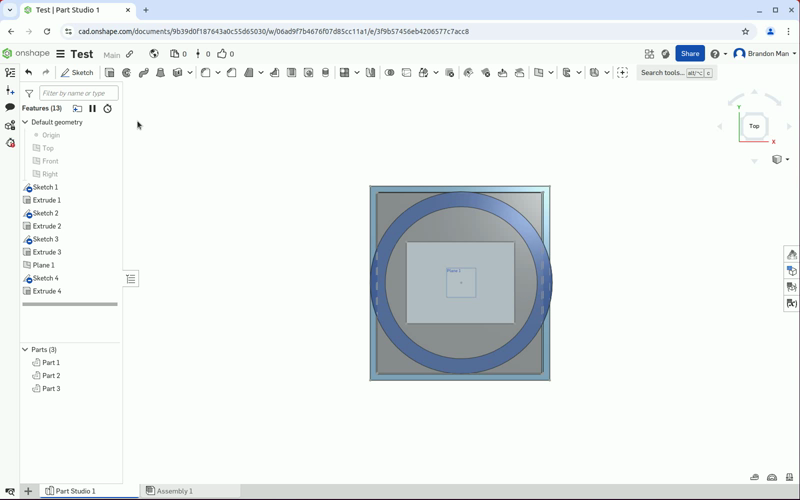
key(shift+7)
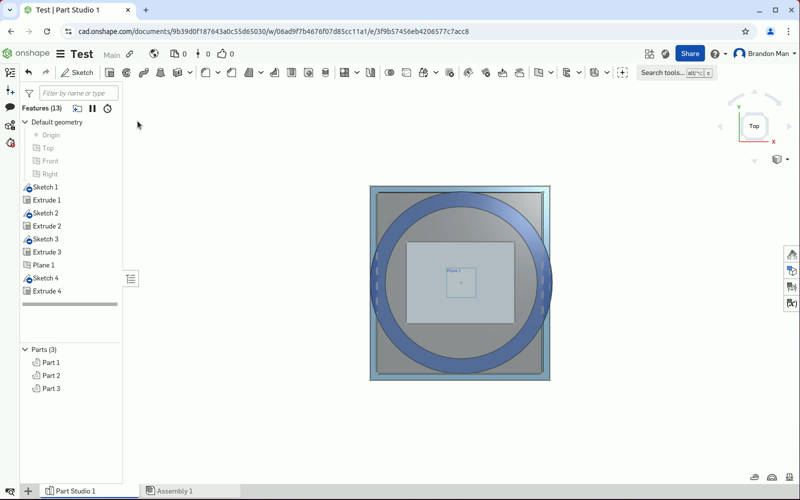
key(up, 3)
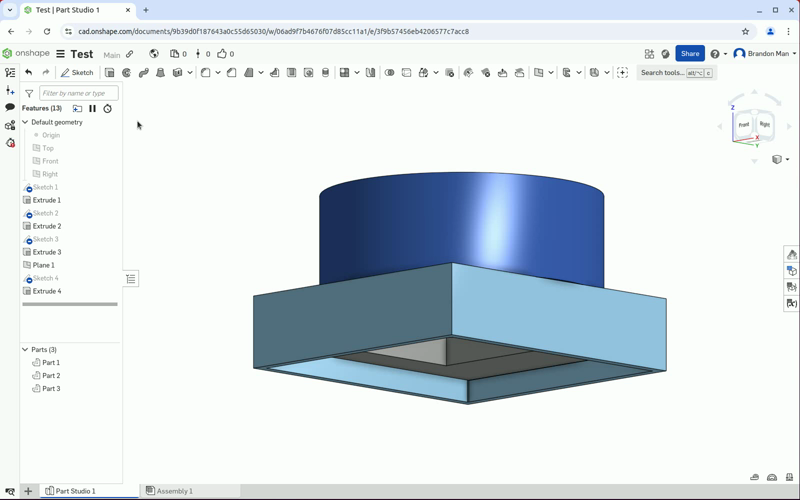
key(left, 3)
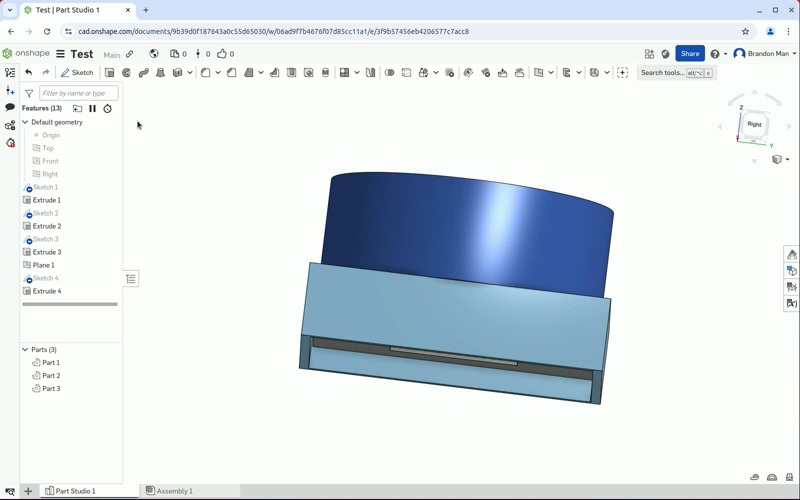
key(right, 3)
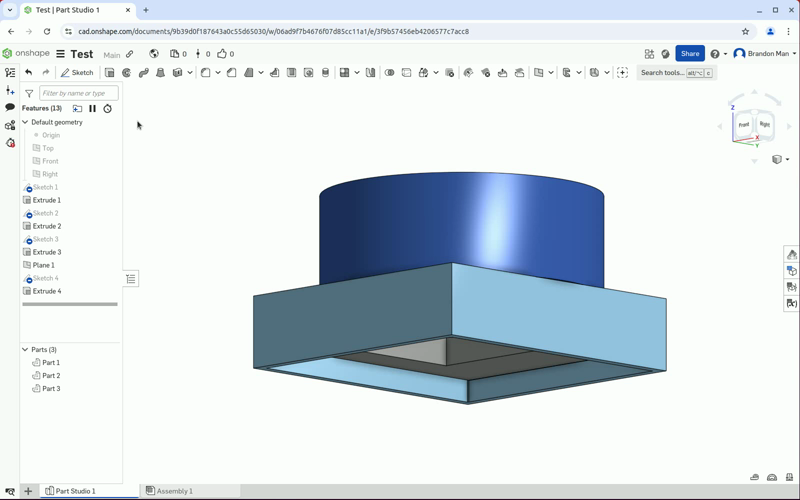
key(down, 3)
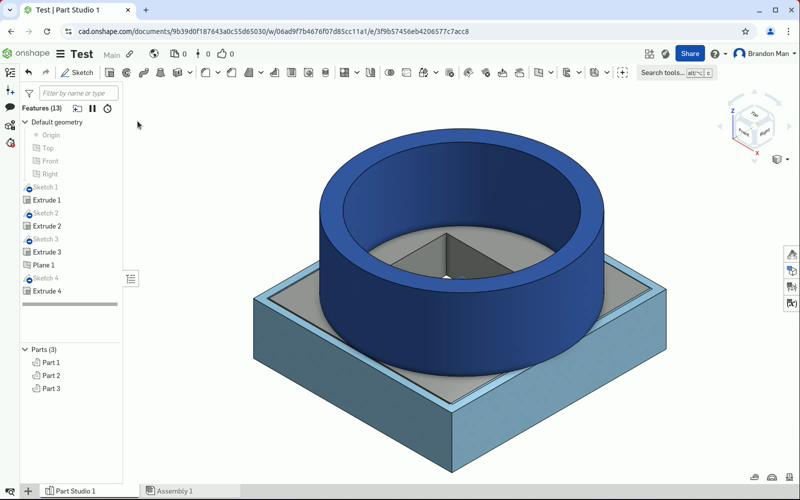
mouse_move(73, 189)
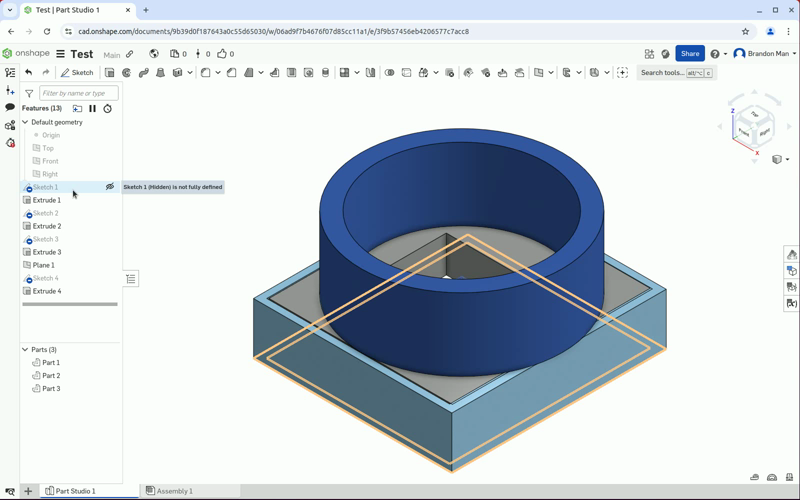
click(73, 189)